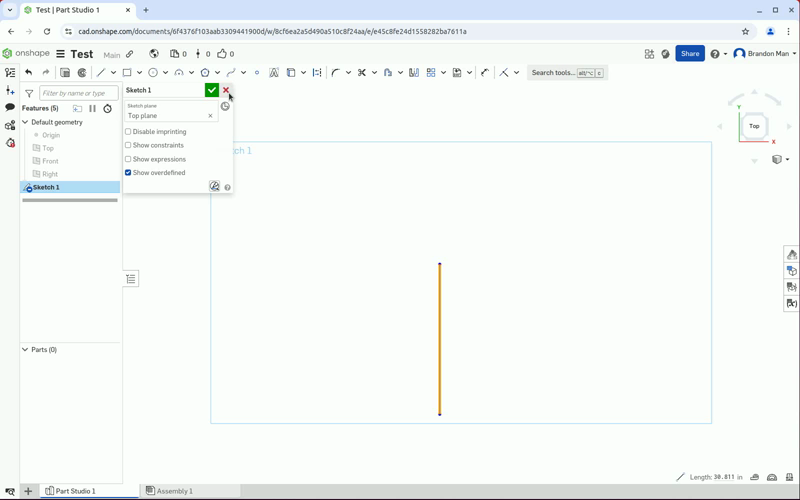
key(shift+h)
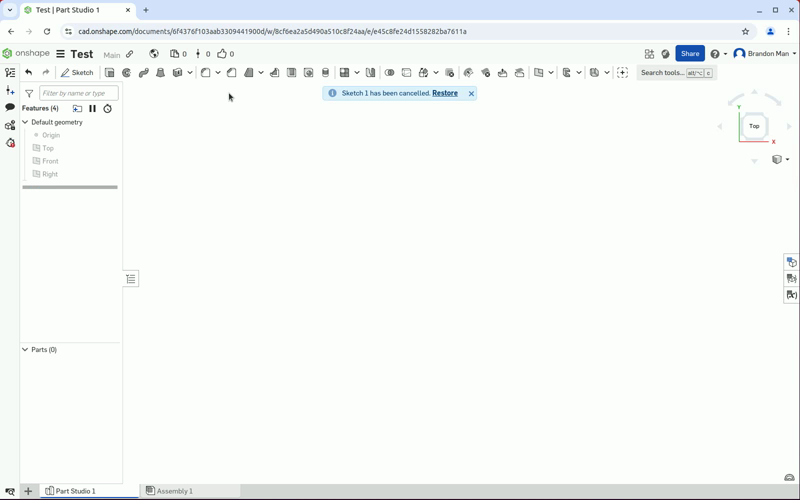
mouse_move(73, 352)
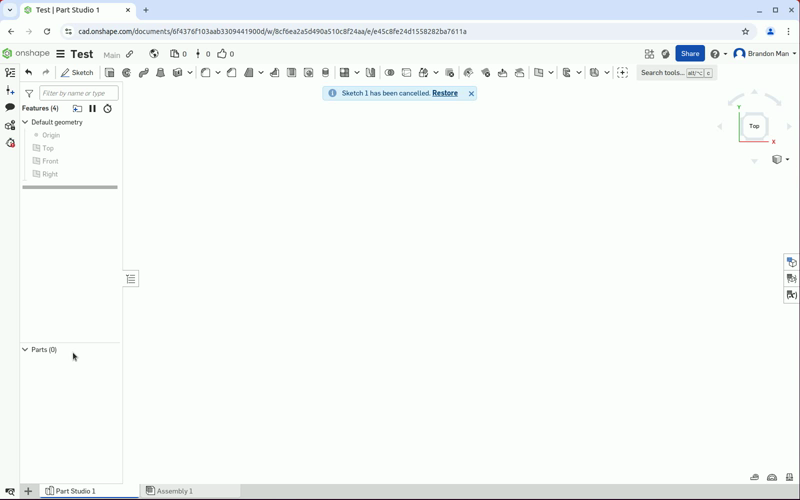
key(y)
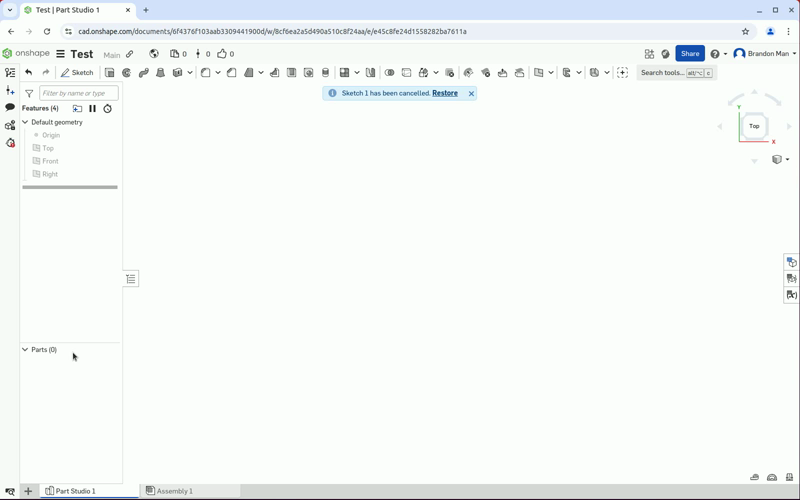
key(shift+p)
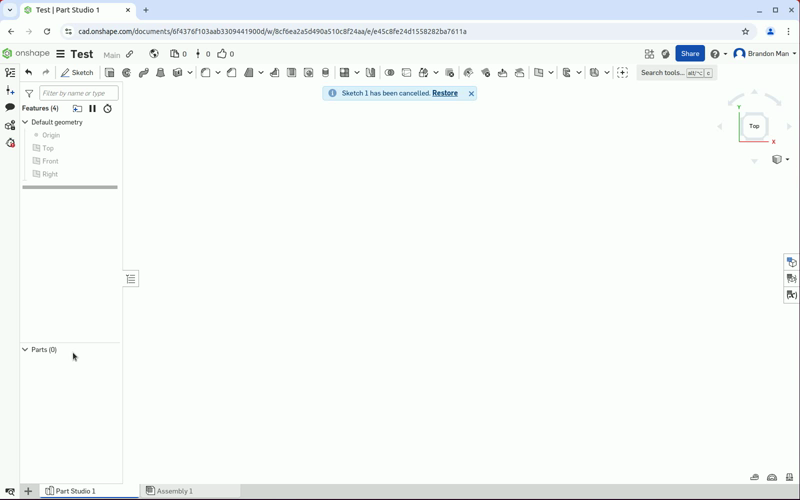
key(space)
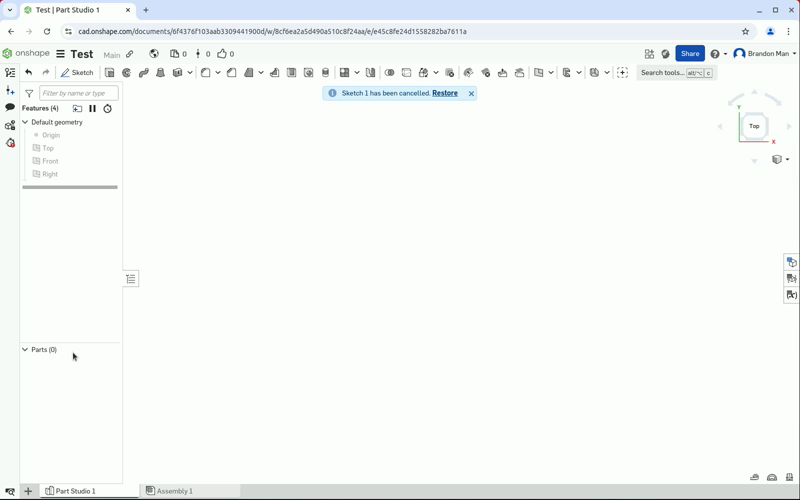
key_down(shift)
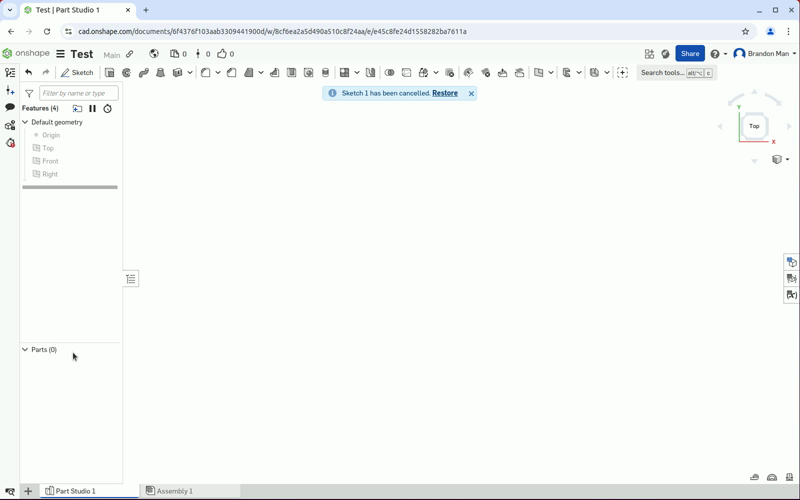
key(up)
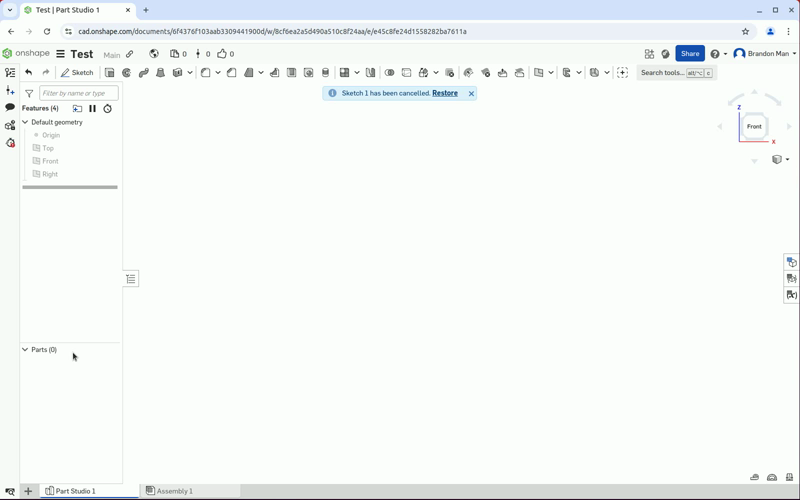
key_up(shift)
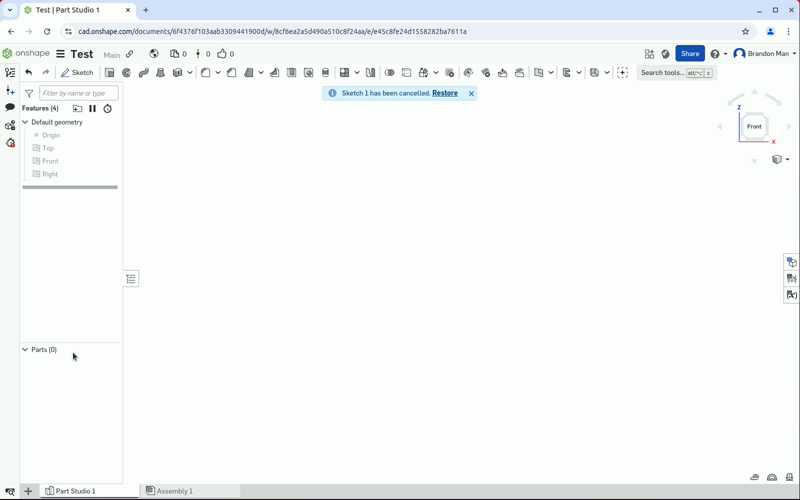
mouse_move(73, 352)
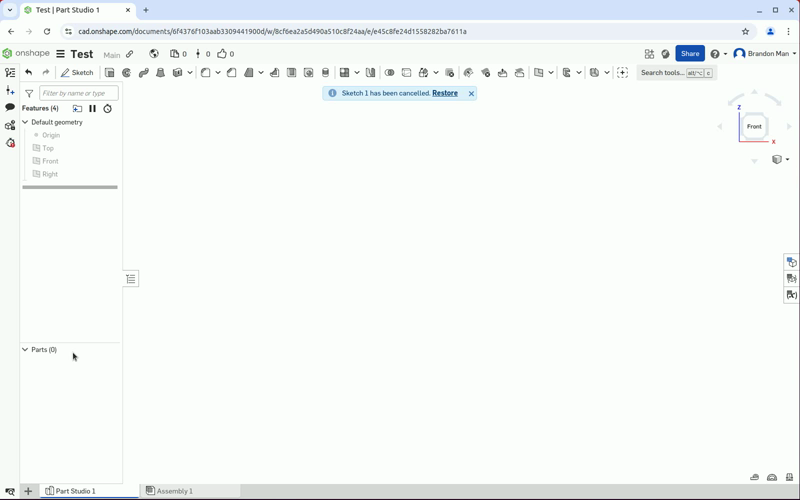
key(shift+y)
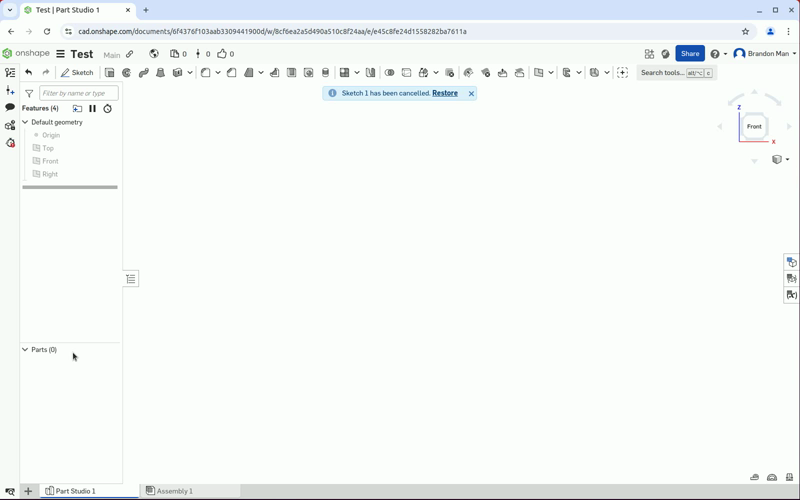
key(shift+s)
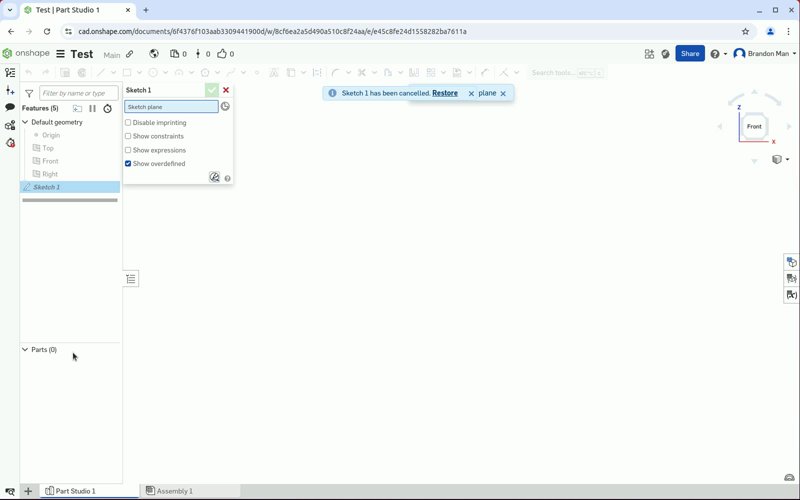
mouse_move(73, 163)
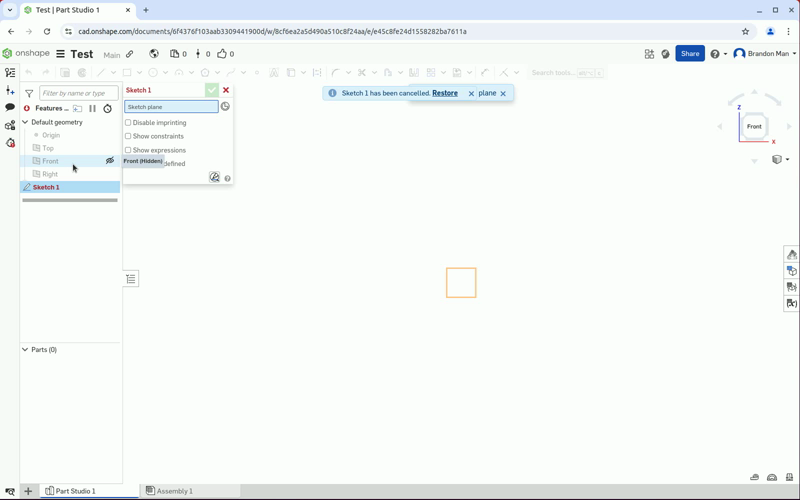
click(73, 163)
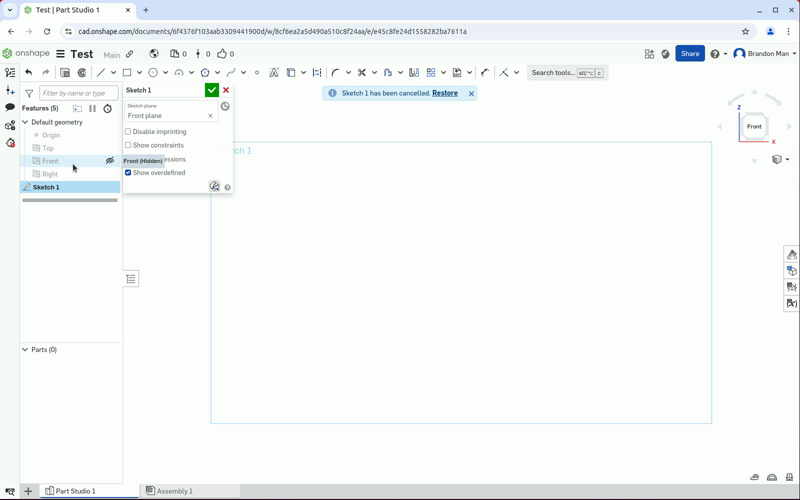
mouse_move(73, 352)
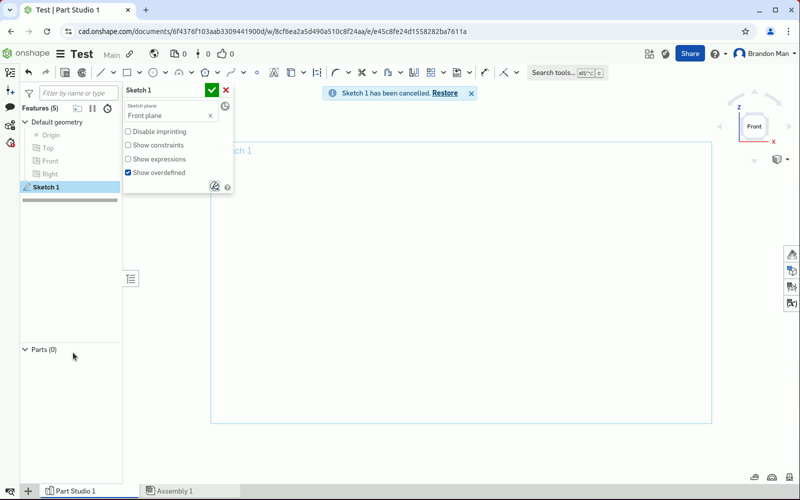
key(y)
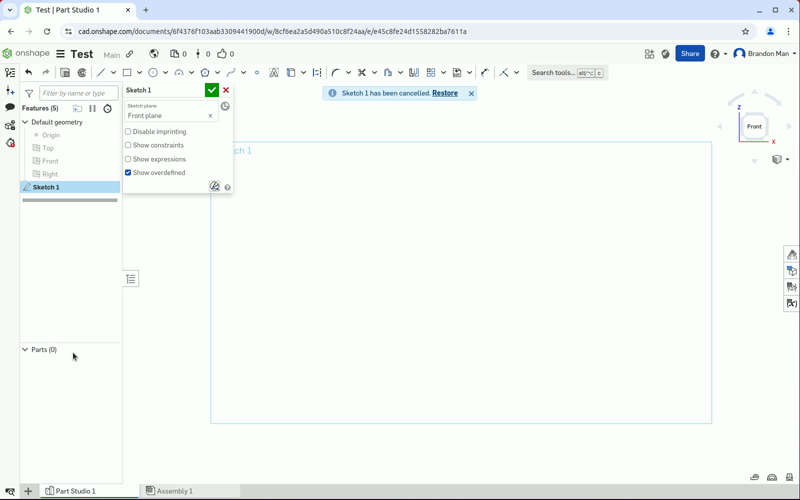
key(l)
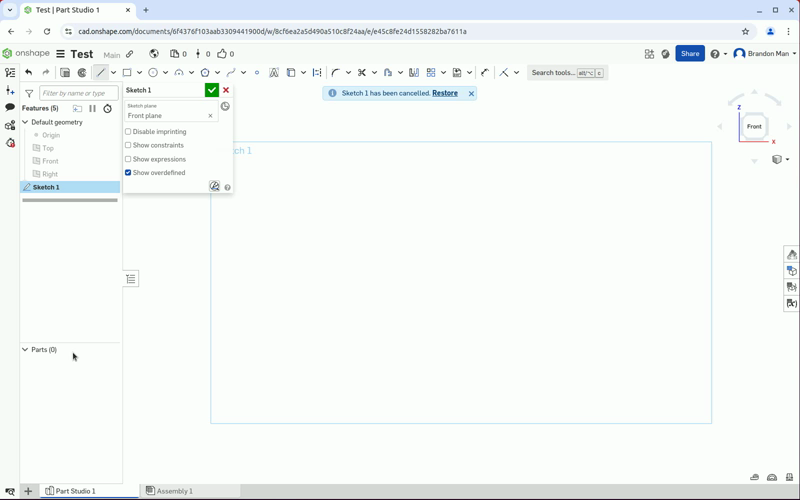
key_down(shift)
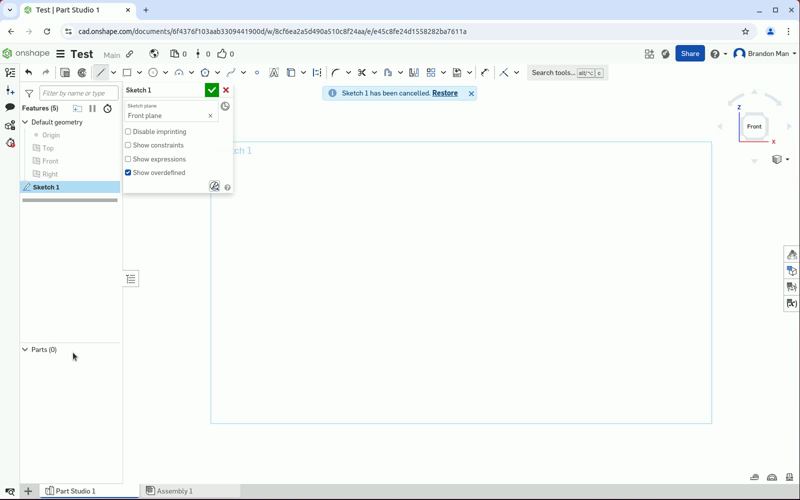
mouse_move(370, 305)
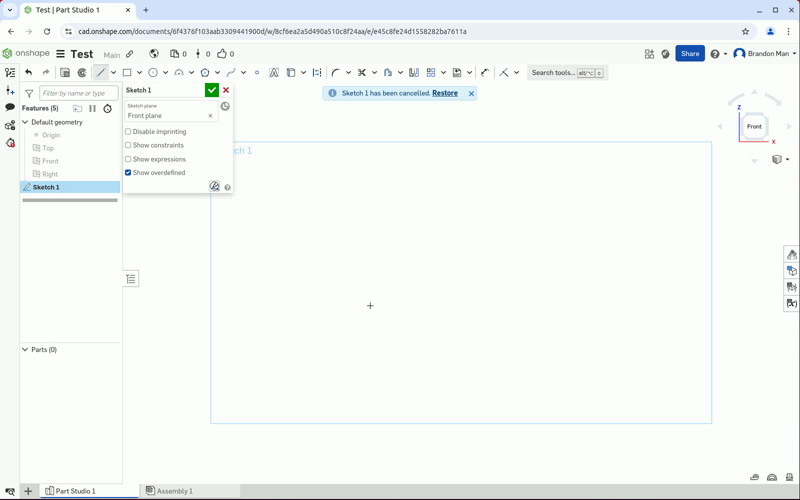
click(370, 305)
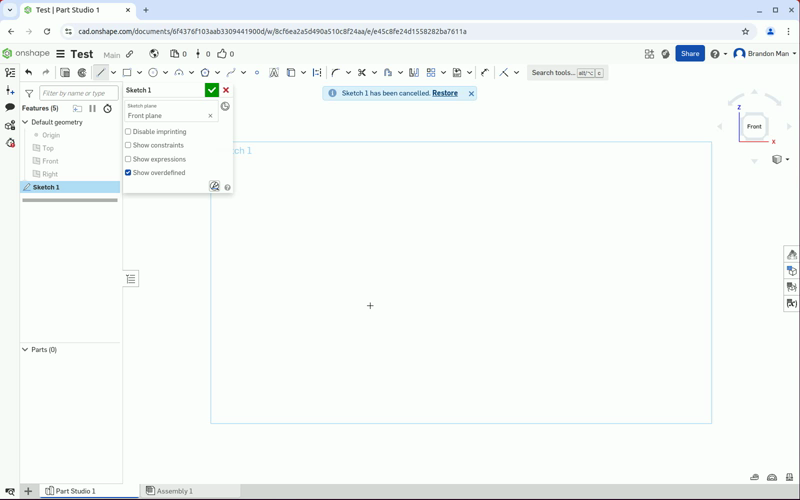
key_up(shift)
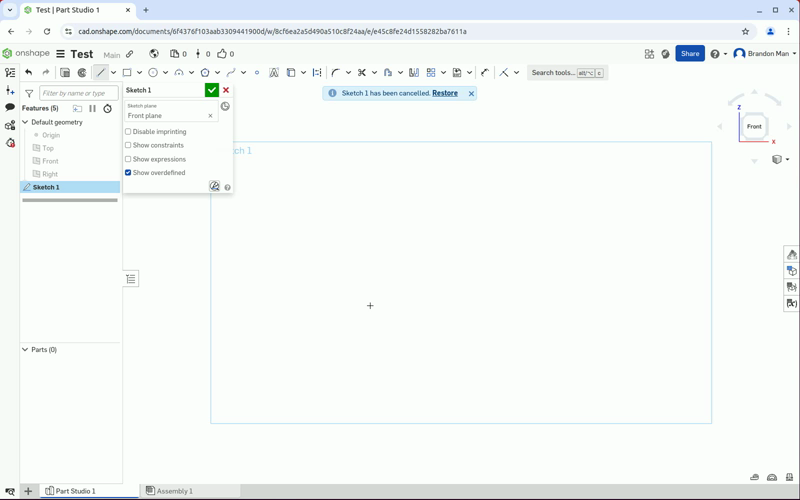
key_down(shift)
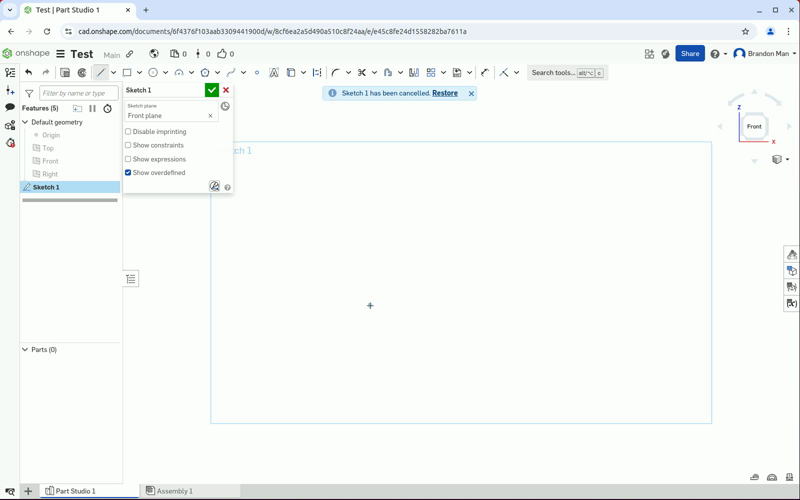
mouse_move(459, 305)
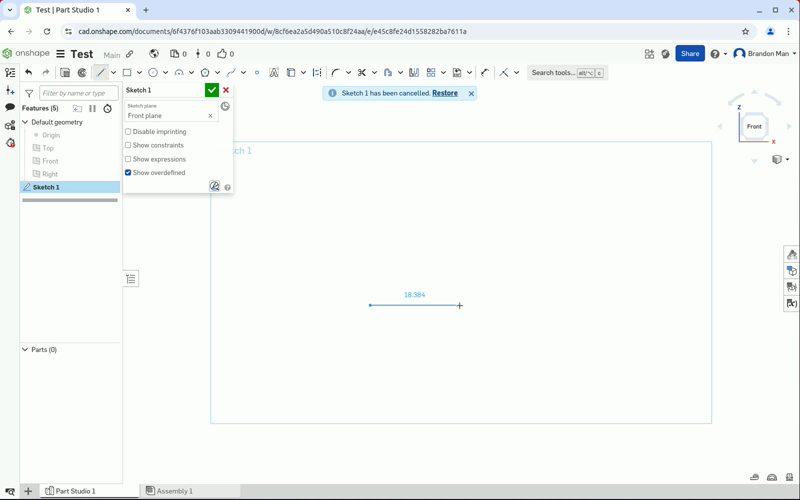
click(459, 305)
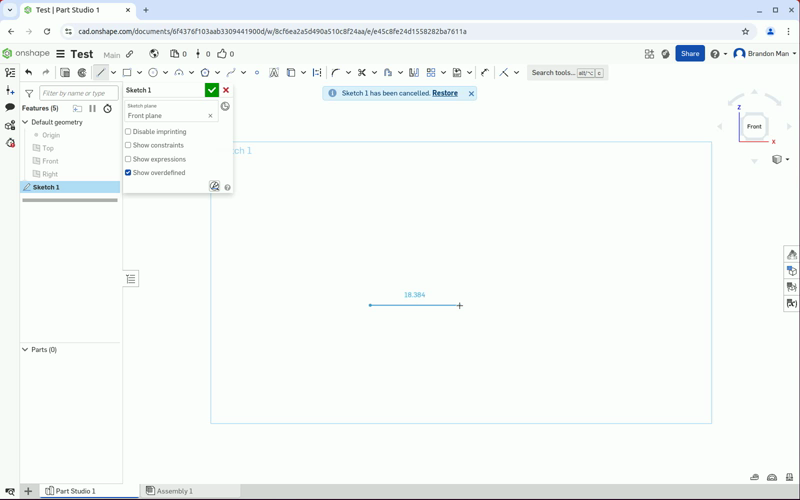
key_up(shift)
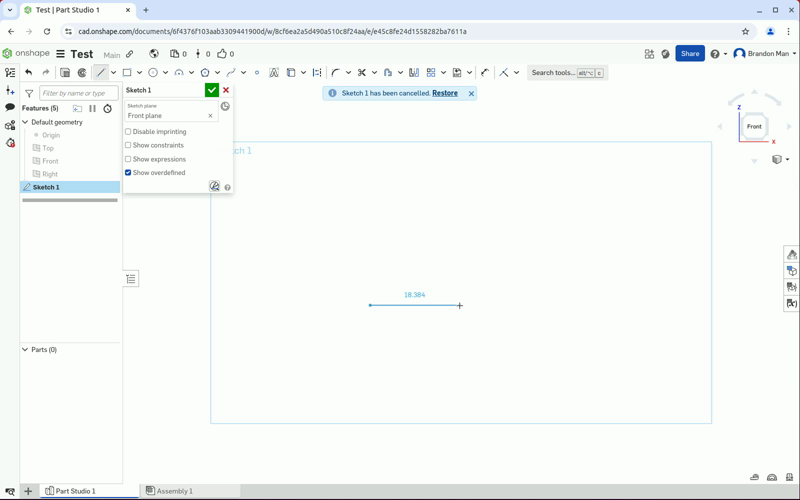
key_down(shift)
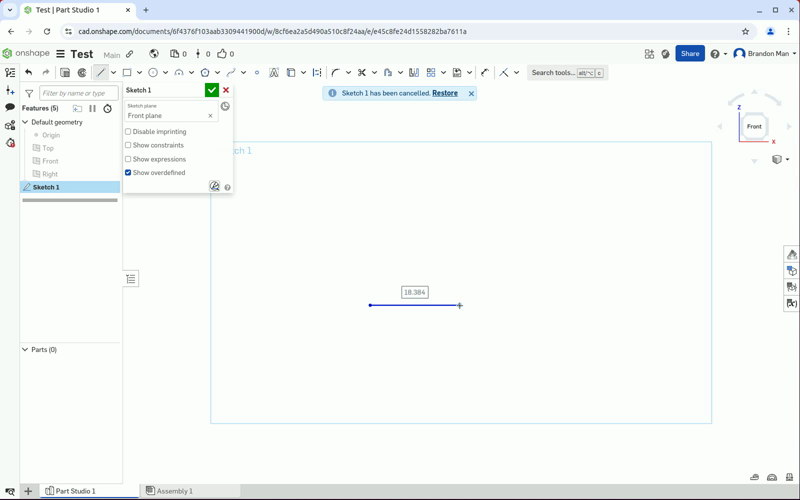
mouse_move(551, 305)
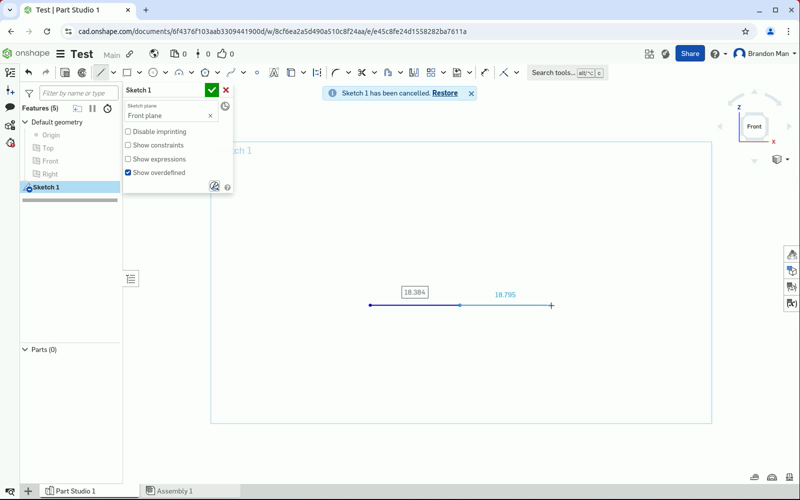
click(551, 305)
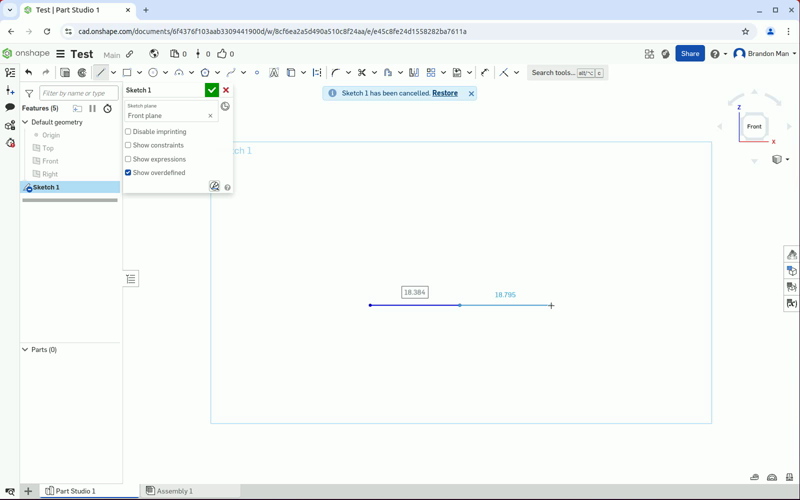
key_up(shift)
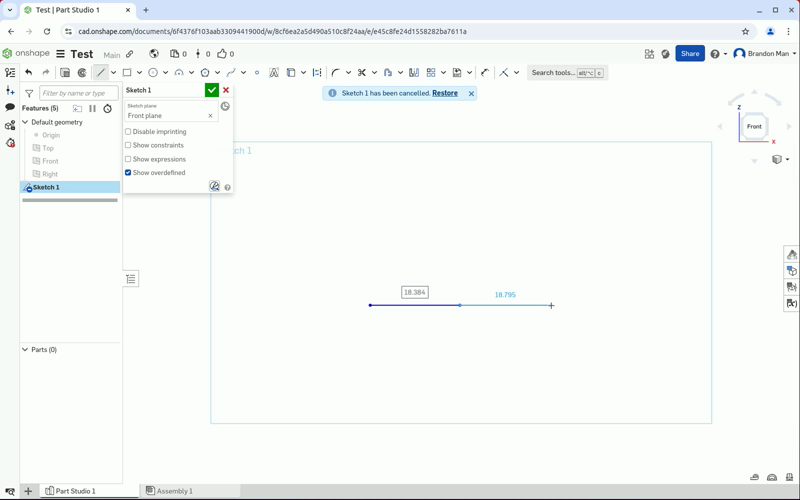
key(esc)
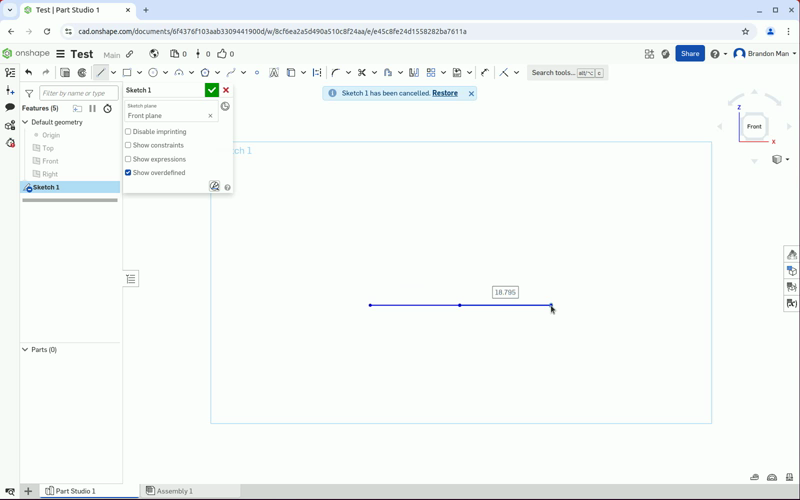
key(a)
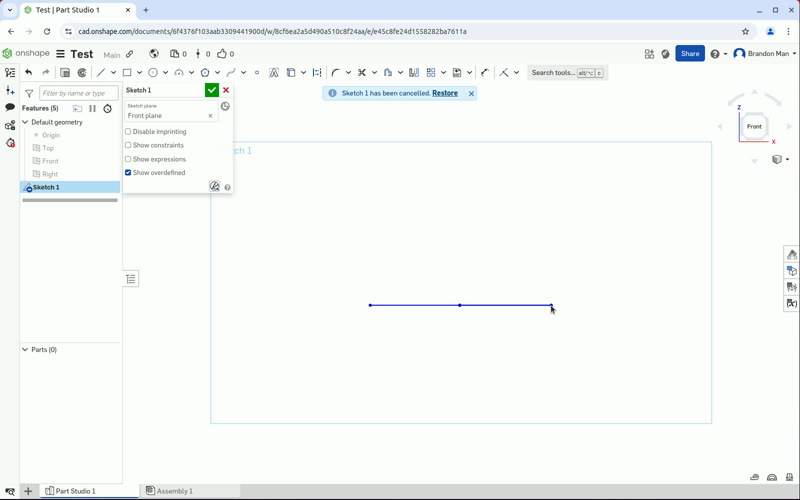
mouse_move(551, 305)
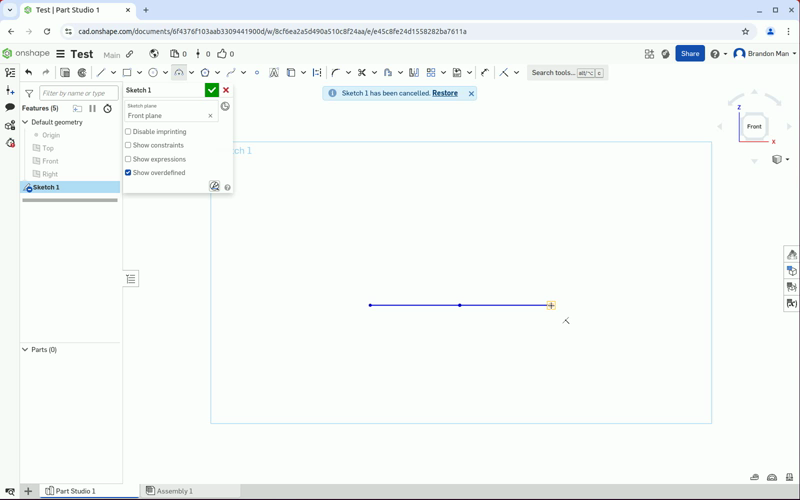
click(551, 305)
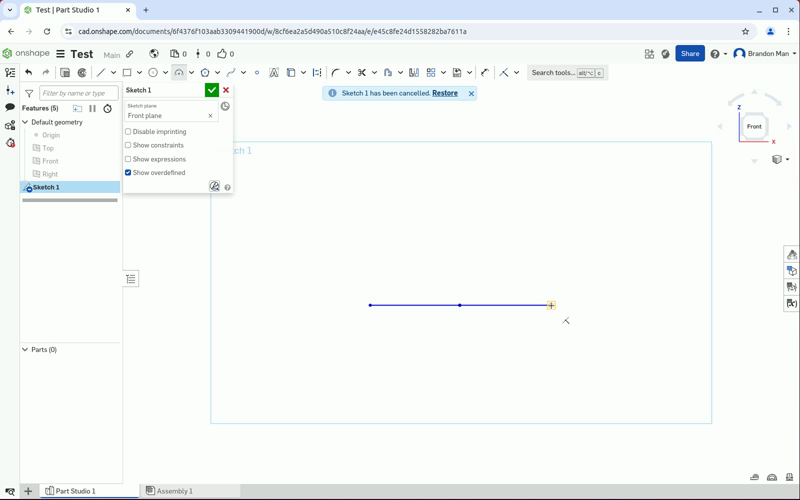
key_down(shift)
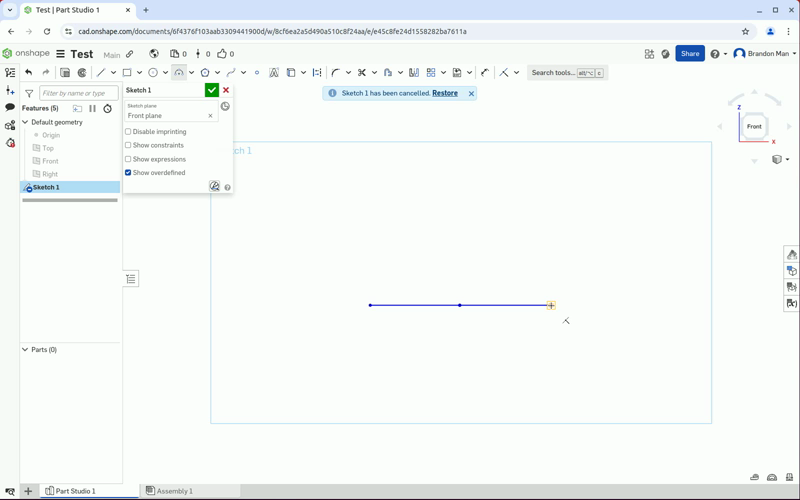
mouse_move(551, 262)
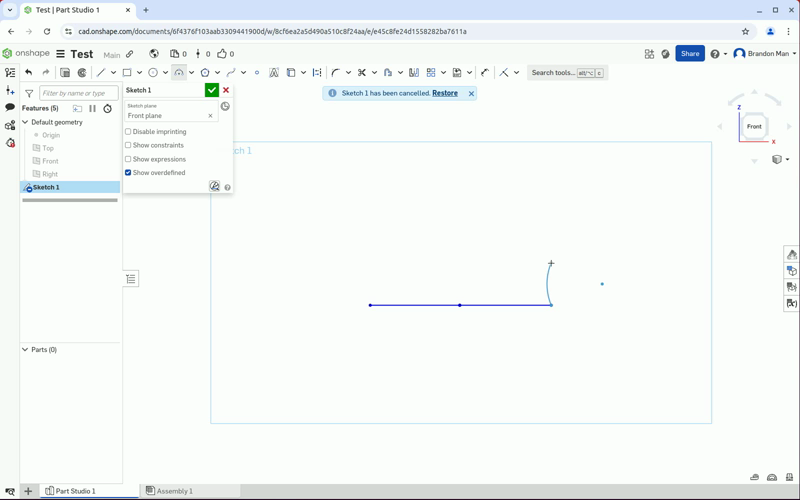
click(551, 262)
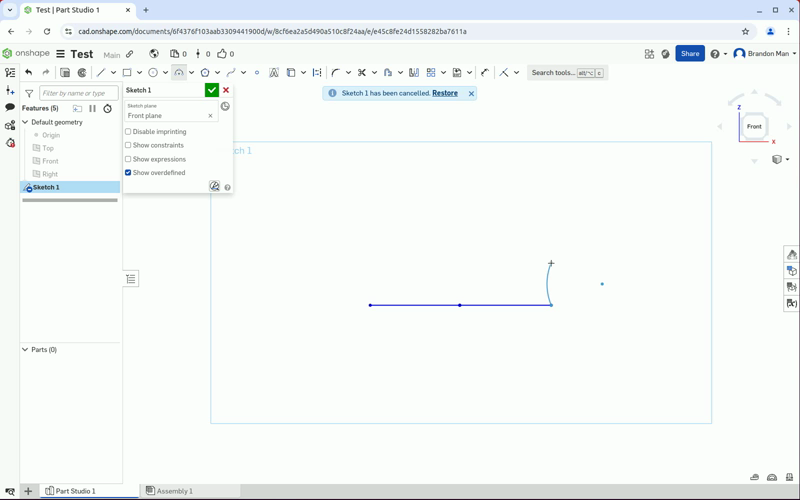
mouse_move(572, 283)
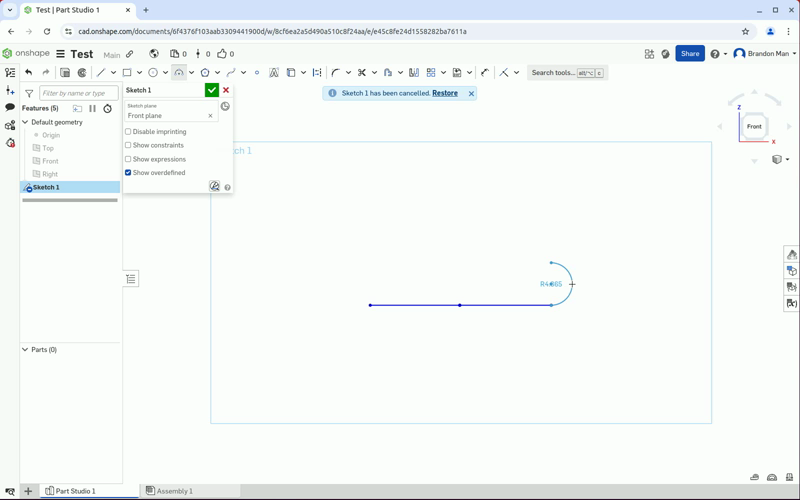
click(572, 283)
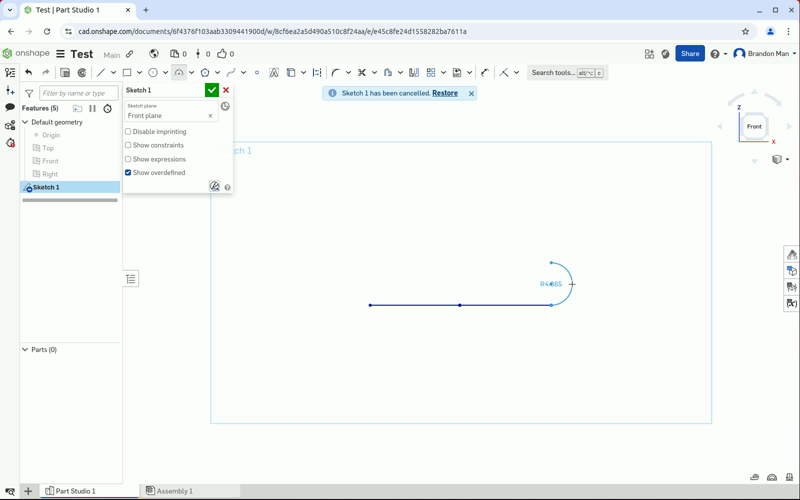
key_up(shift)
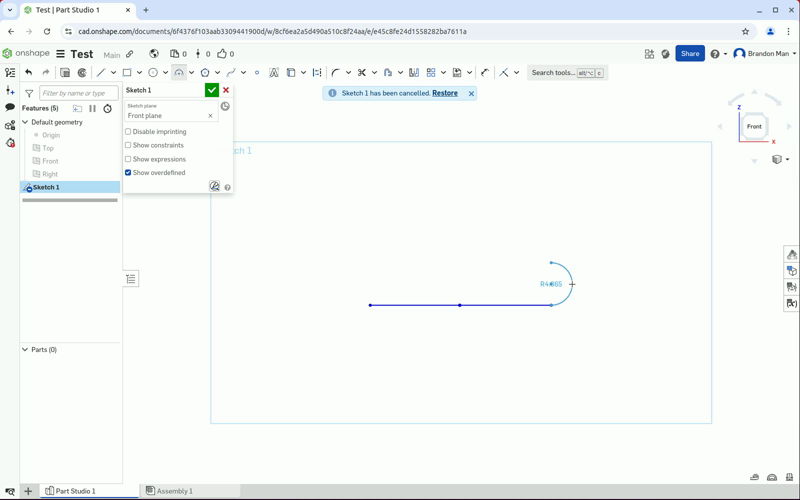
key(esc)
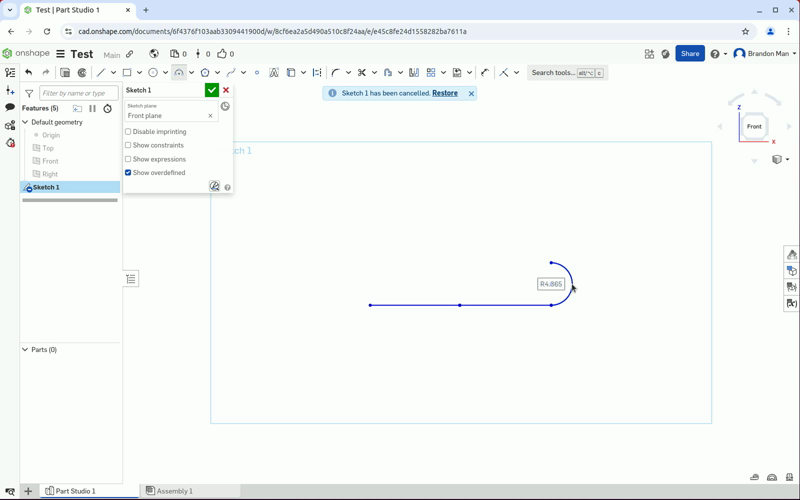
key(l)
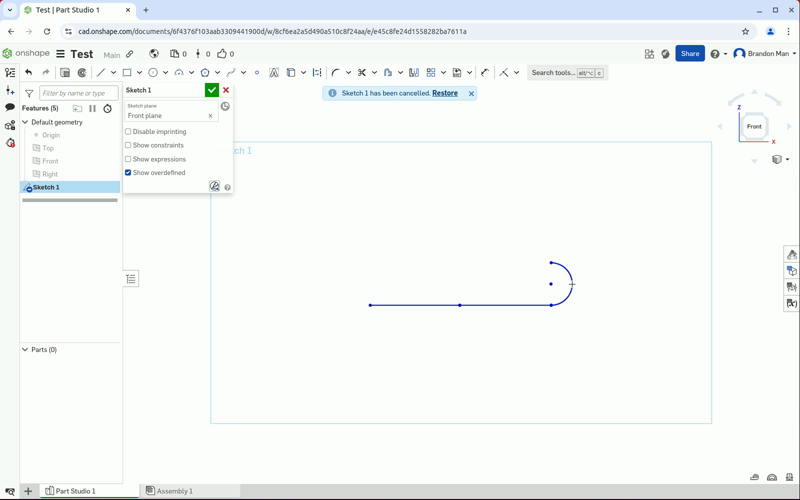
mouse_move(551, 262)
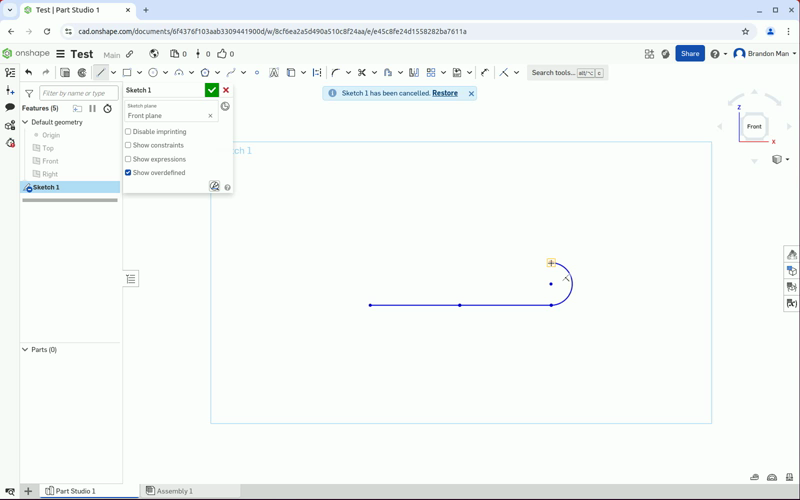
click(551, 262)
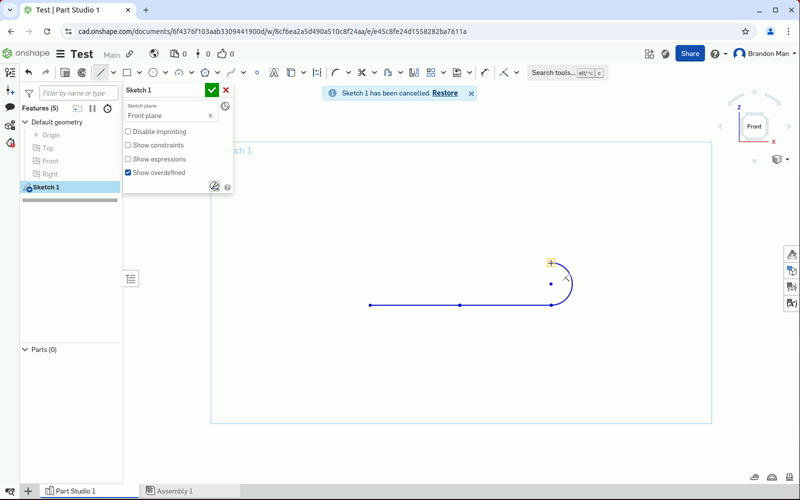
key_down(shift)
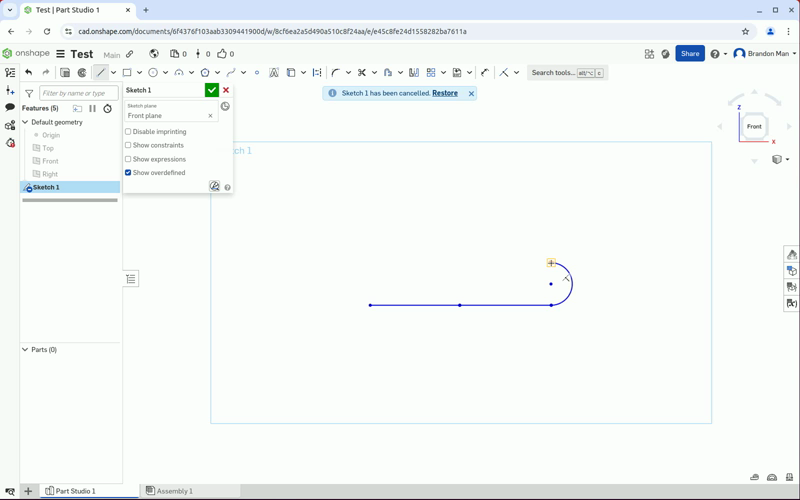
mouse_move(459, 262)
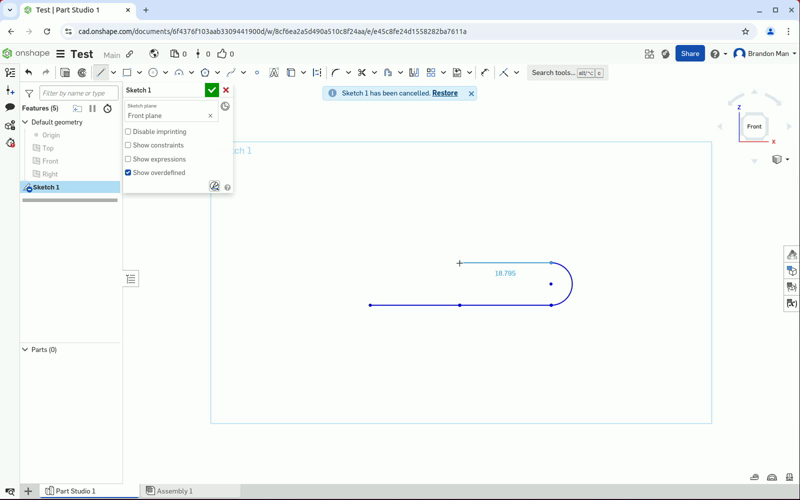
click(459, 262)
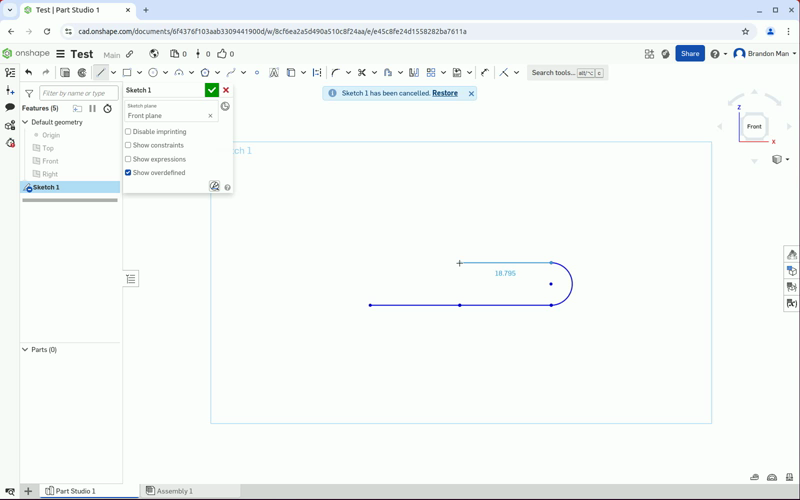
key_up(shift)
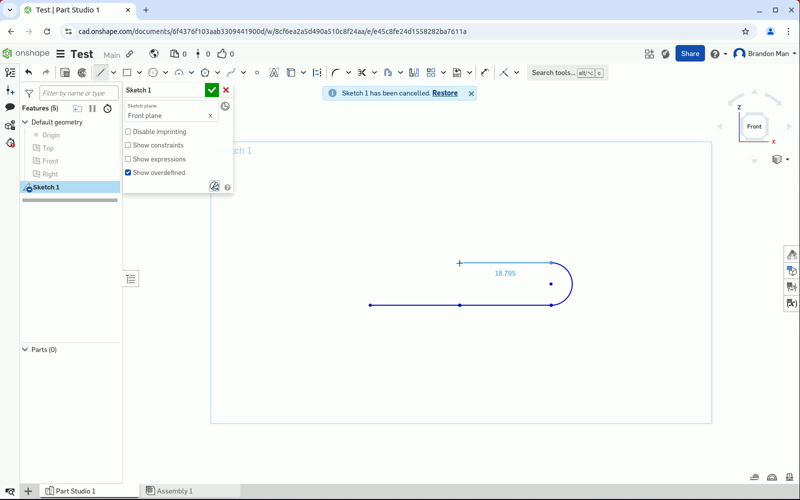
key_down(shift)
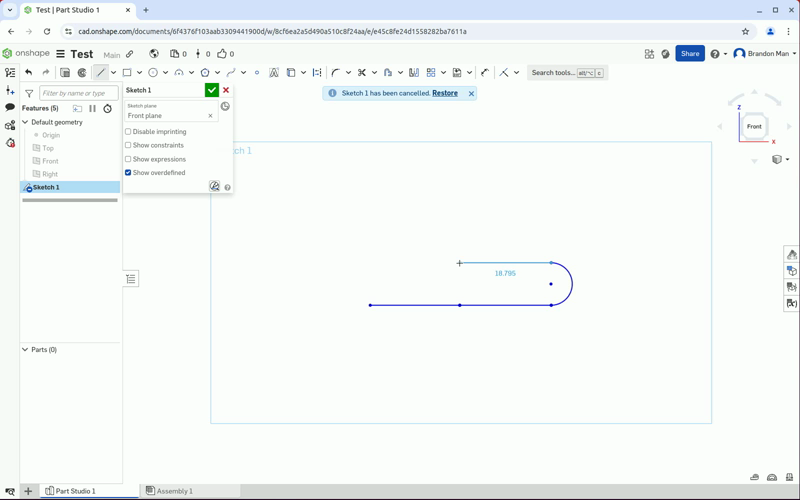
mouse_move(370, 262)
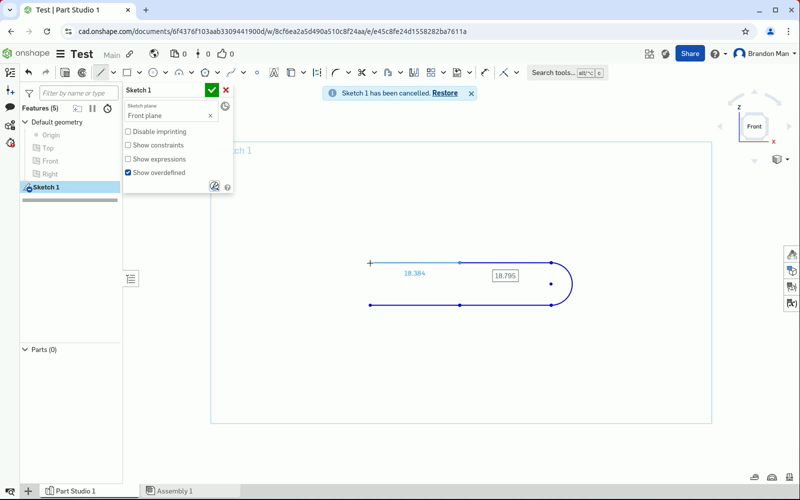
click(370, 262)
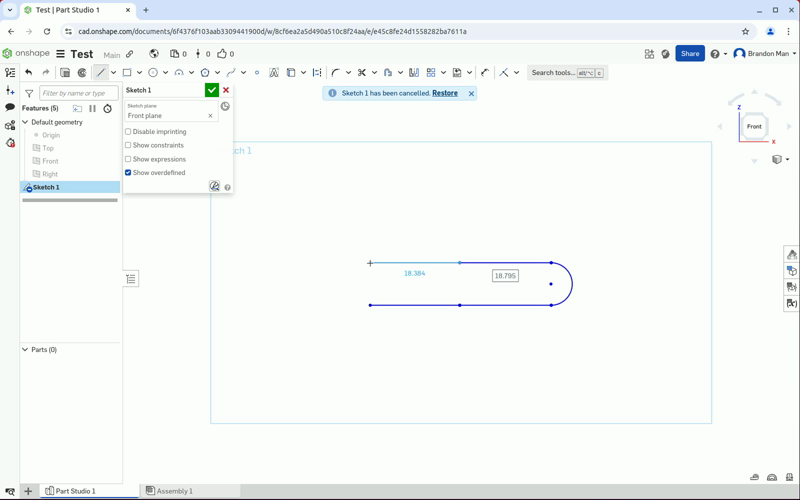
key_up(shift)
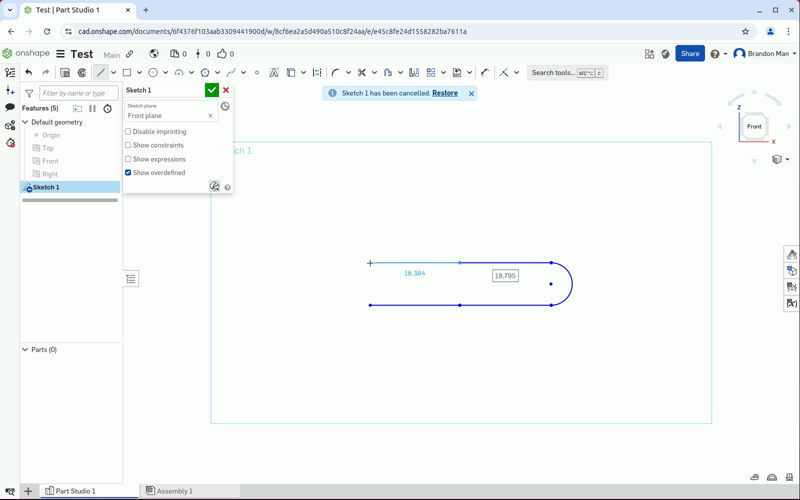
key(esc)
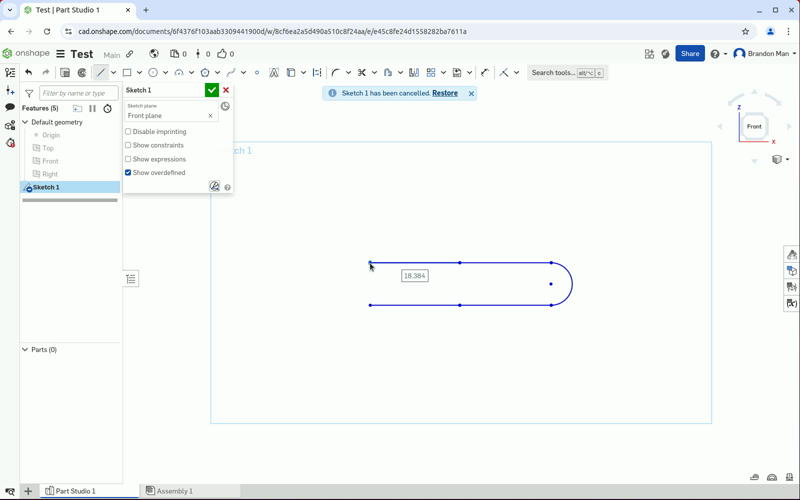
key(a)
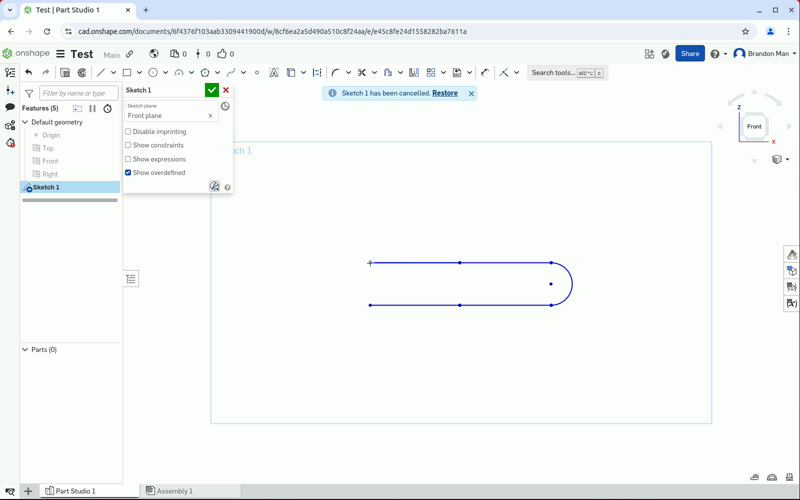
mouse_move(370, 262)
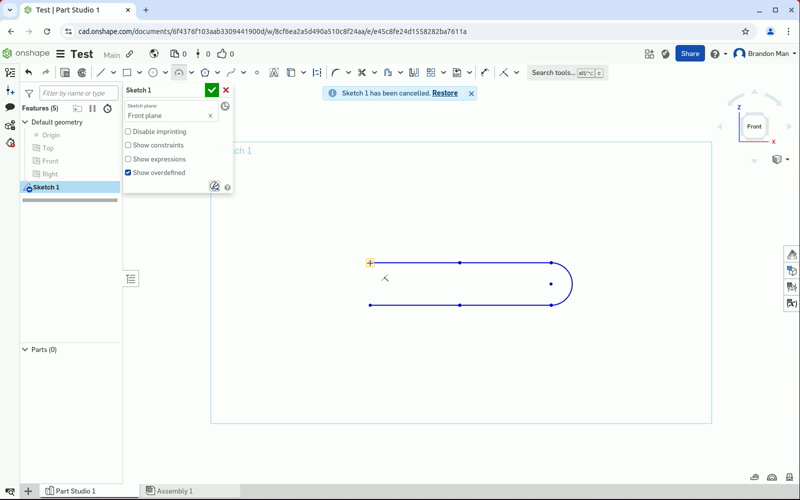
click(370, 262)
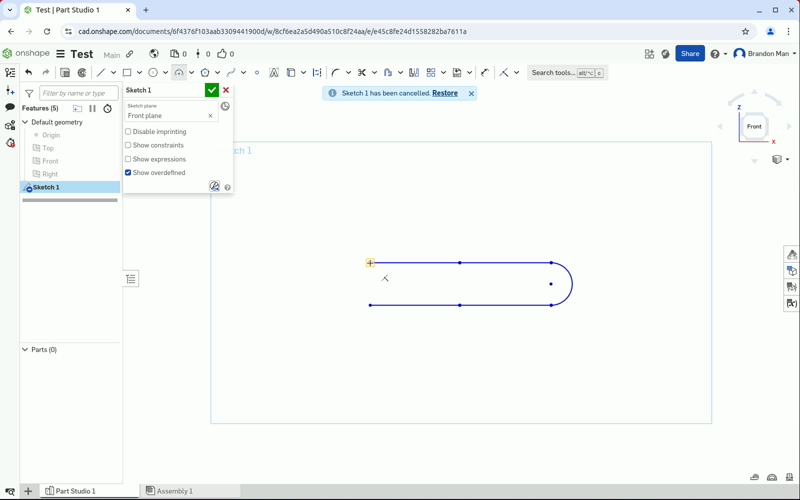
mouse_move(370, 305)
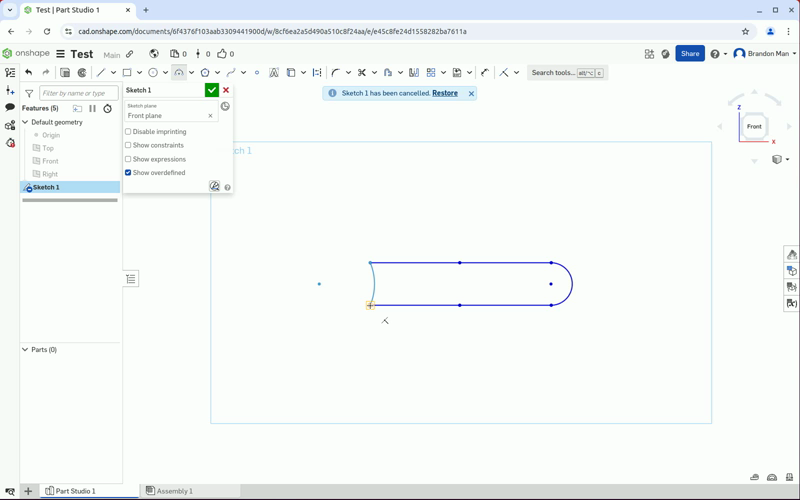
click(370, 305)
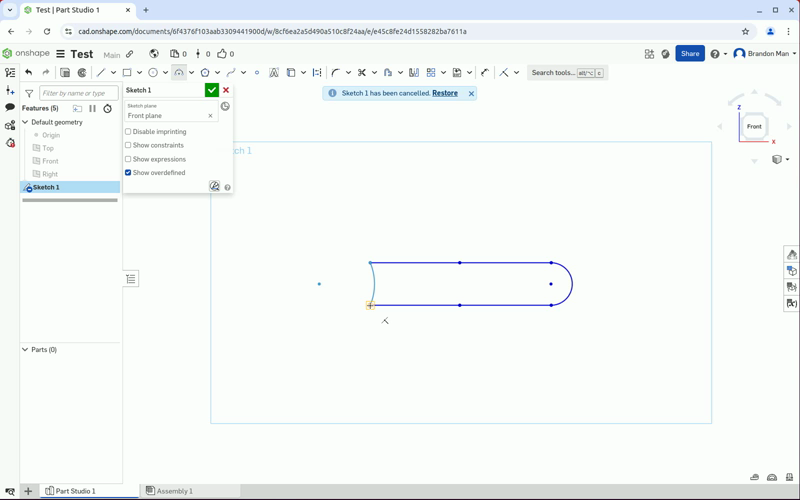
key_down(shift)
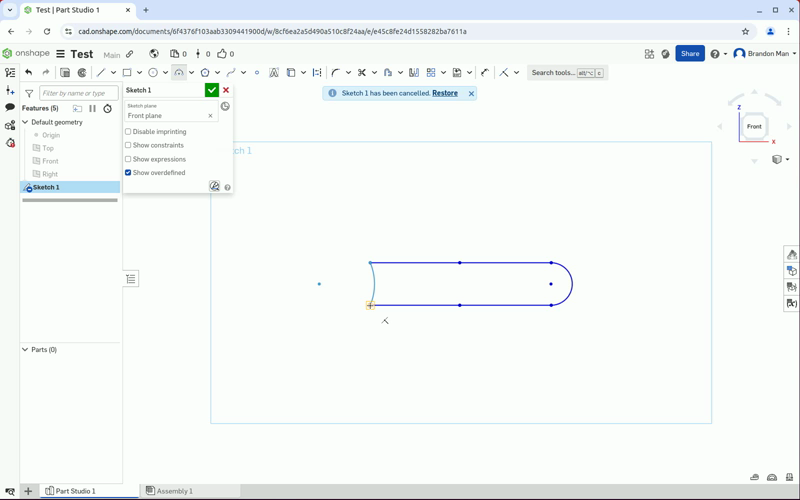
mouse_move(349, 283)
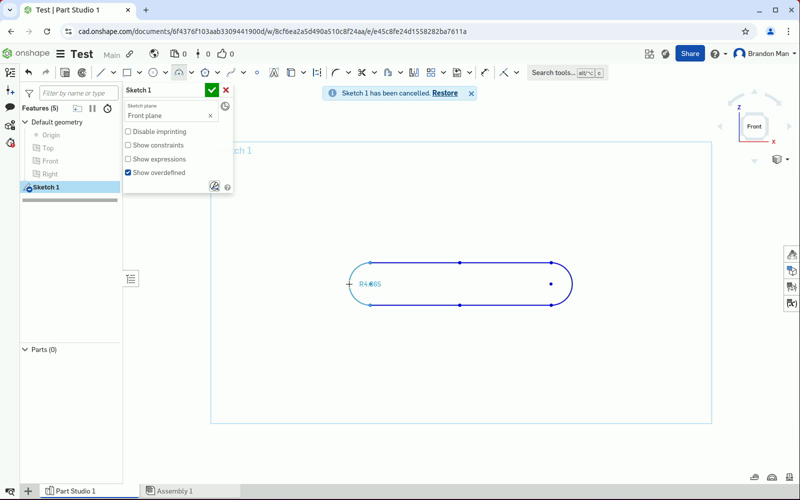
click(349, 283)
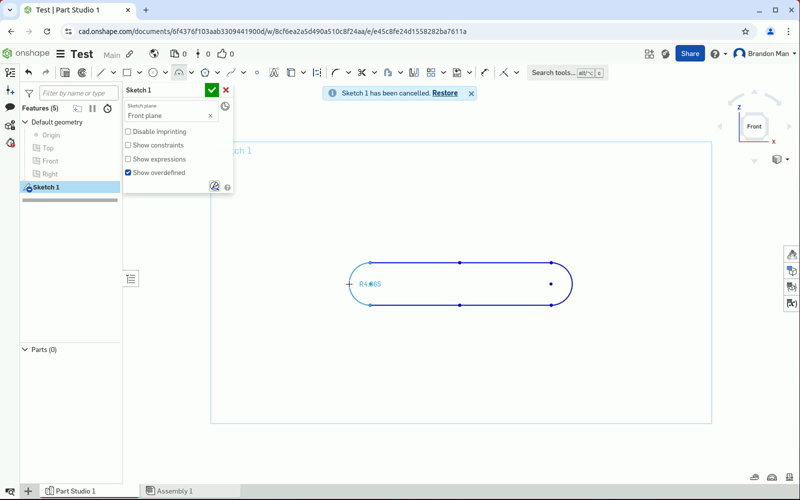
key_up(shift)
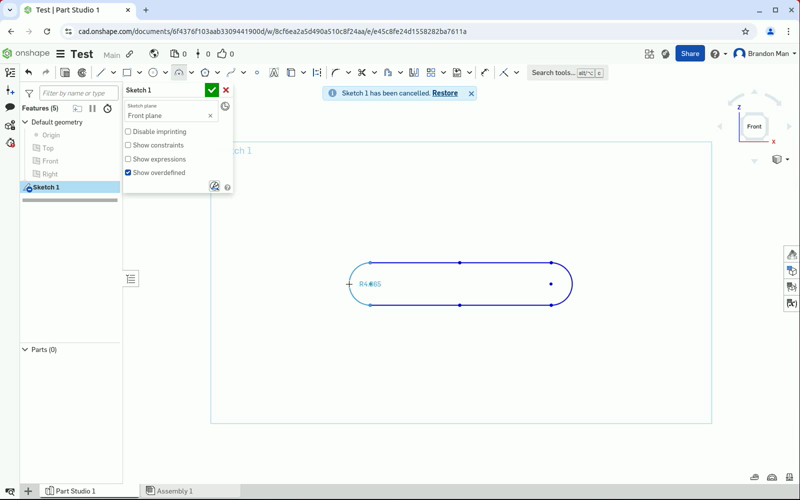
key(esc)
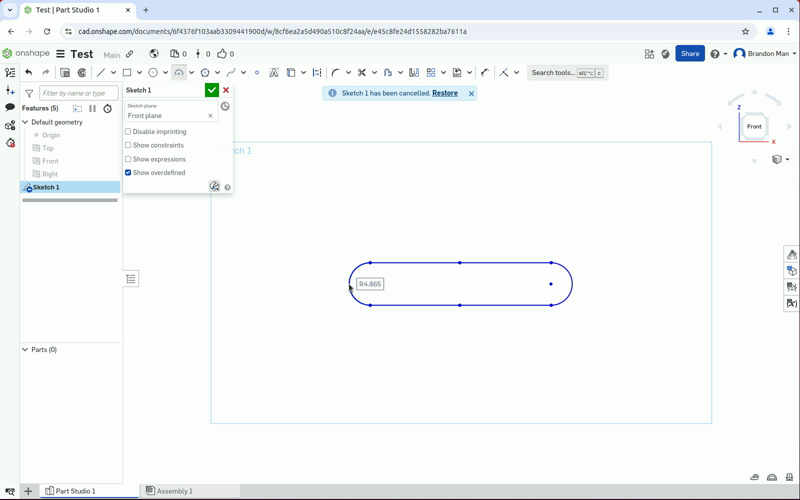
key(c)
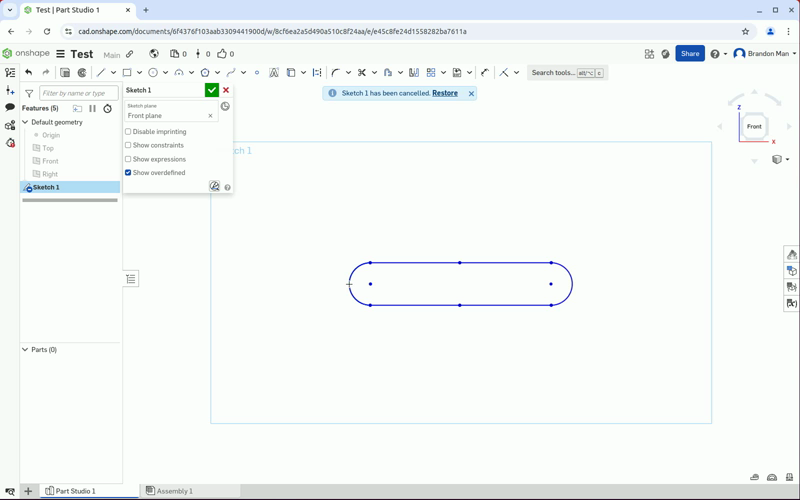
key_down(shift)
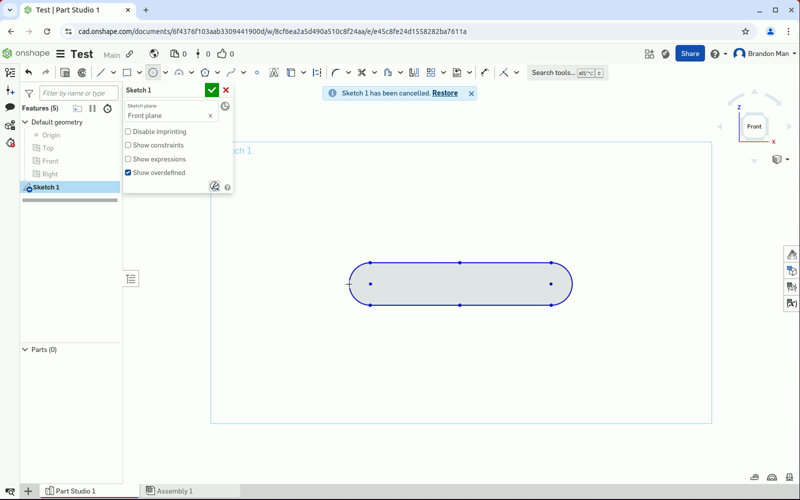
mouse_move(370, 283)
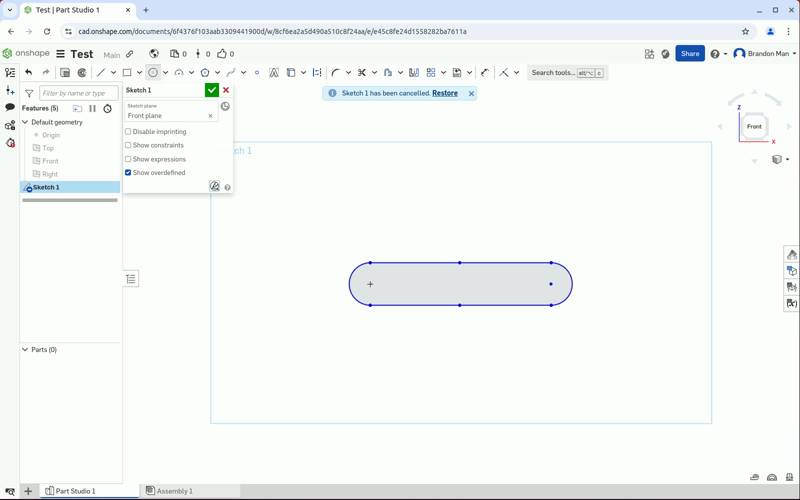
click(370, 283)
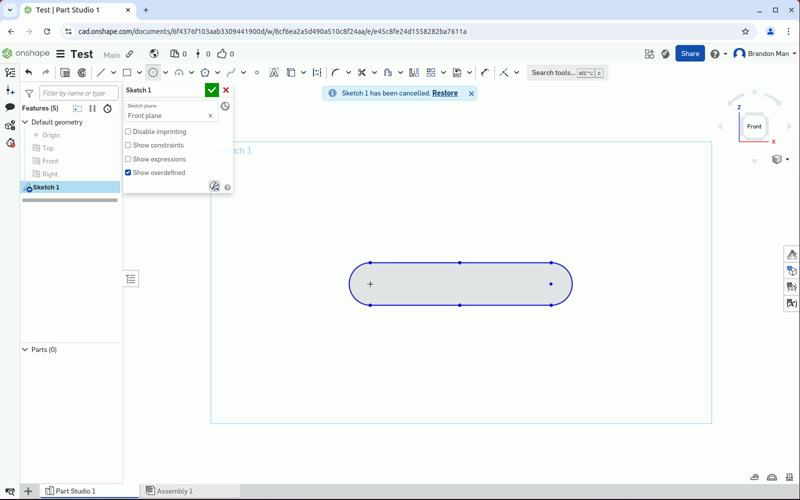
key_up(shift)
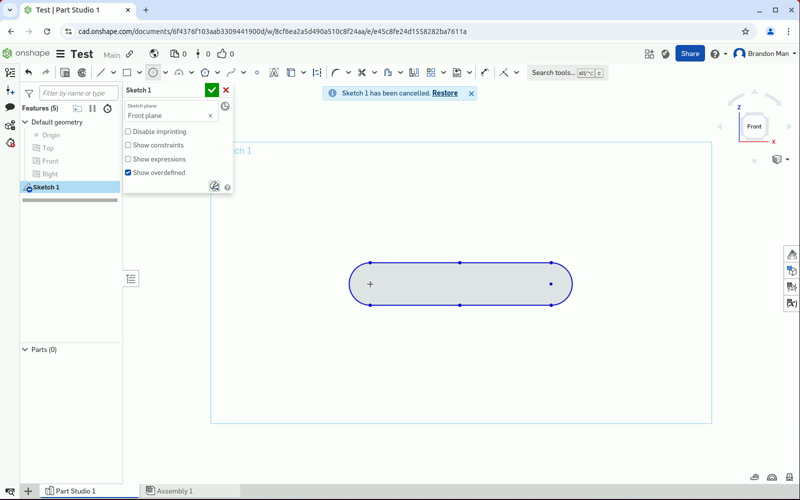
mouse_move(385, 283)
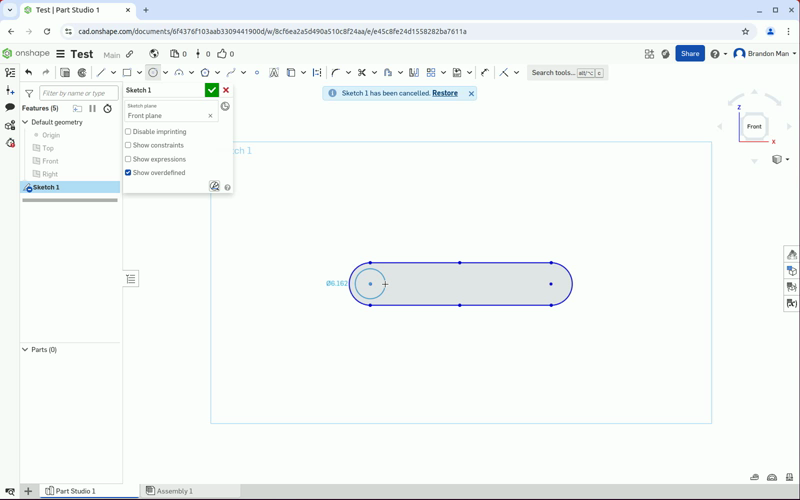
click(385, 283)
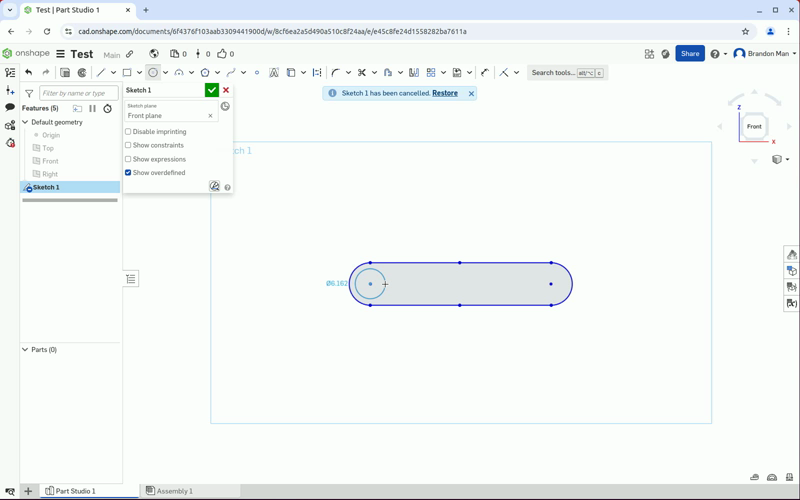
key(esc)
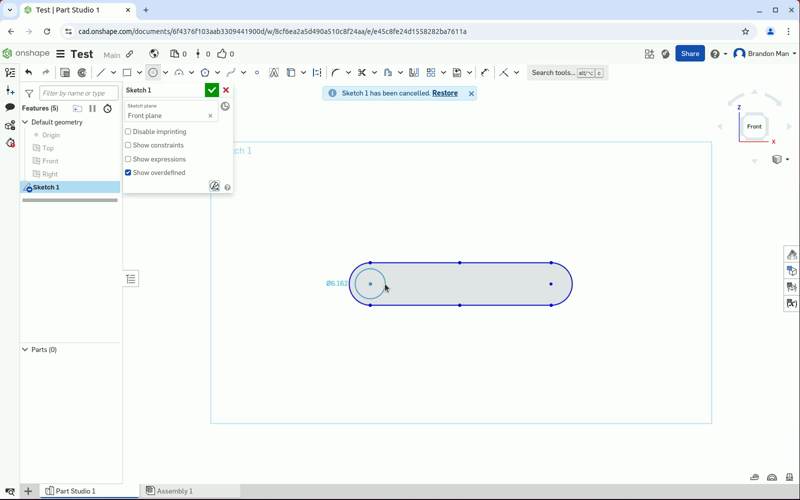
key(c)
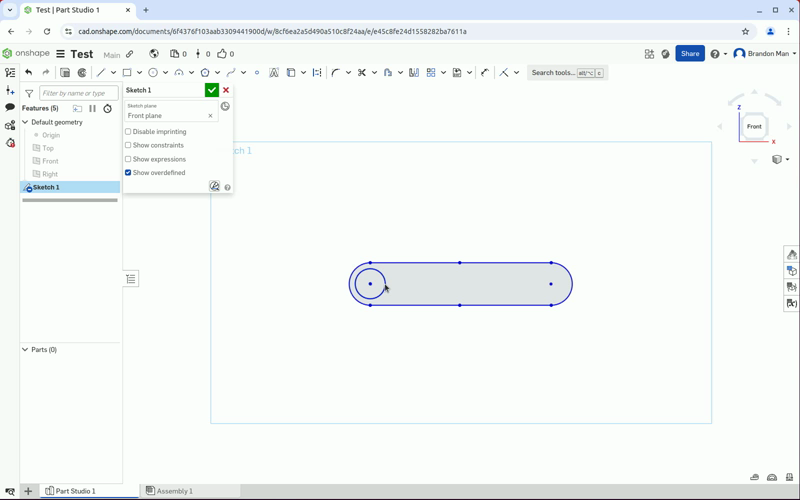
key_down(shift)
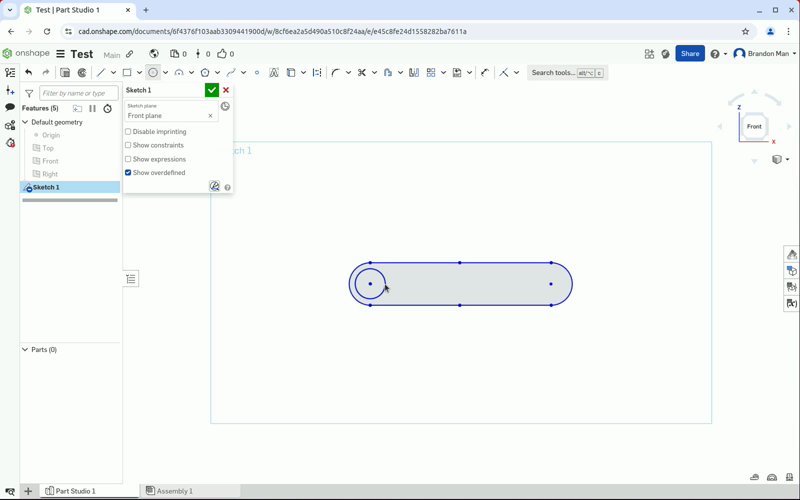
mouse_move(551, 283)
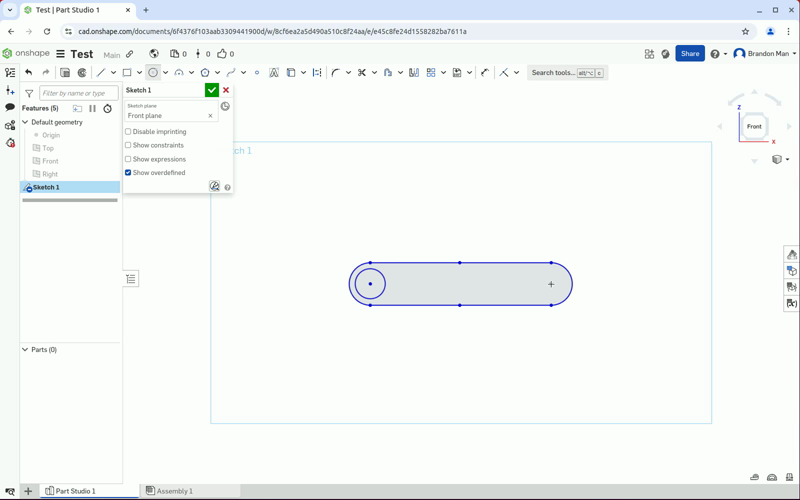
click(551, 283)
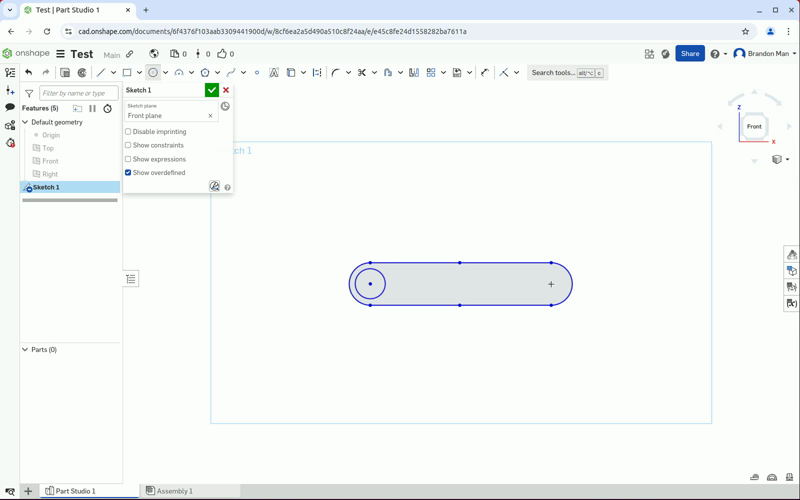
key_up(shift)
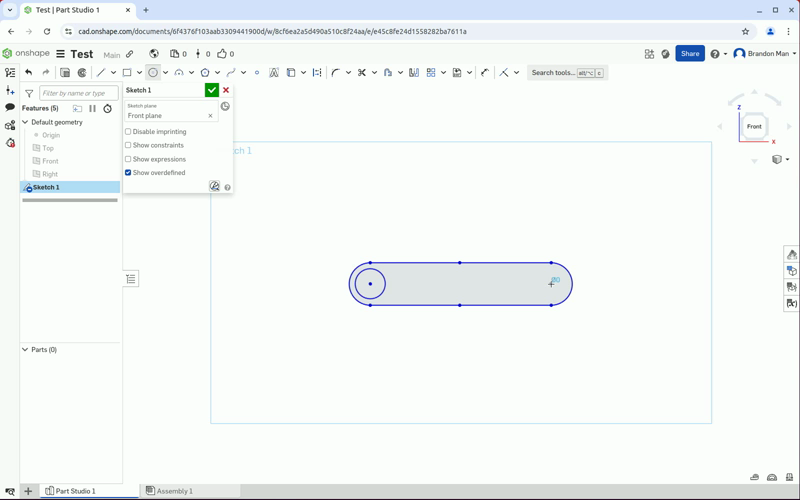
mouse_move(566, 283)
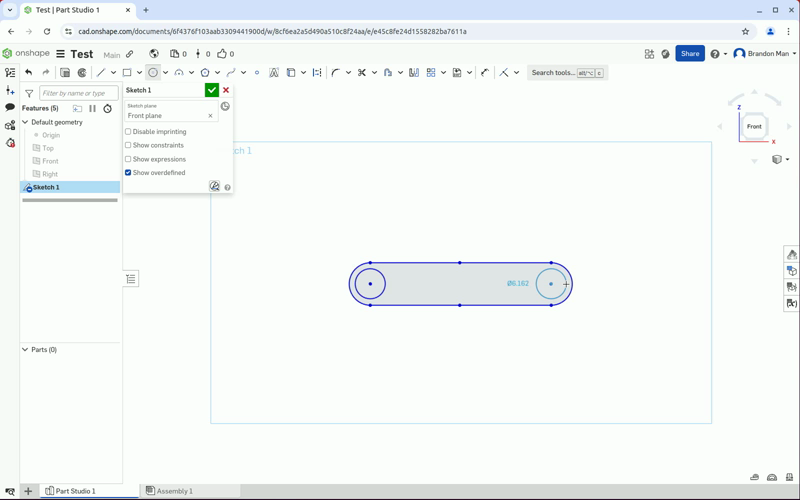
click(566, 283)
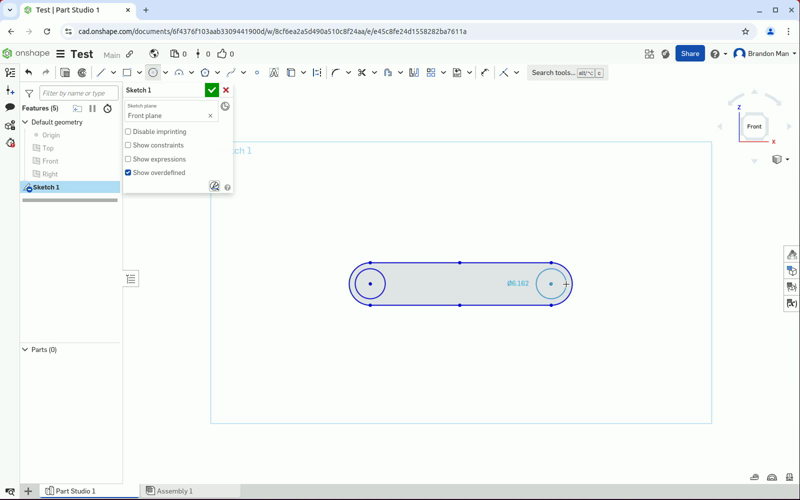
key(esc)
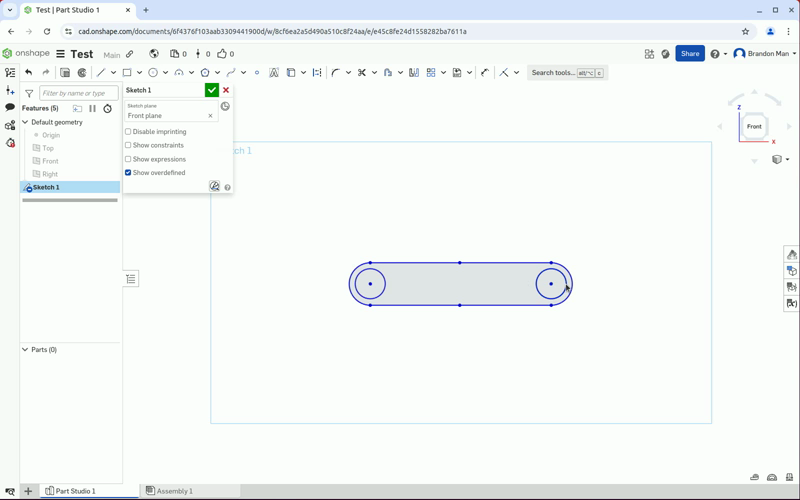
mouse_move(474, 272)
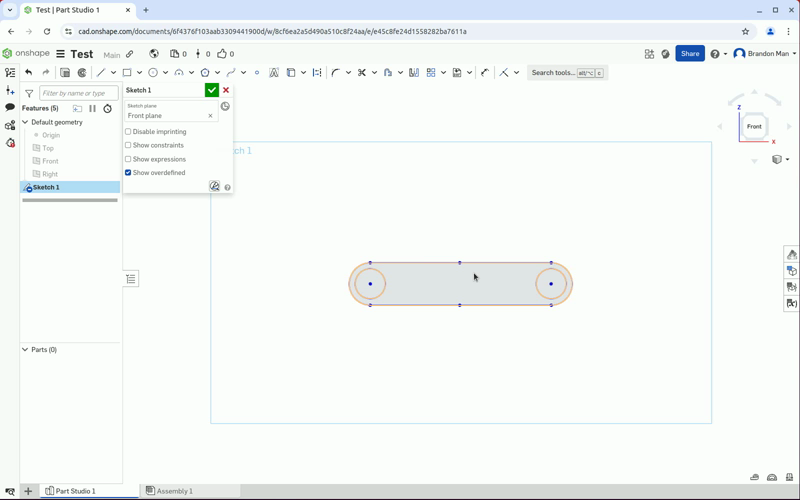
click(474, 272)
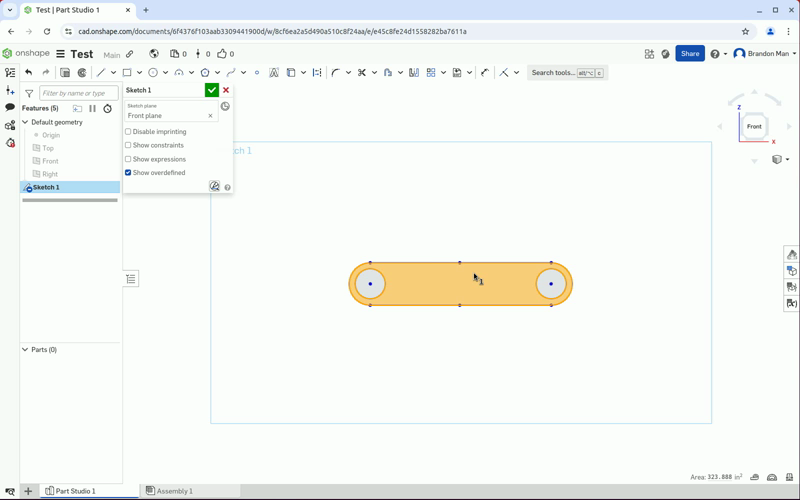
mouse_move(73, 352)
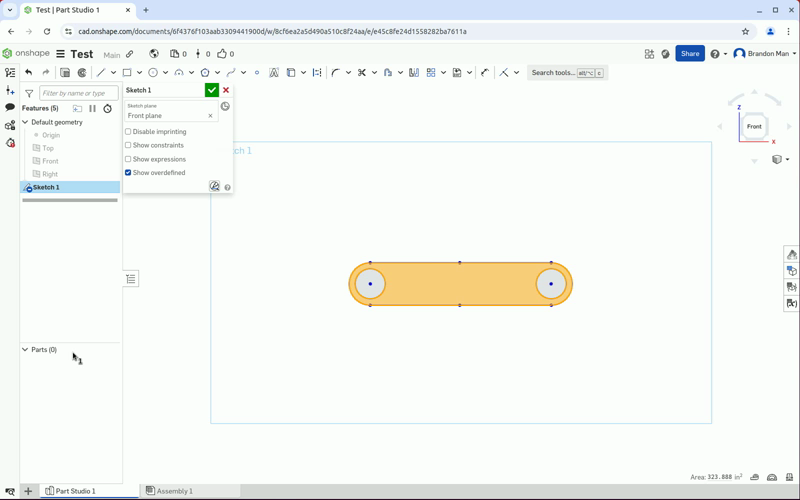
key(shift+y)
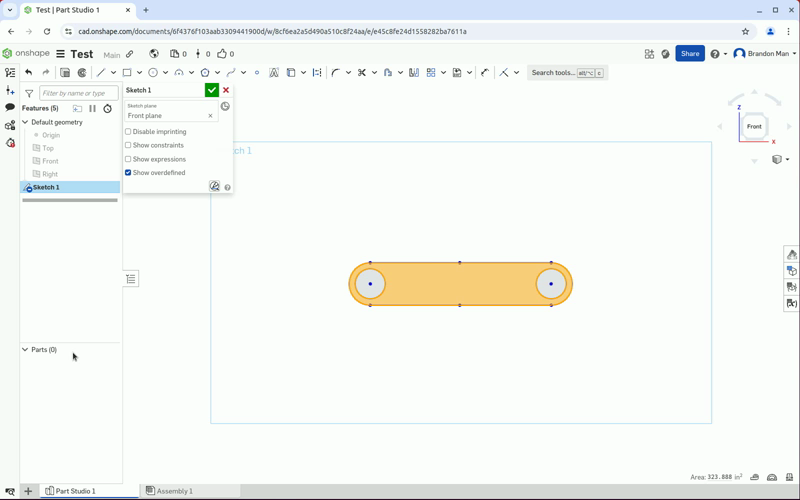
key(shift+e)
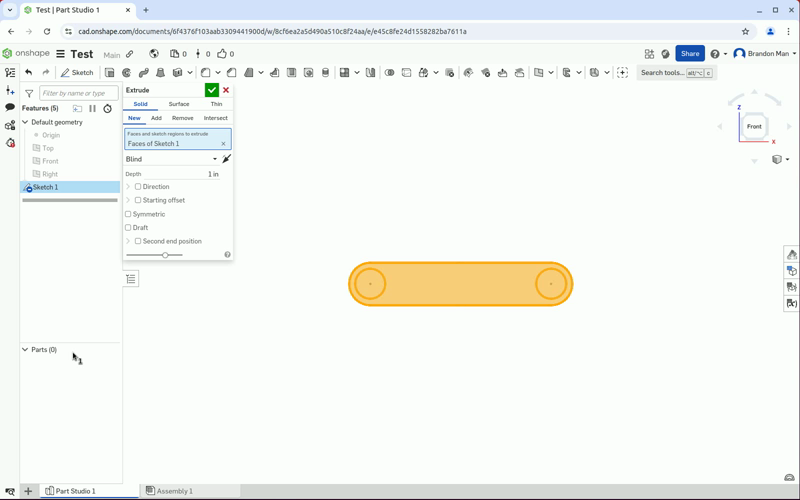
mouse_move(143, 106)
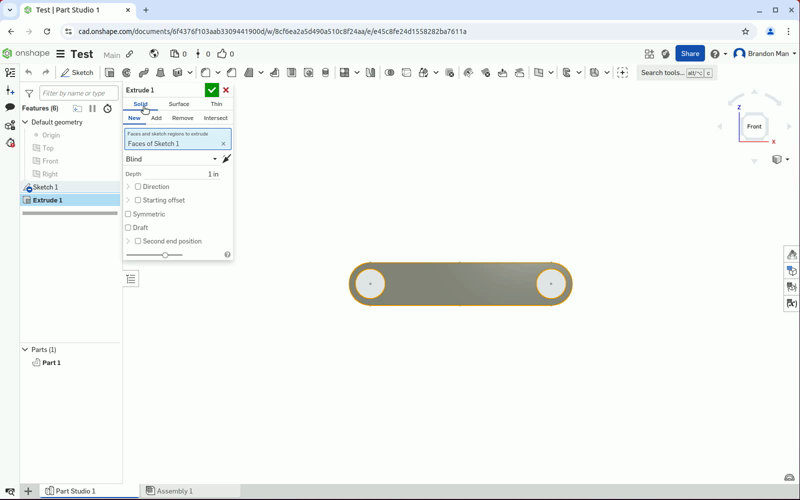
click(143, 106)
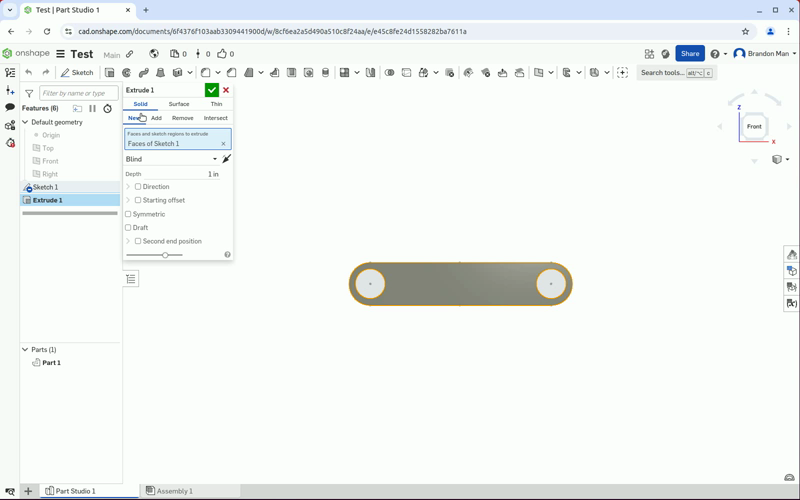
mouse_move(137, 120)
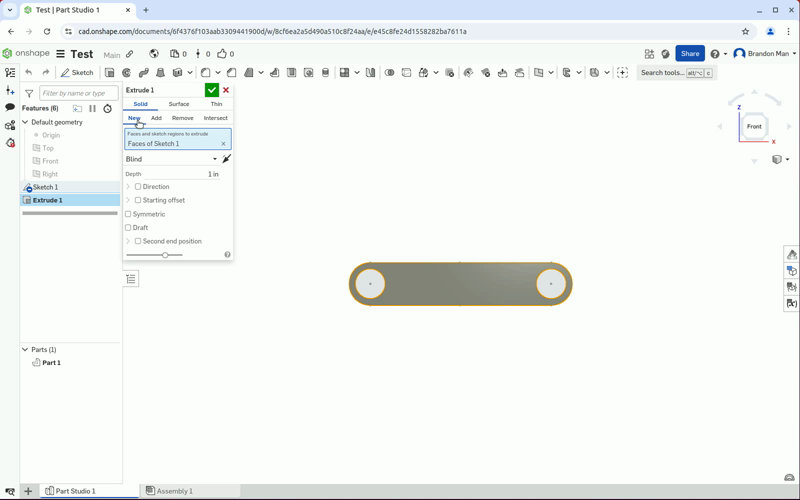
click(137, 120)
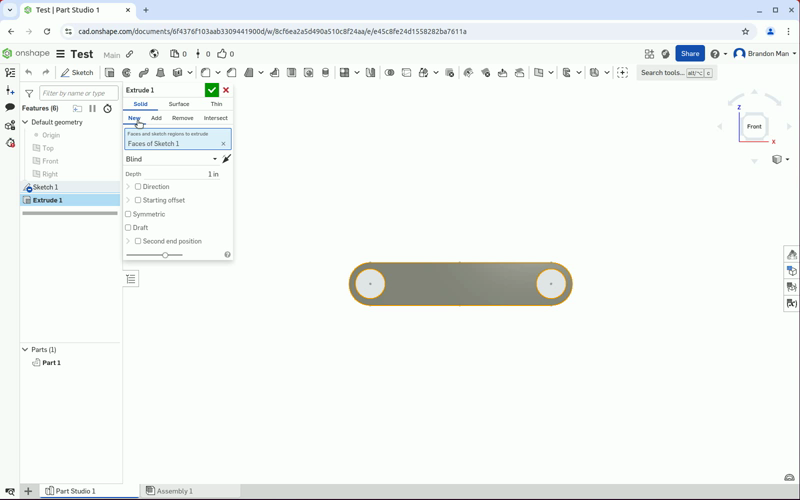
key(tab, 4)
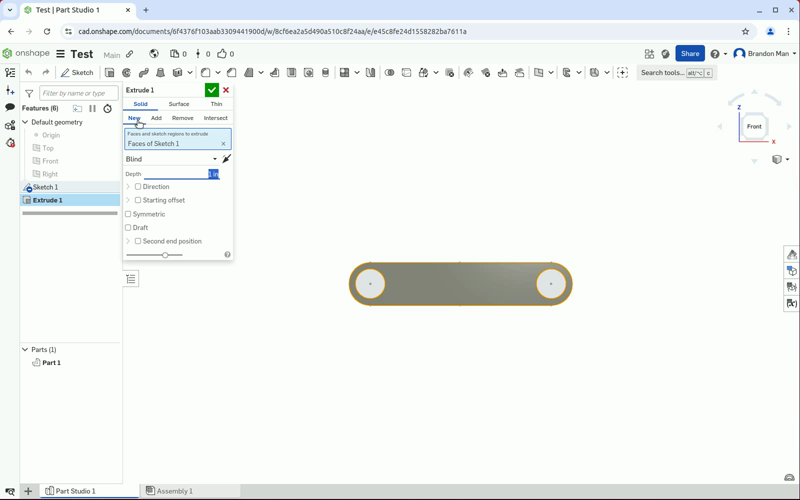
text(3.611)
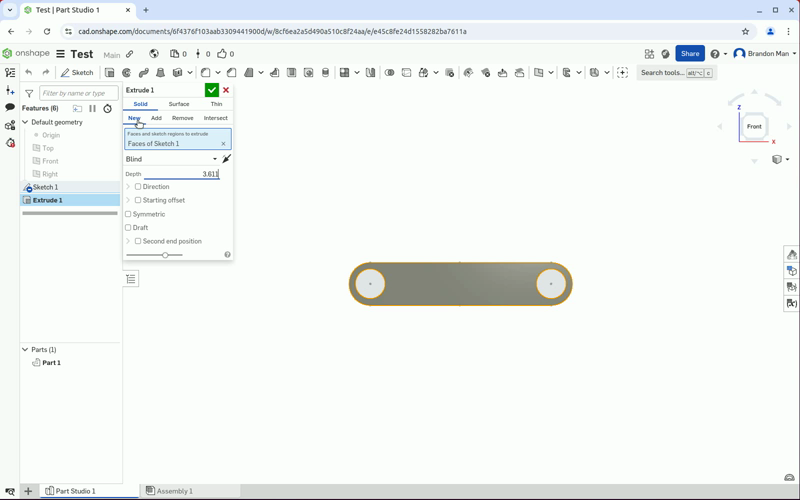
key(enter)
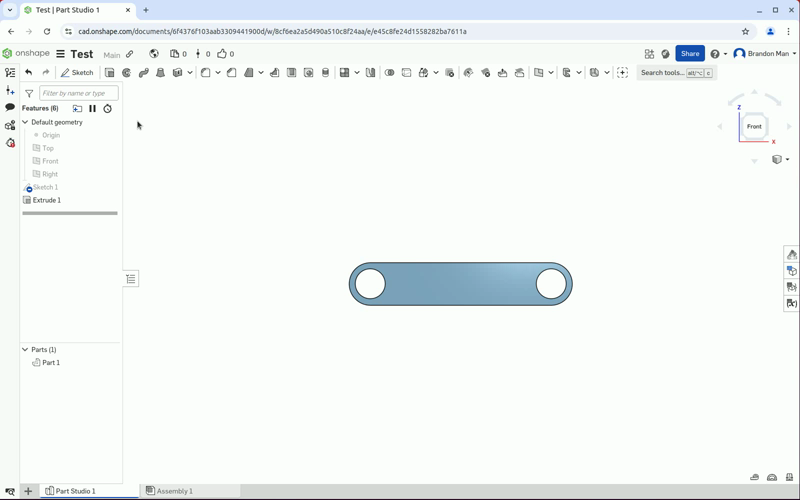
key(shift+h)
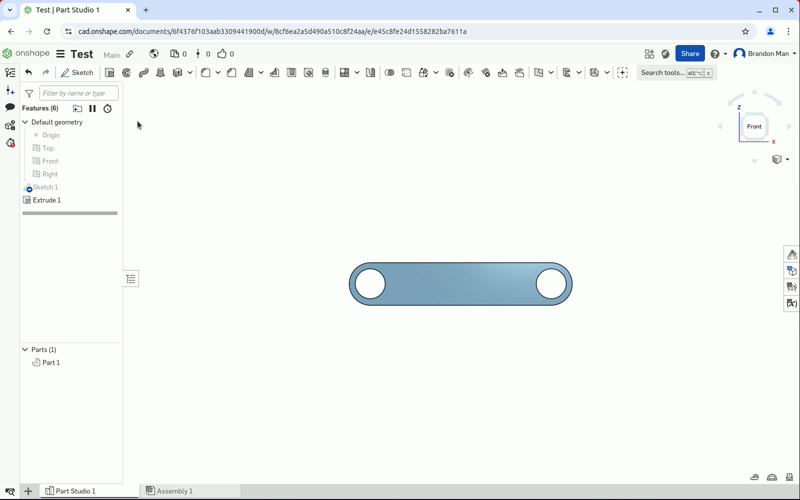
key(shift+h)
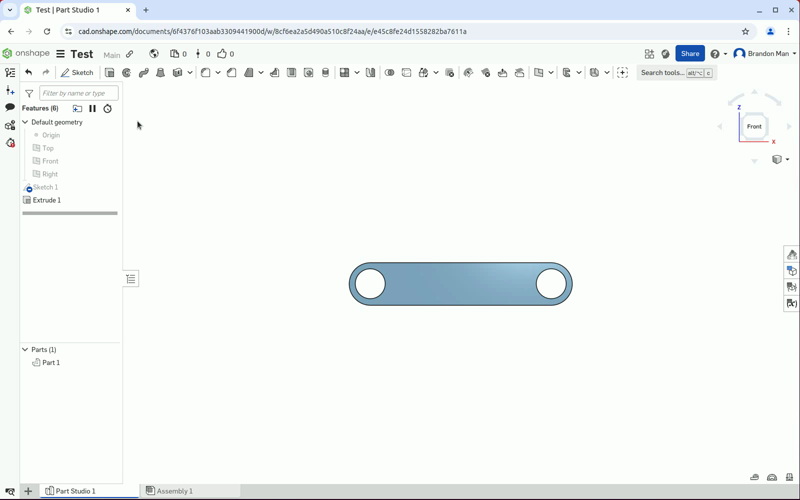
mouse_move(73, 189)
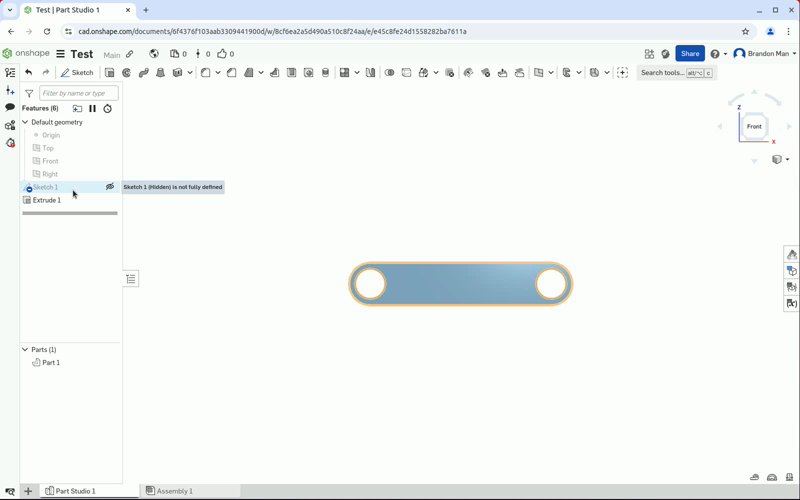
click(73, 189)
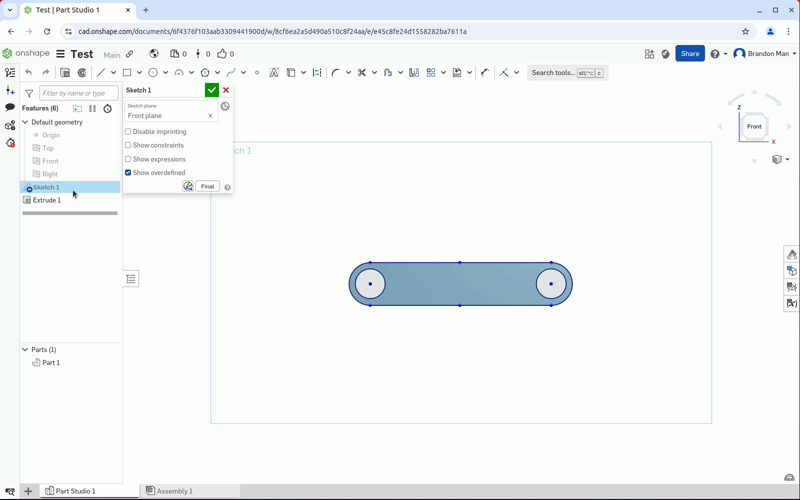
mouse_move(229, 92)
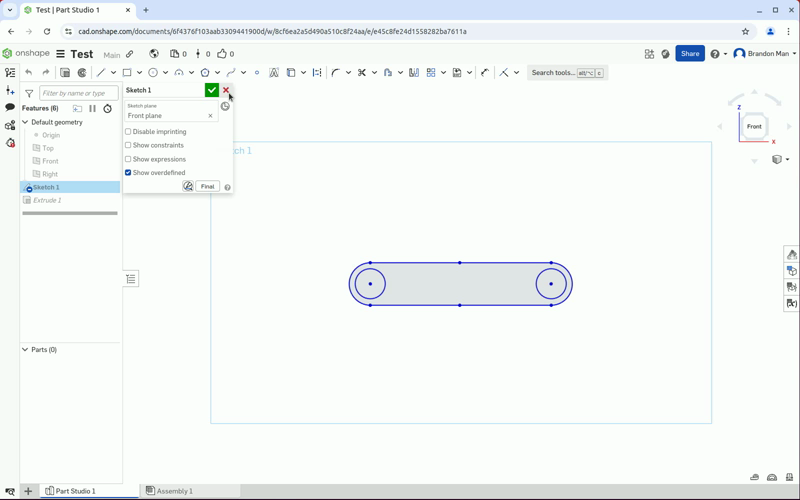
click(229, 92)
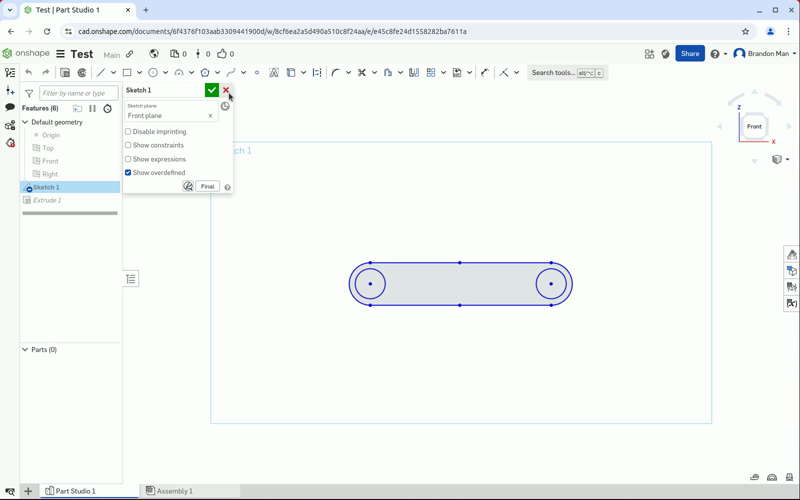
key(shift+s)
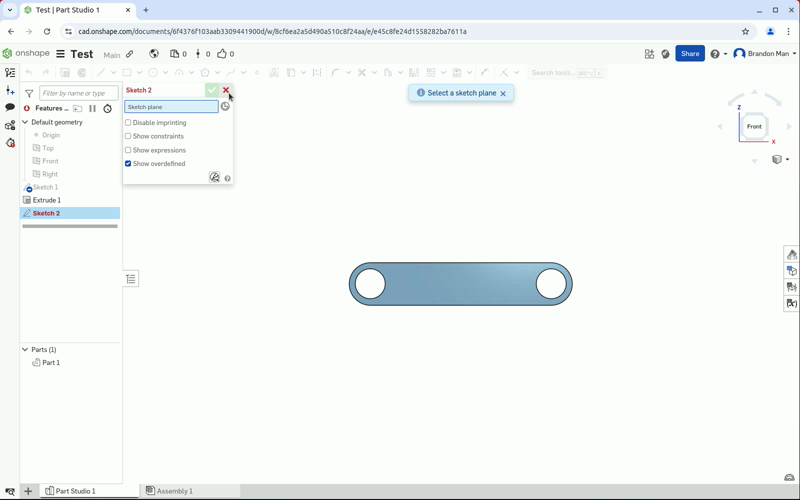
mouse_move(73, 163)
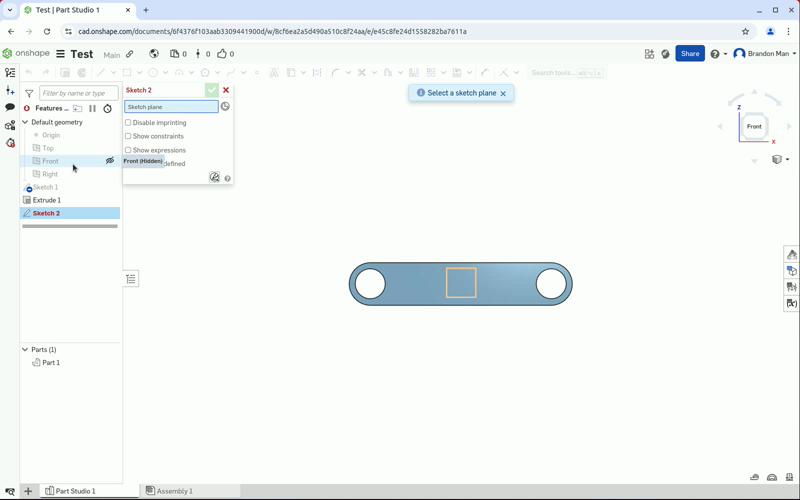
click(73, 163)
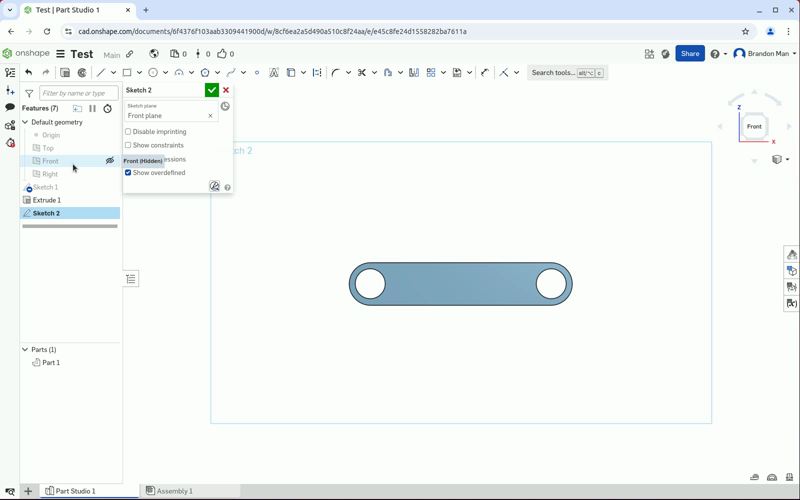
mouse_move(73, 352)
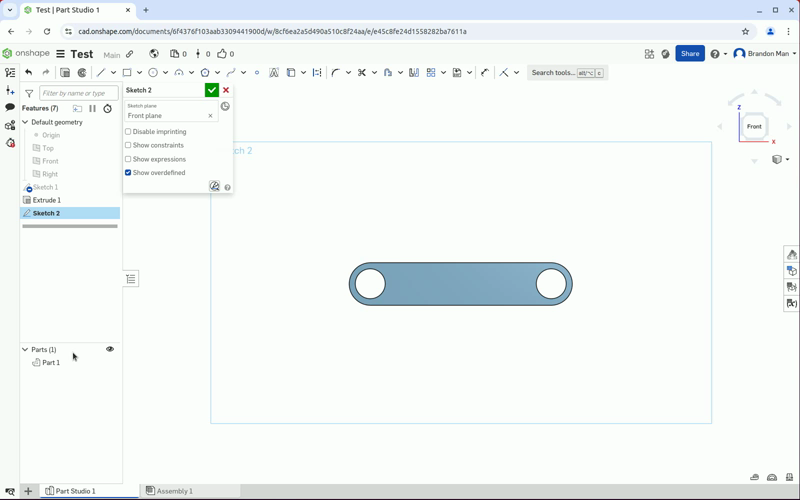
key(y)
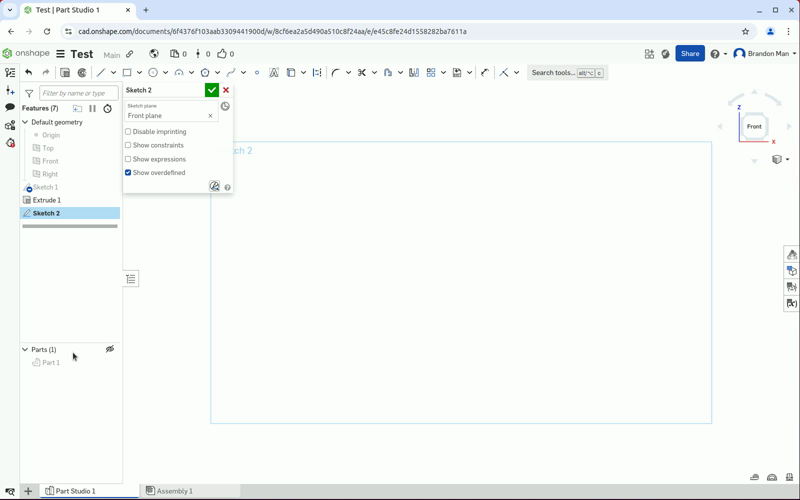
key(c)
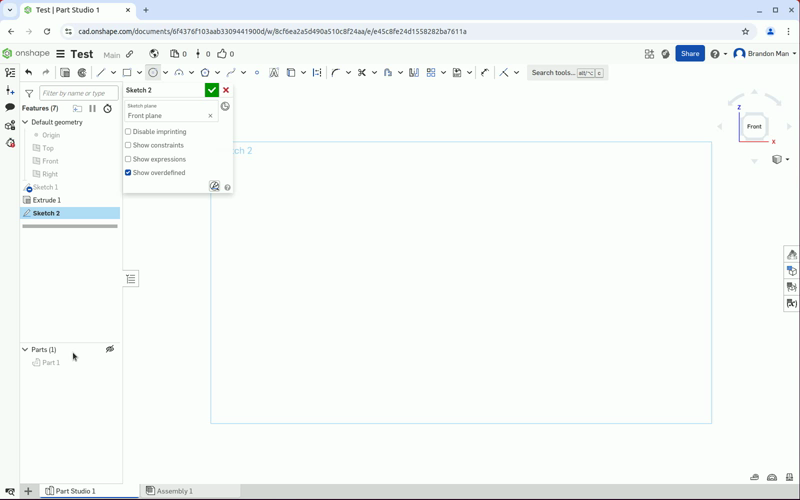
key_down(shift)
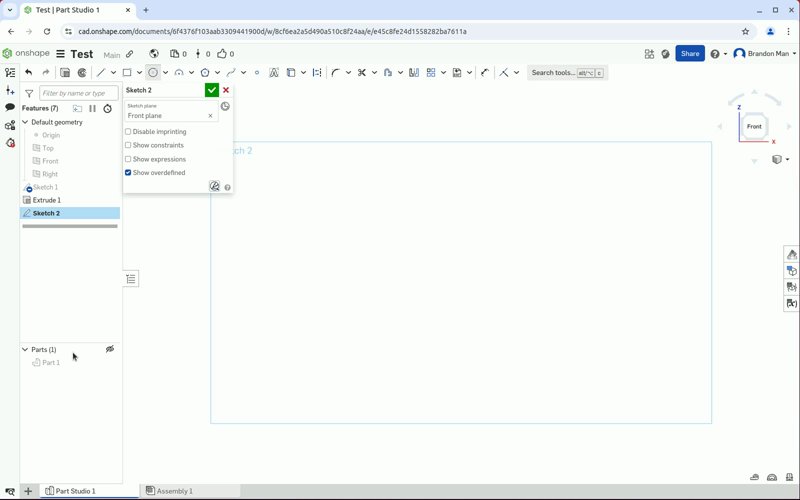
mouse_move(369, 282)
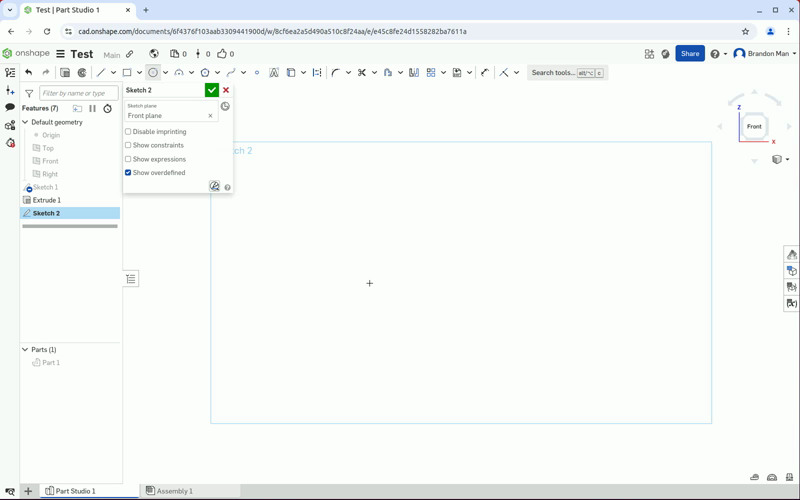
click(369, 282)
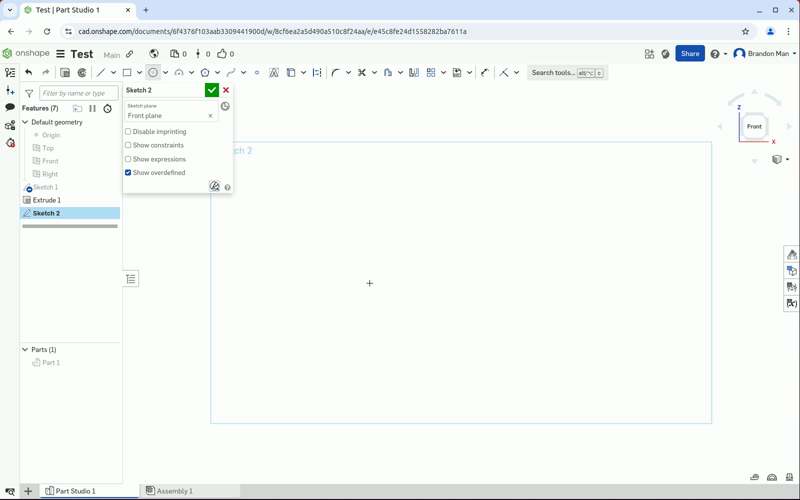
key_up(shift)
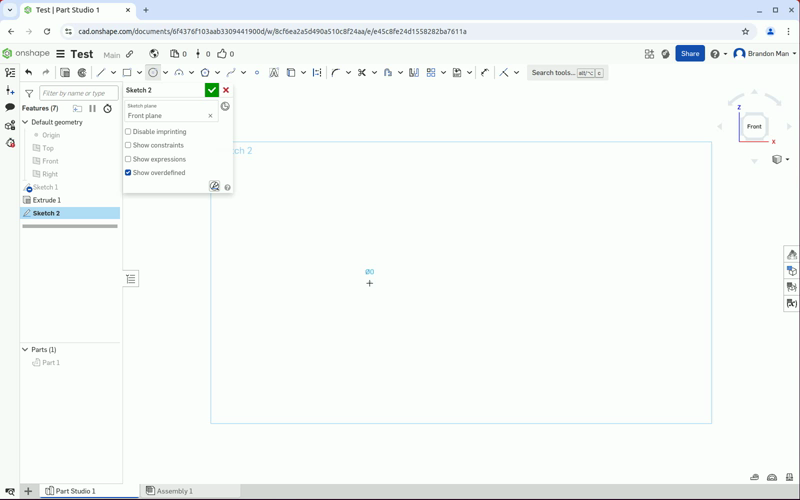
mouse_move(377, 282)
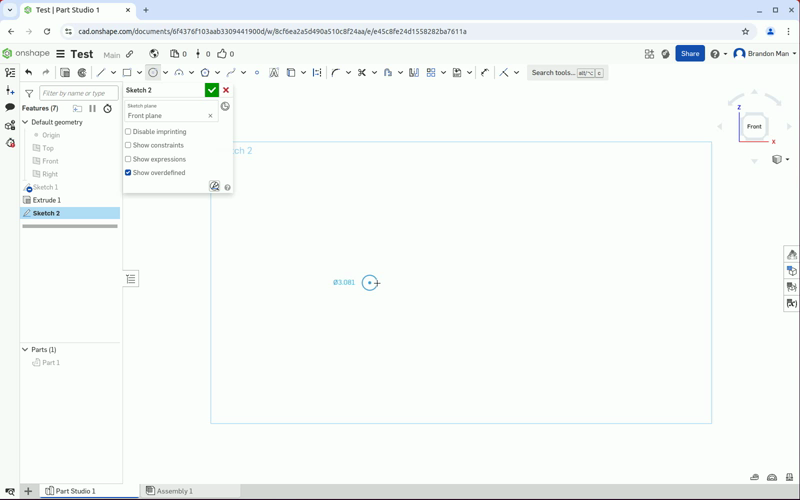
click(377, 282)
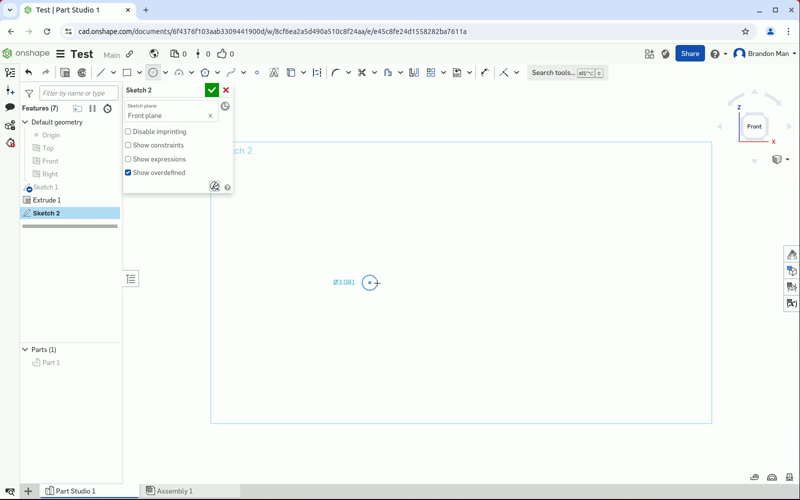
key(esc)
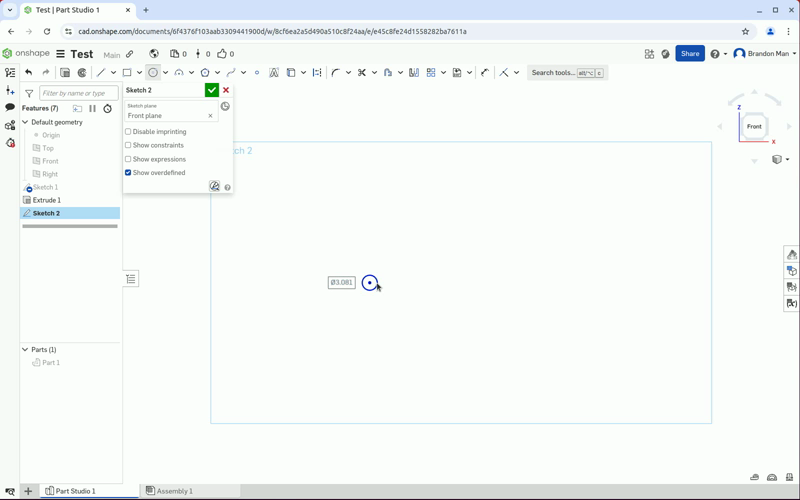
mouse_move(368, 276)
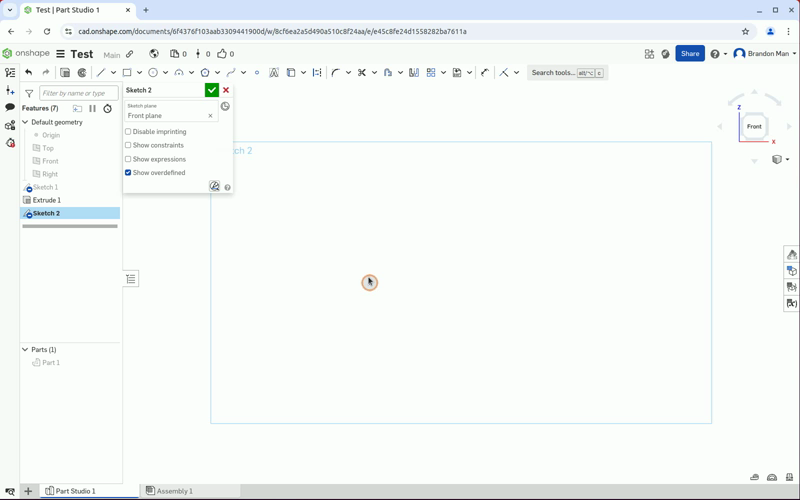
scroll(6)
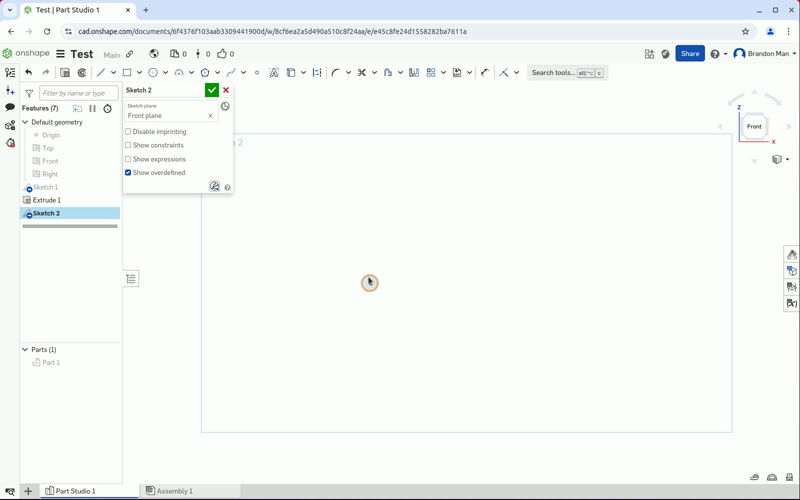
scroll(6)
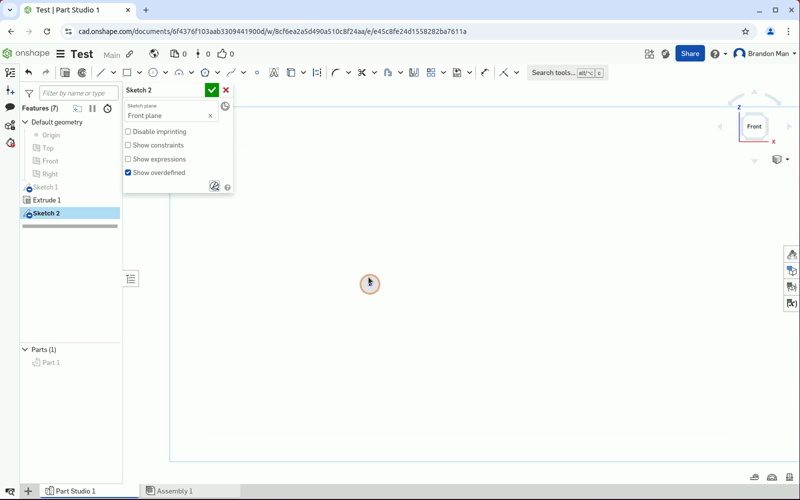
scroll(6)
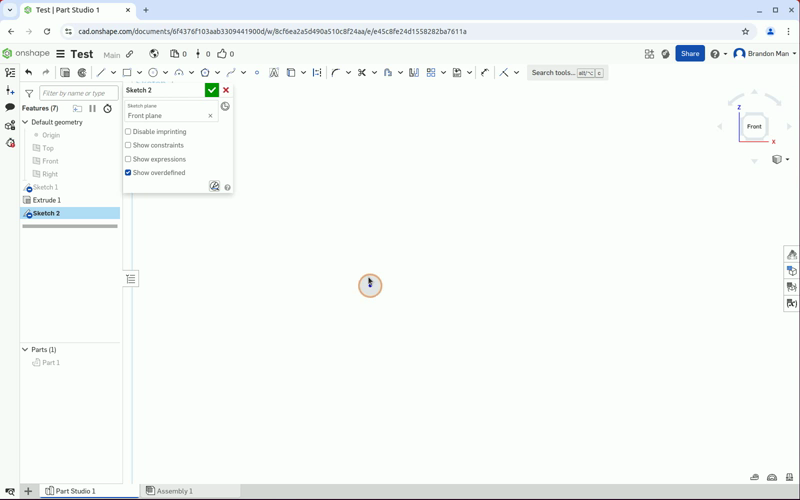
scroll(6)
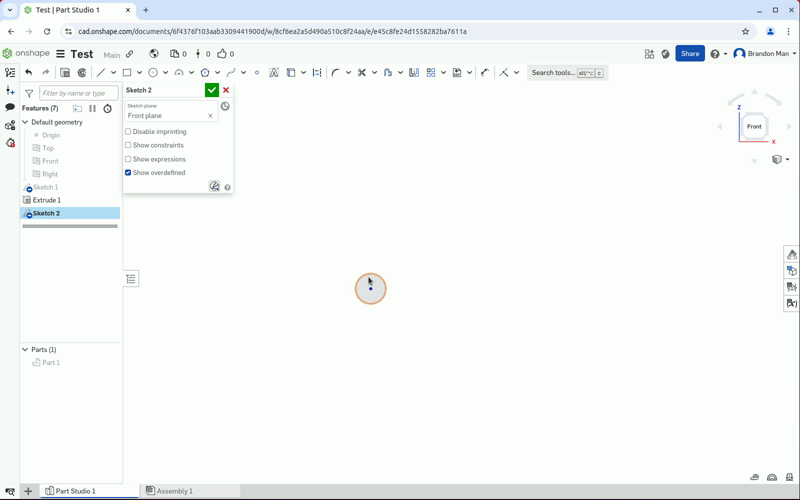
scroll(6)
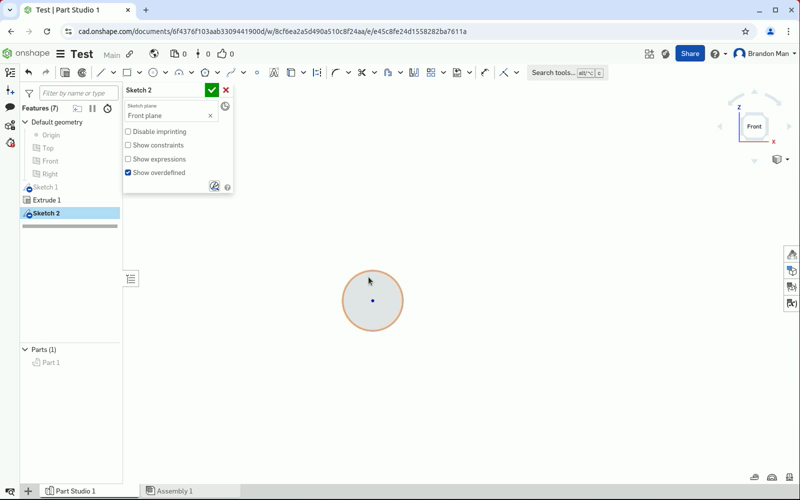
scroll(6)
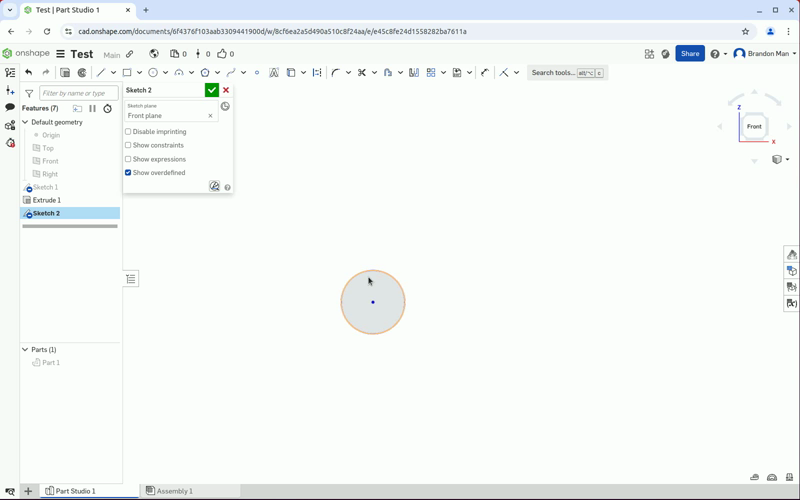
scroll(6)
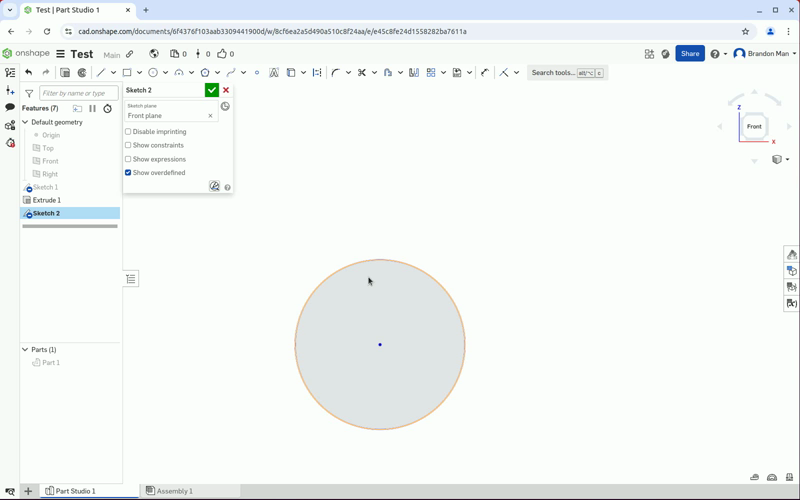
click(368, 276)
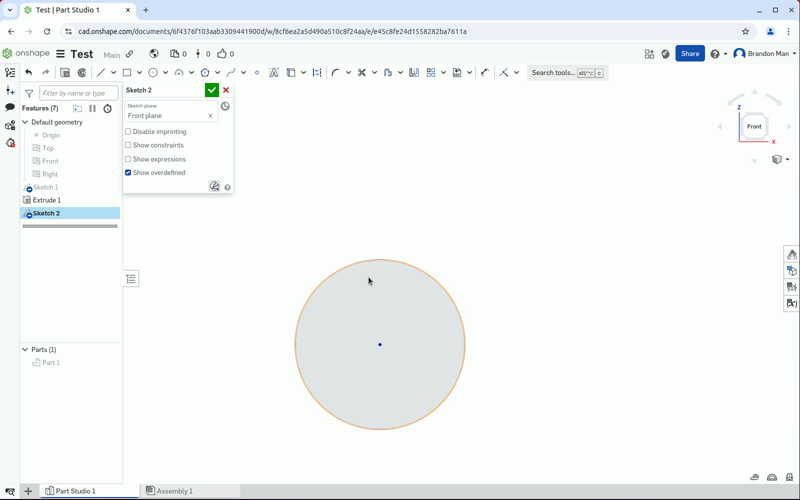
scroll(-6)
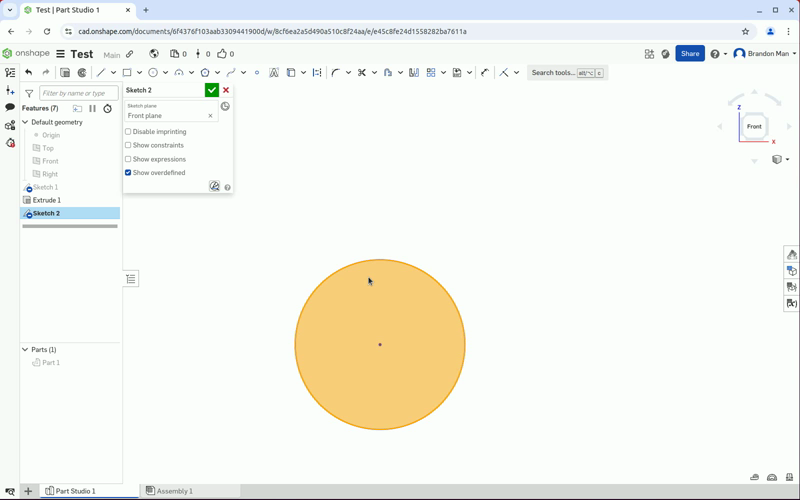
scroll(-6)
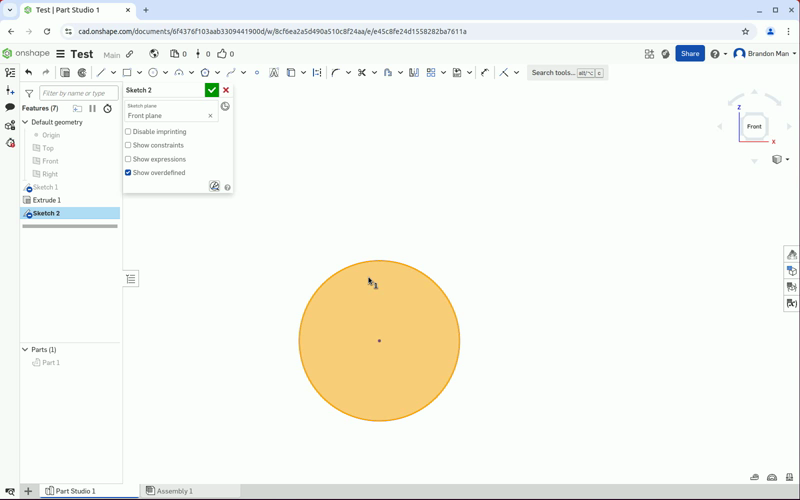
scroll(-6)
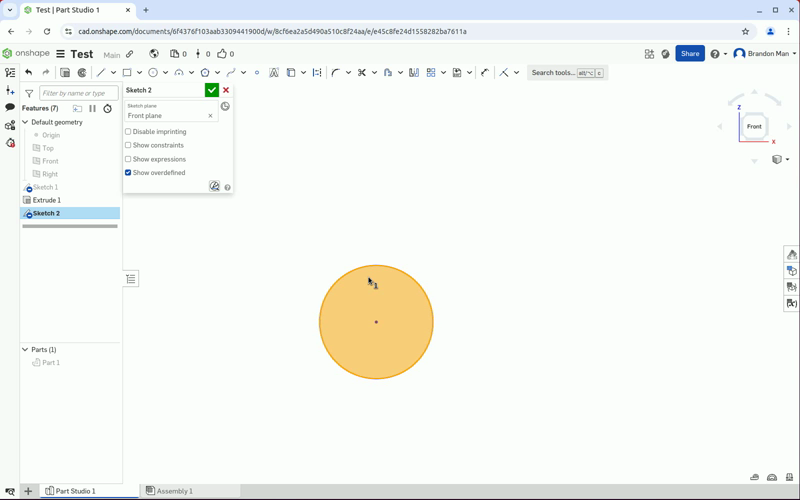
scroll(-6)
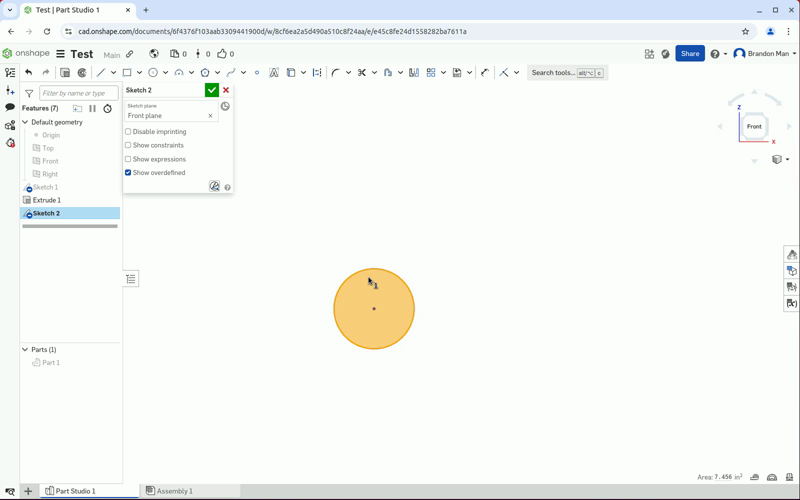
scroll(-6)
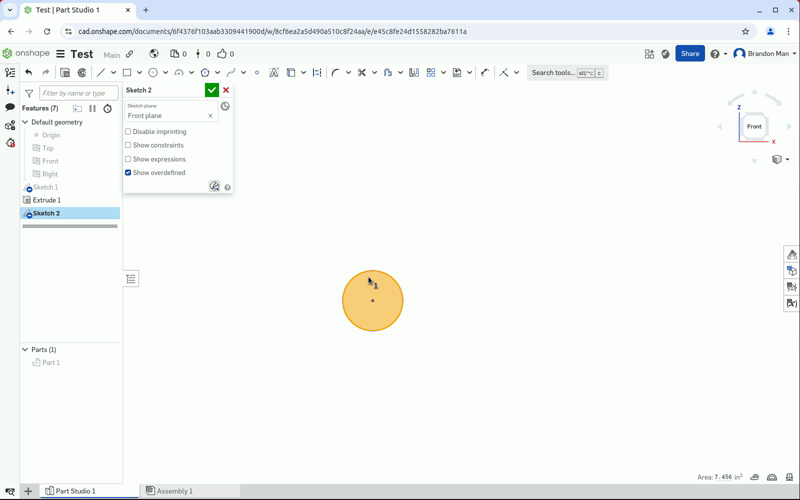
scroll(-6)
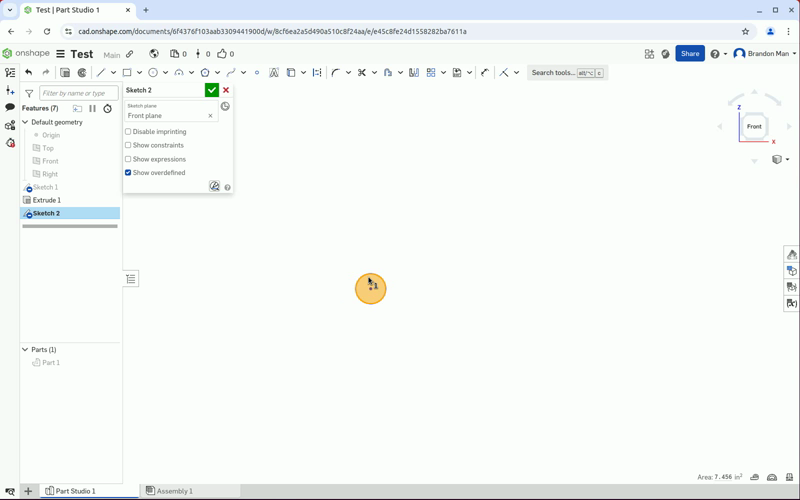
scroll(-6)
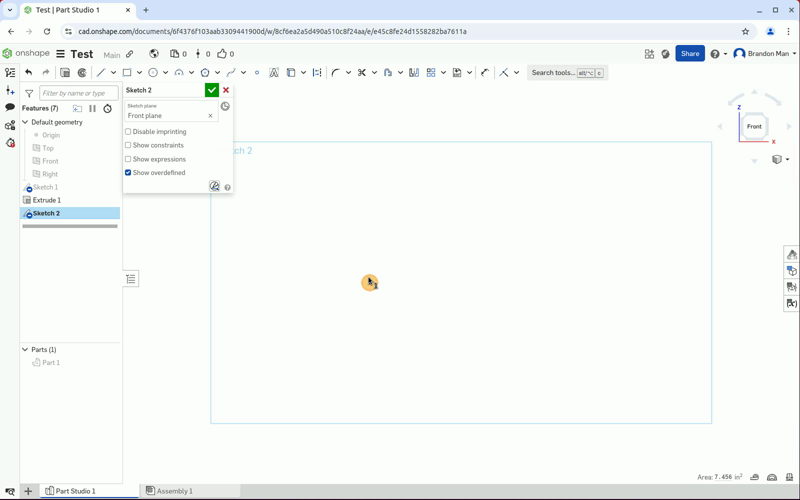
mouse_move(73, 352)
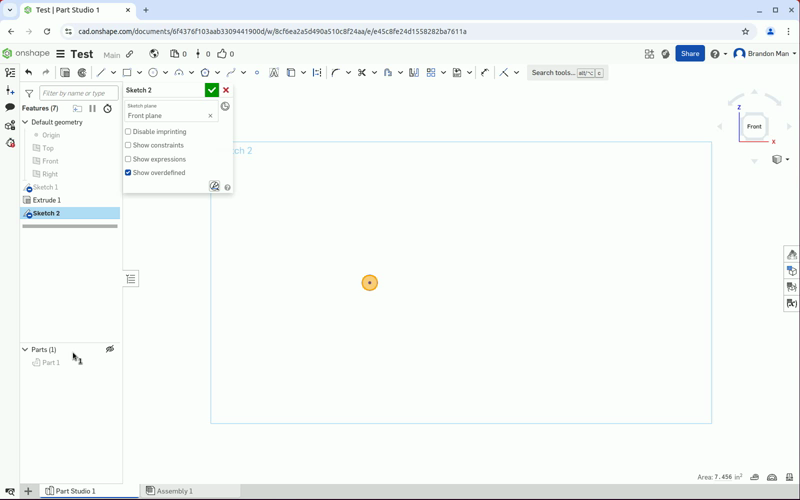
key(shift+y)
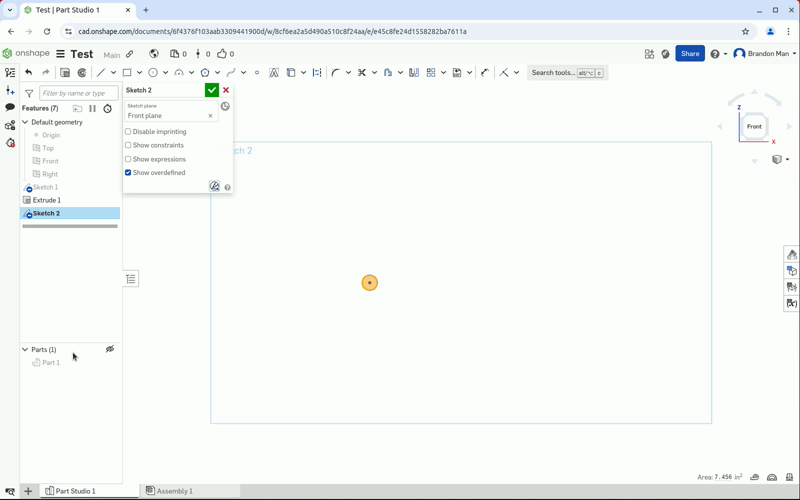
key(shift+e)
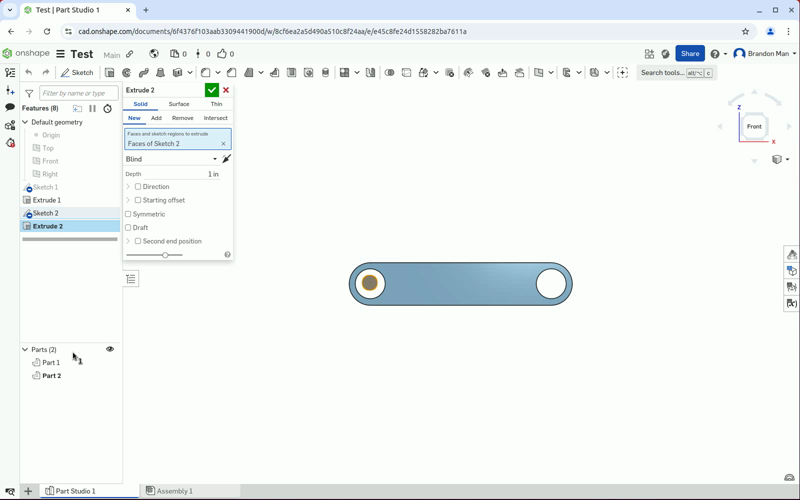
mouse_move(143, 106)
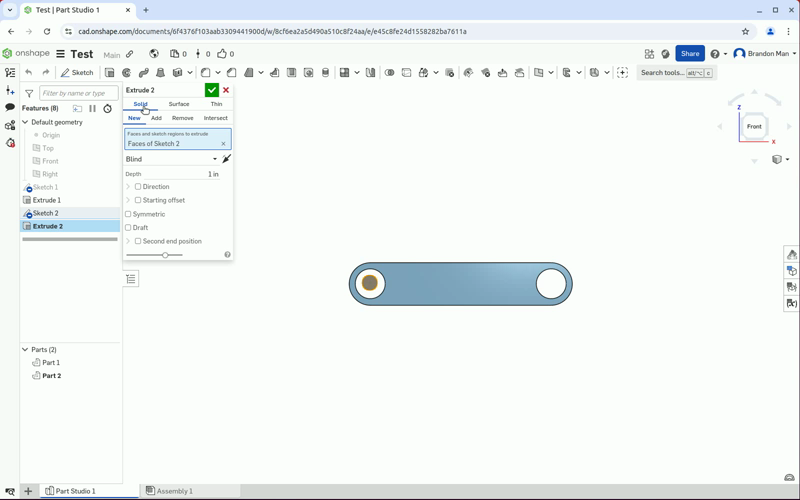
click(143, 106)
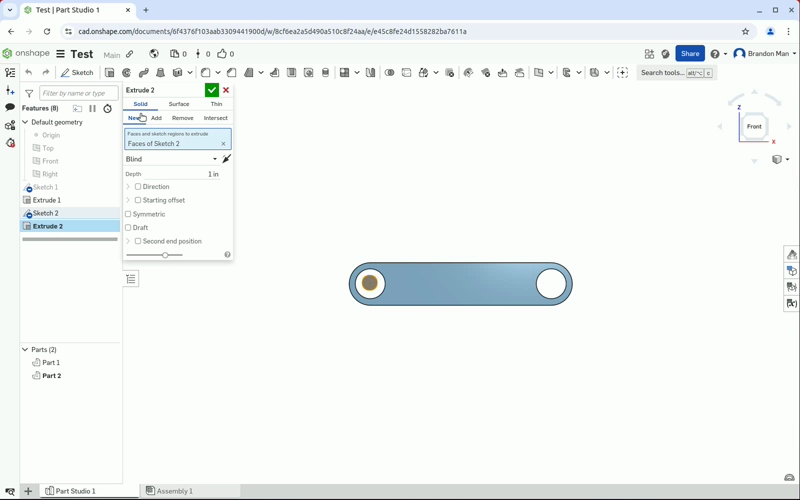
mouse_move(137, 120)
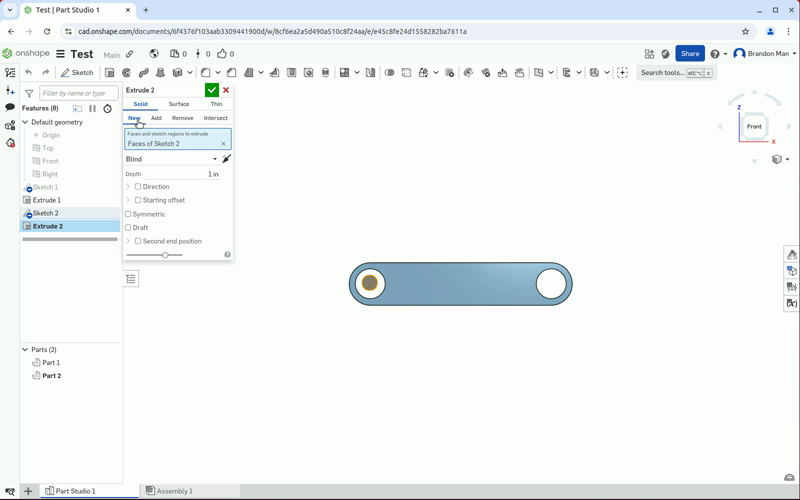
click(137, 120)
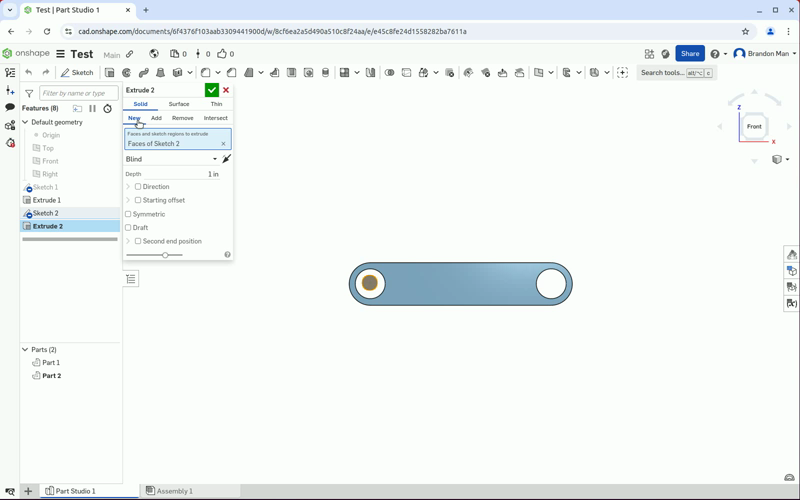
key(tab, 4)
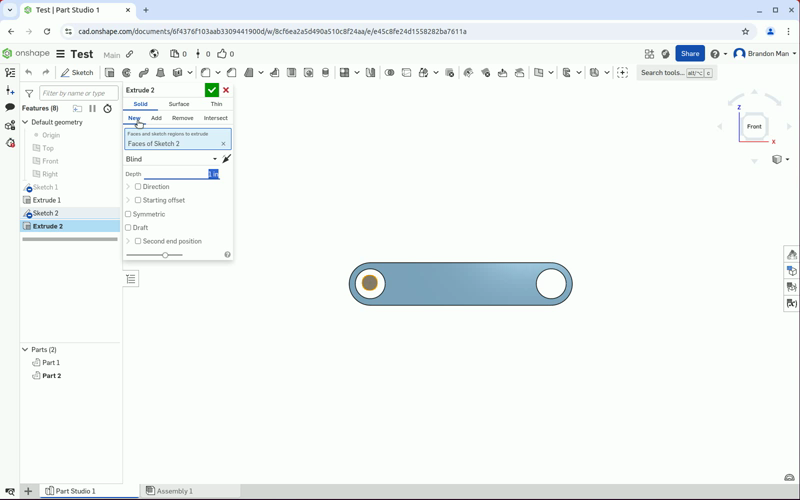
text(3.611)
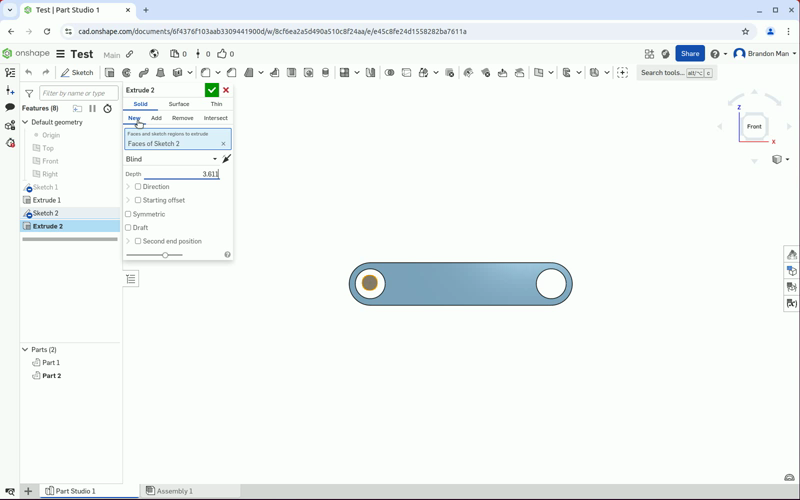
key(enter)
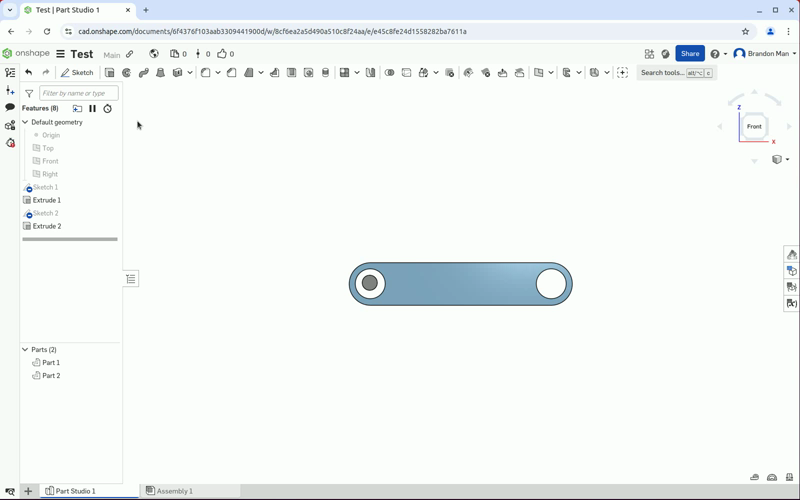
key(shift+h)
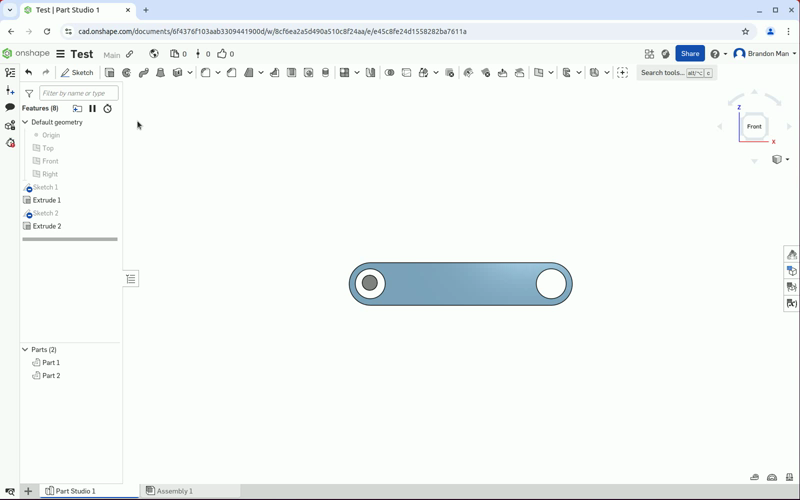
key(shift+h)
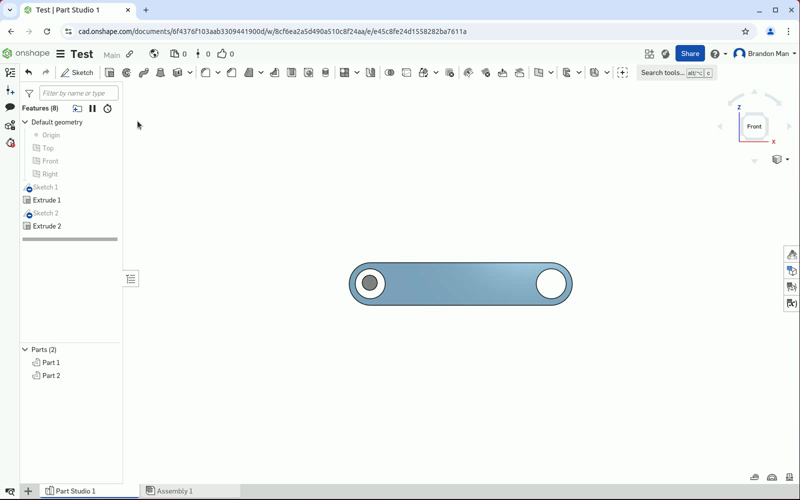
mouse_move(73, 189)
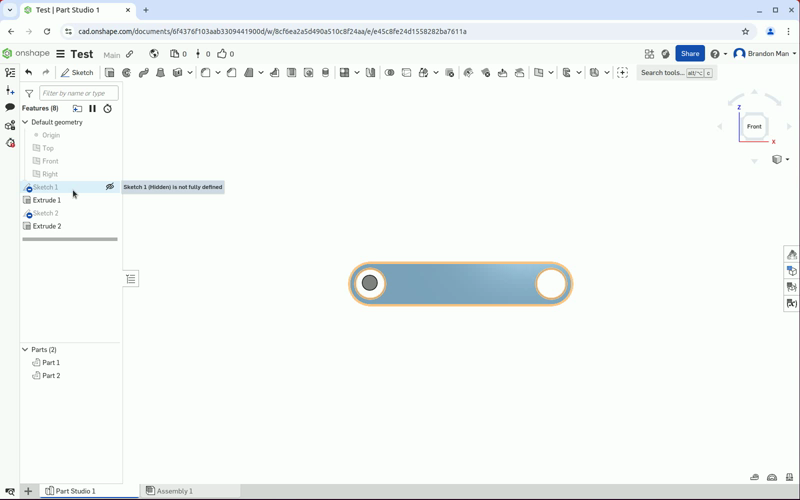
click(73, 189)
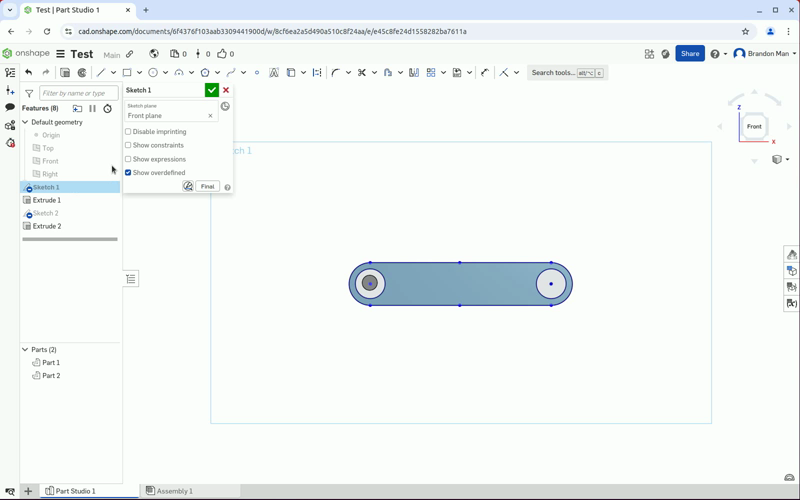
mouse_move(229, 92)
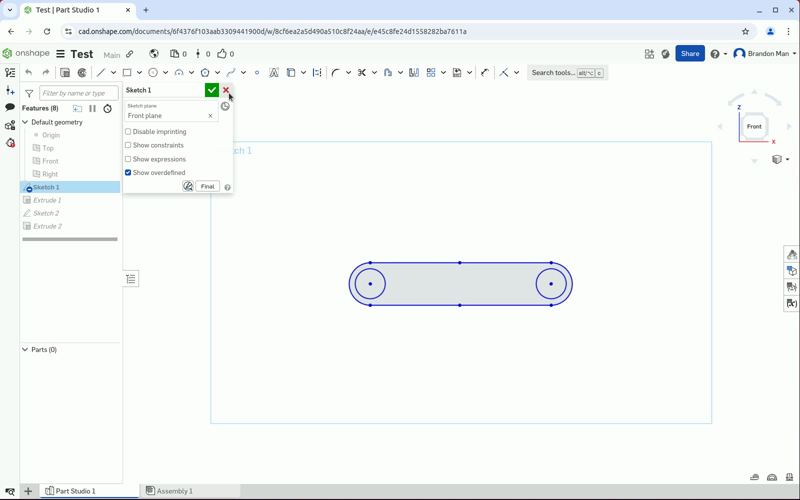
click(229, 92)
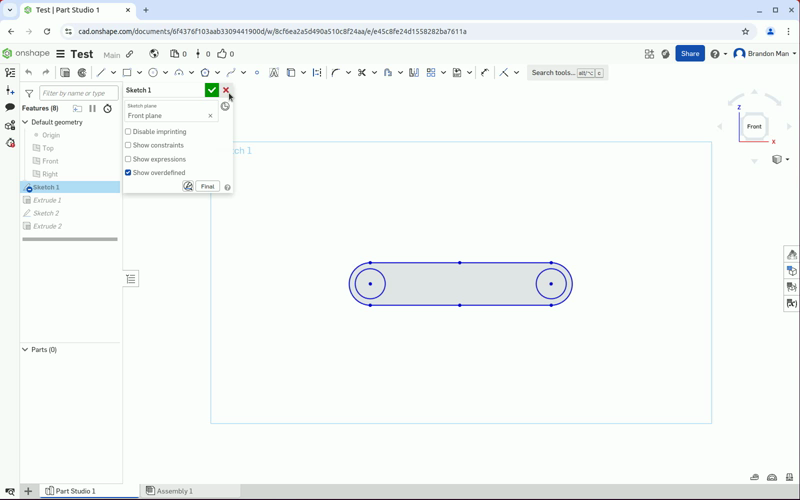
key(shift+s)
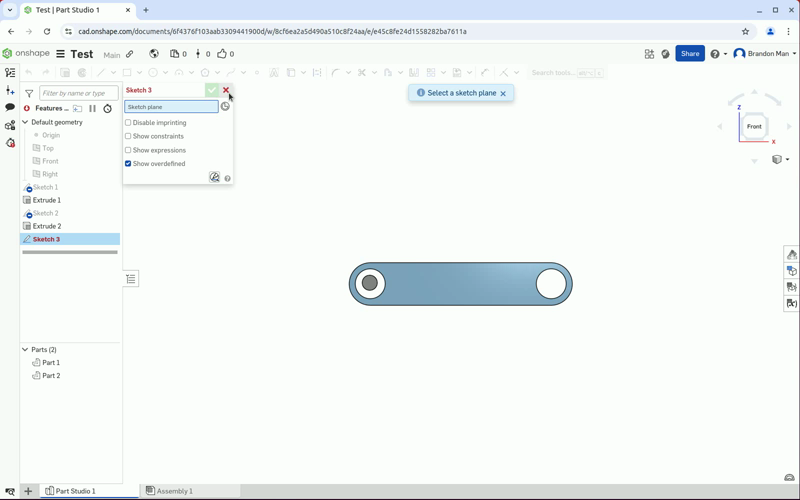
mouse_move(73, 163)
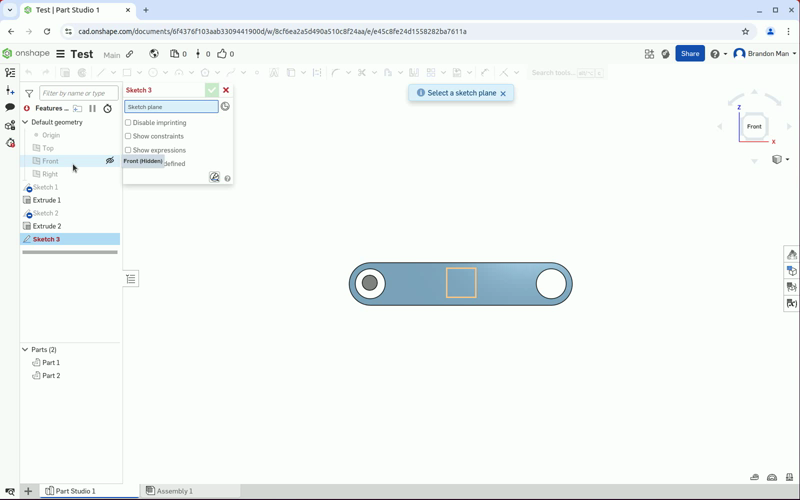
click(73, 163)
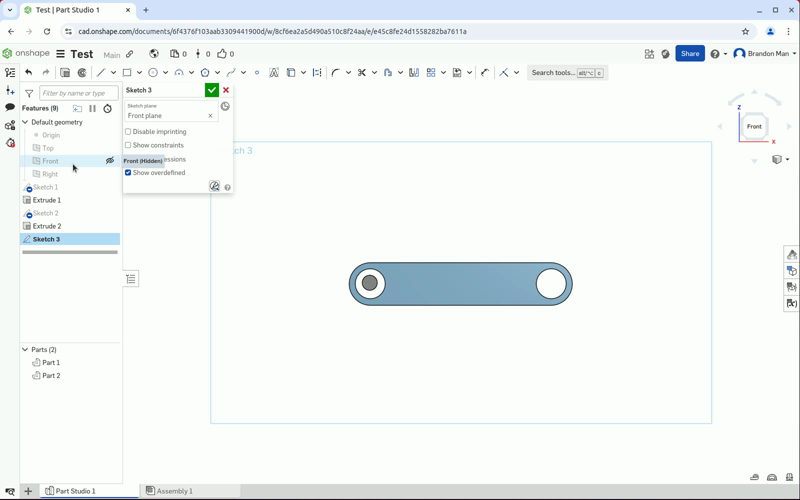
mouse_move(73, 352)
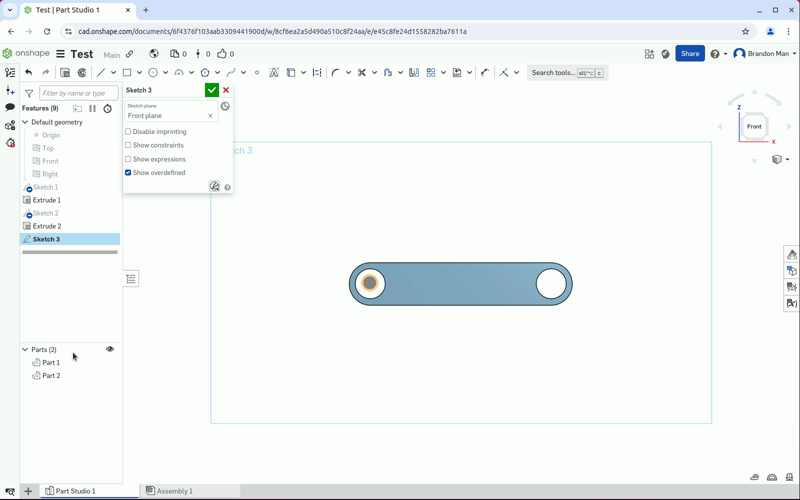
key(y)
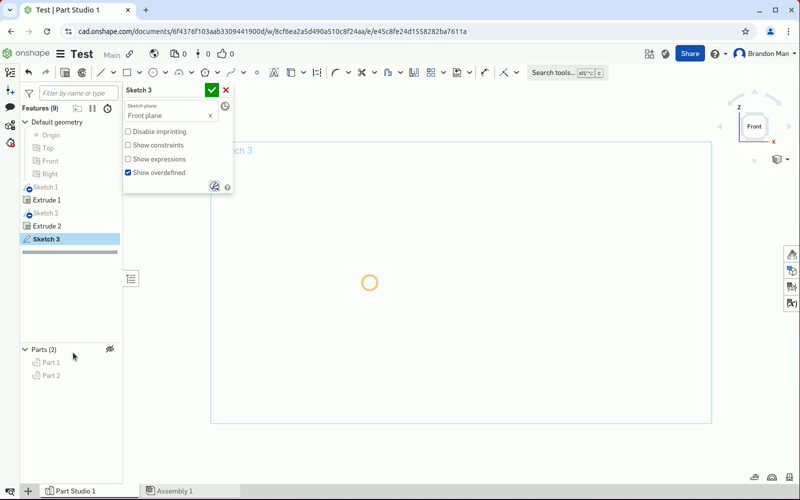
key(c)
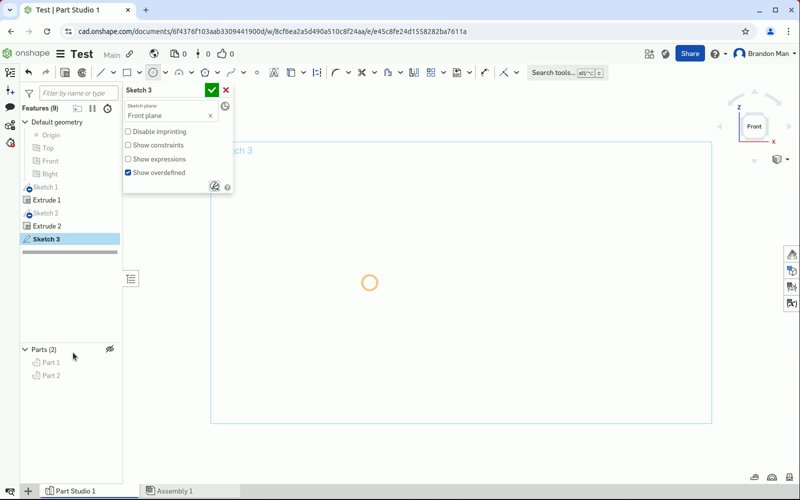
key_down(shift)
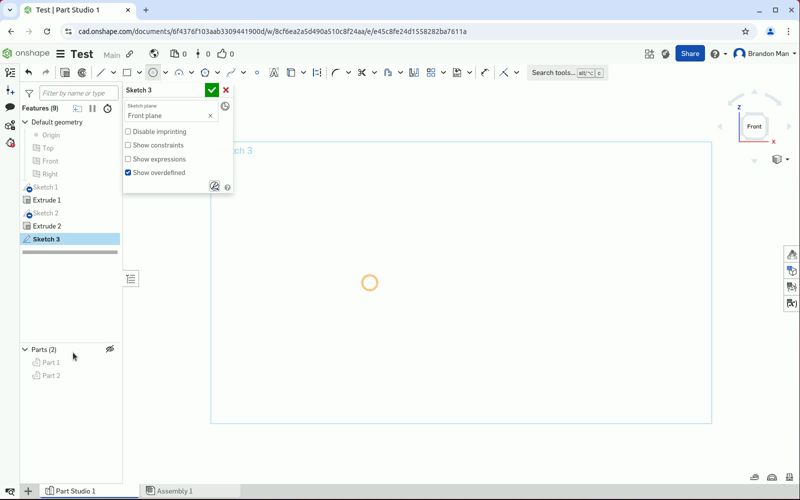
mouse_move(551, 282)
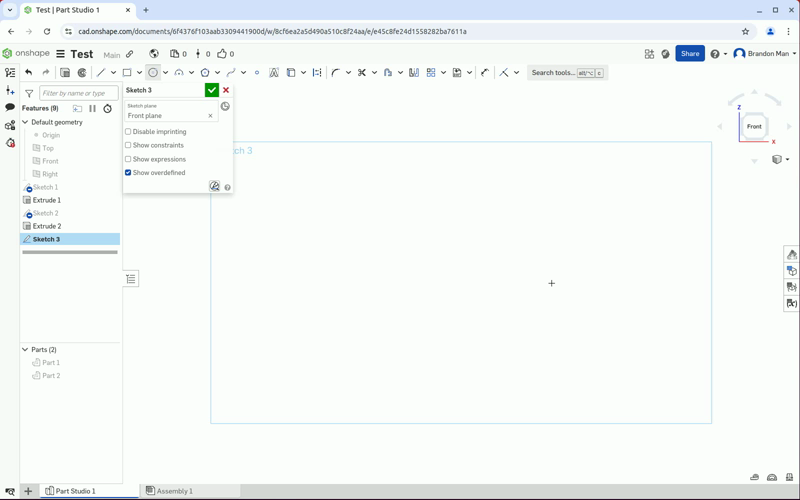
click(551, 282)
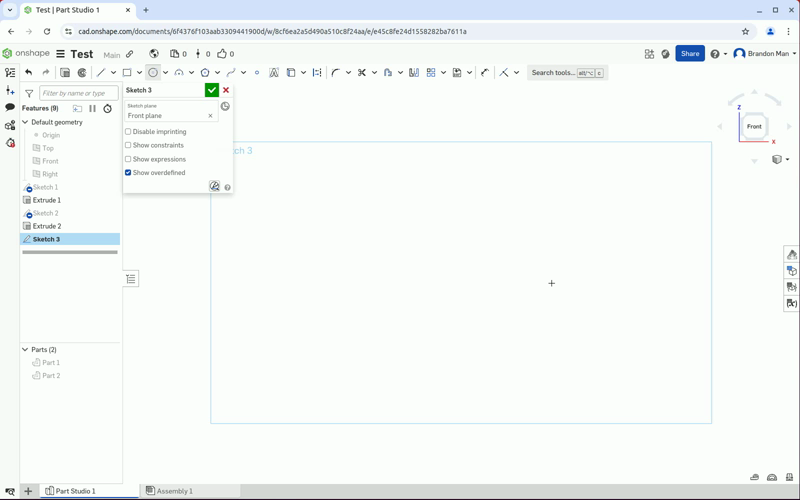
key_up(shift)
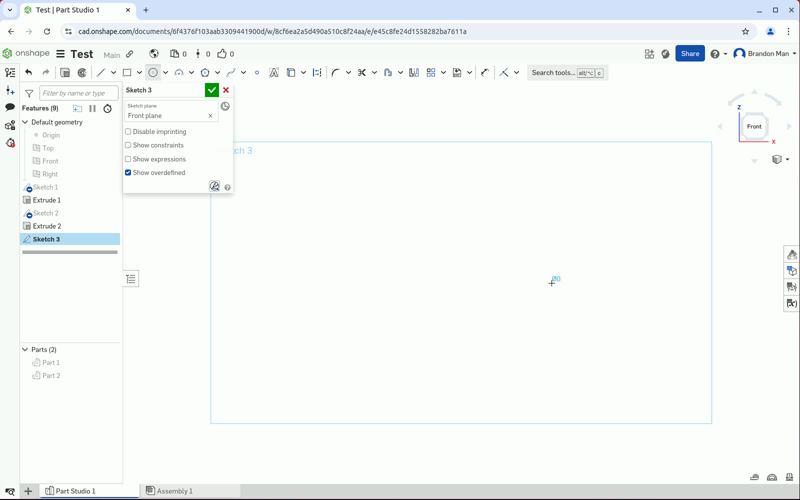
mouse_move(559, 282)
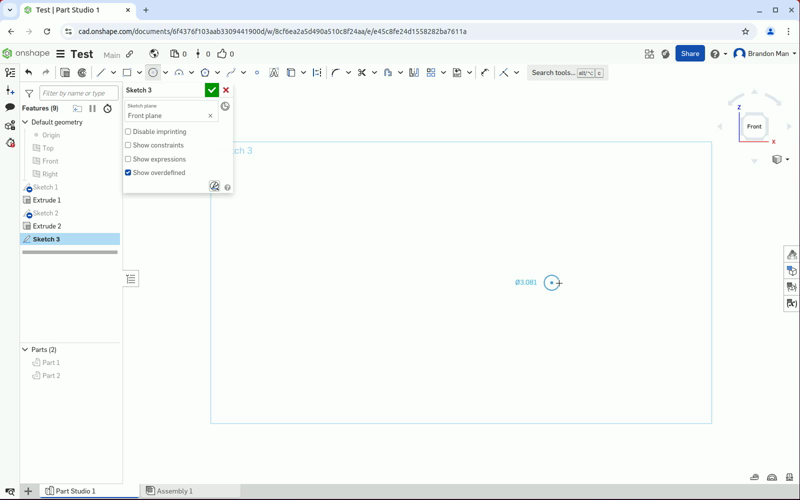
click(559, 282)
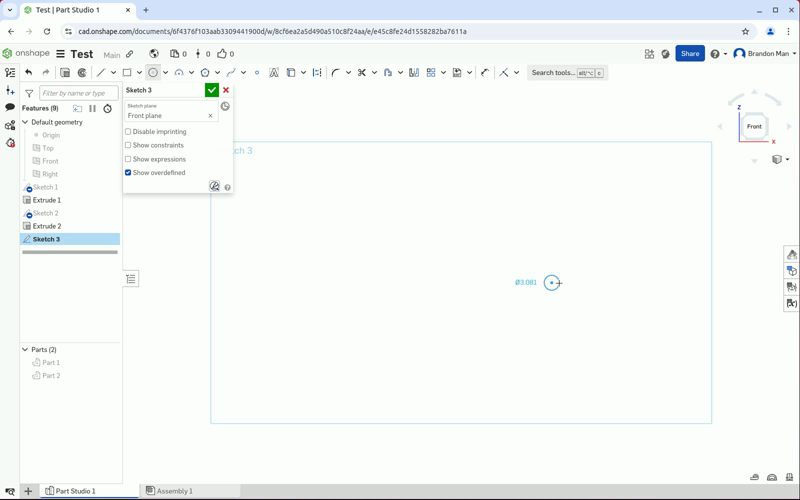
key(esc)
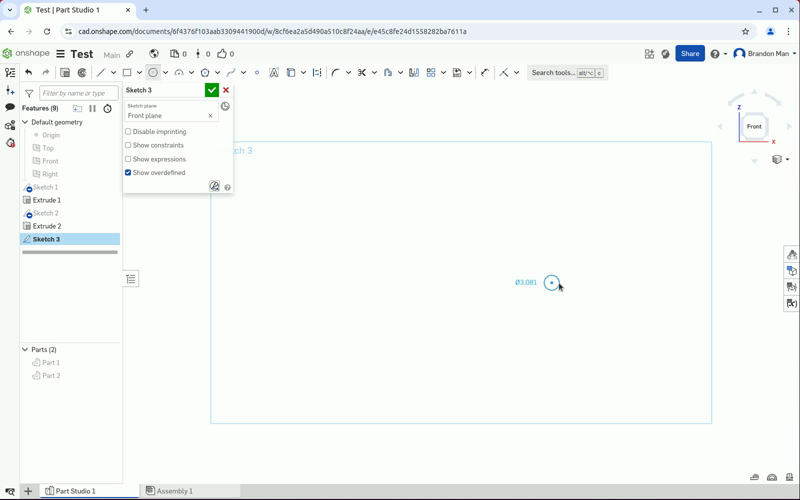
mouse_move(548, 276)
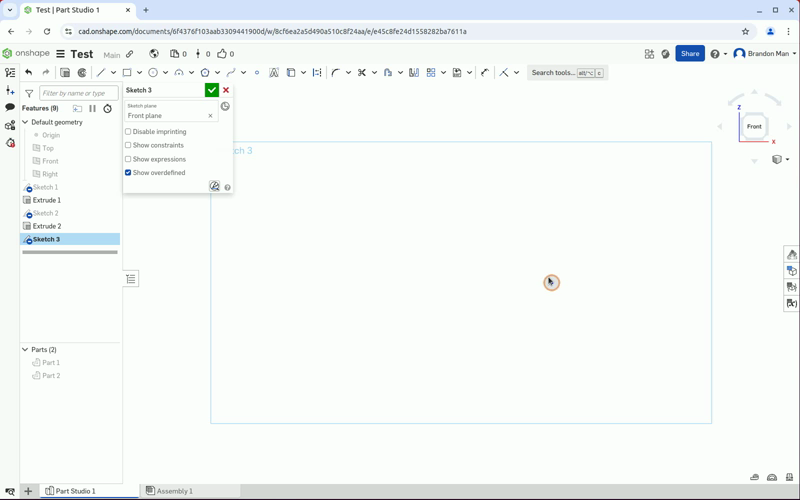
scroll(6)
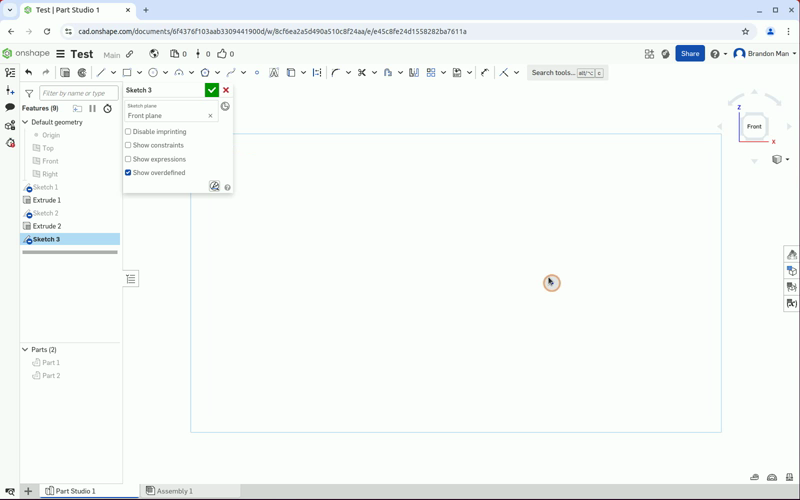
scroll(6)
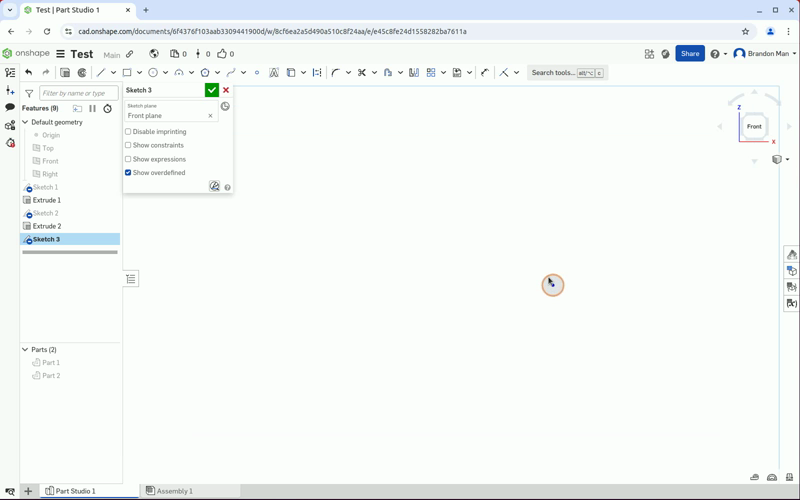
scroll(6)
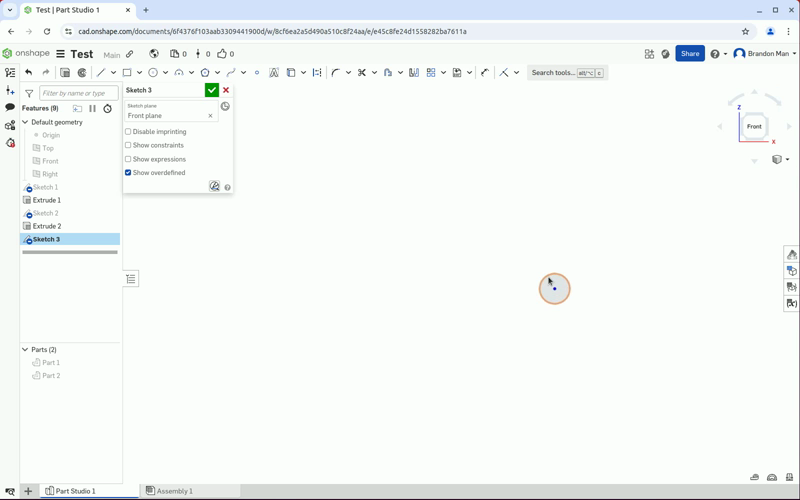
scroll(6)
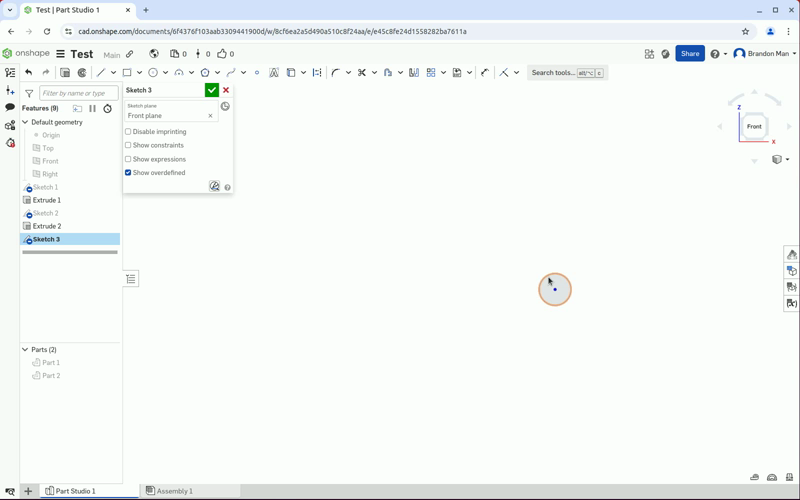
scroll(6)
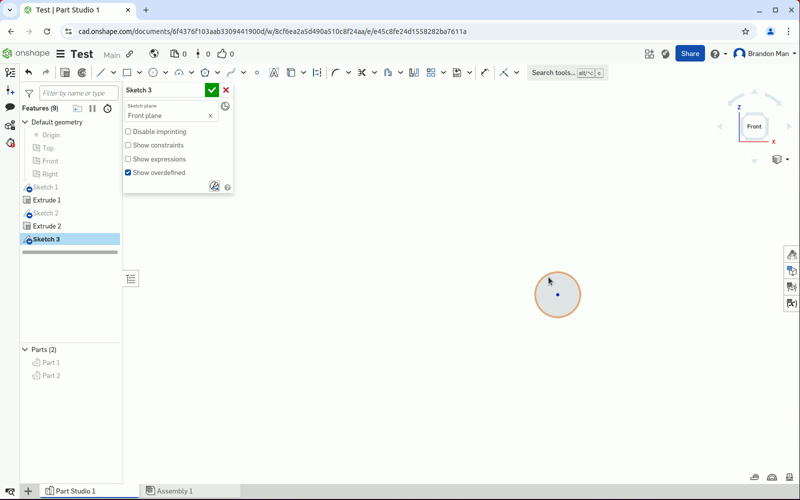
scroll(6)
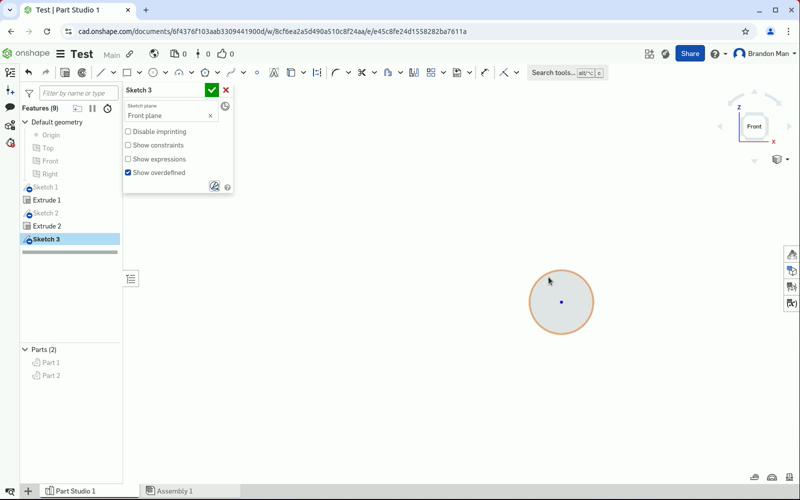
scroll(6)
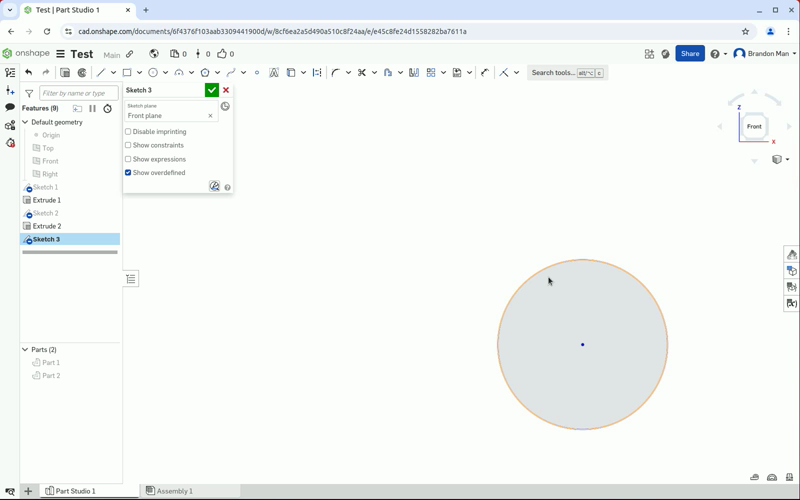
click(548, 276)
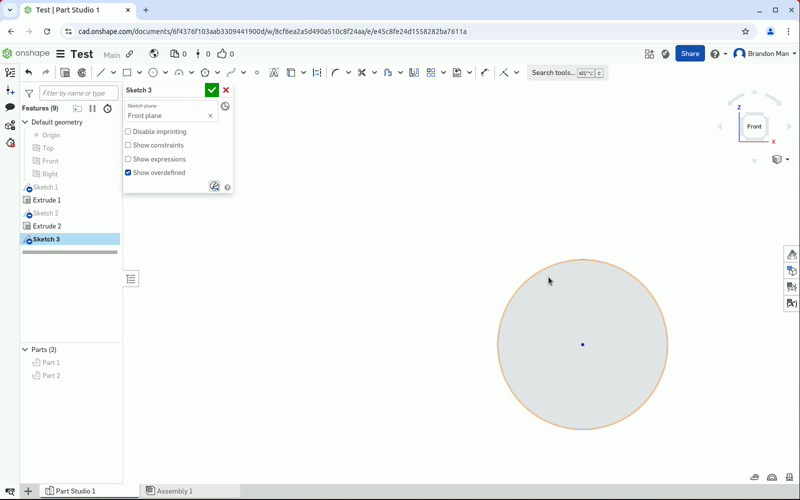
scroll(-6)
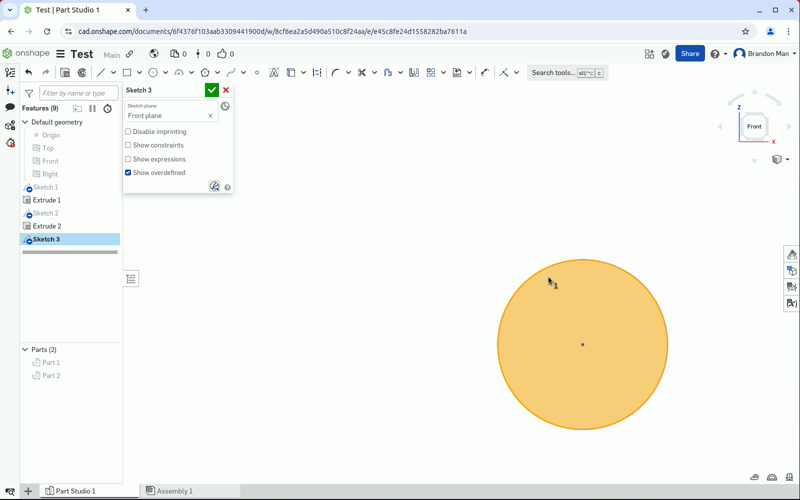
scroll(-6)
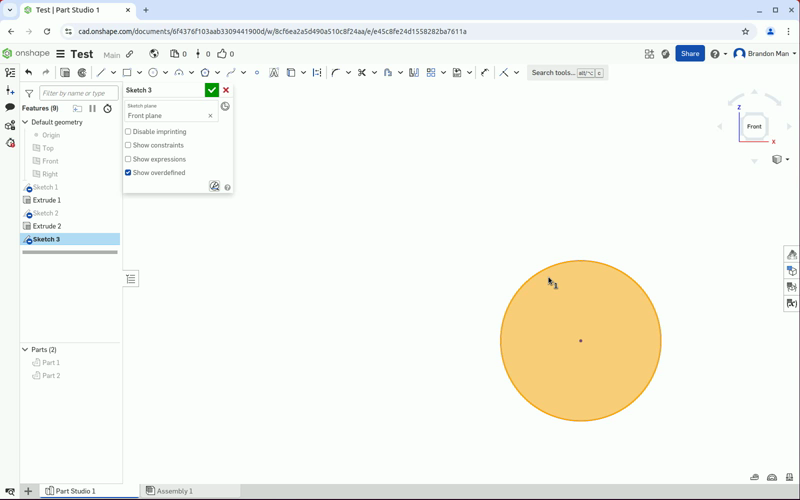
scroll(-6)
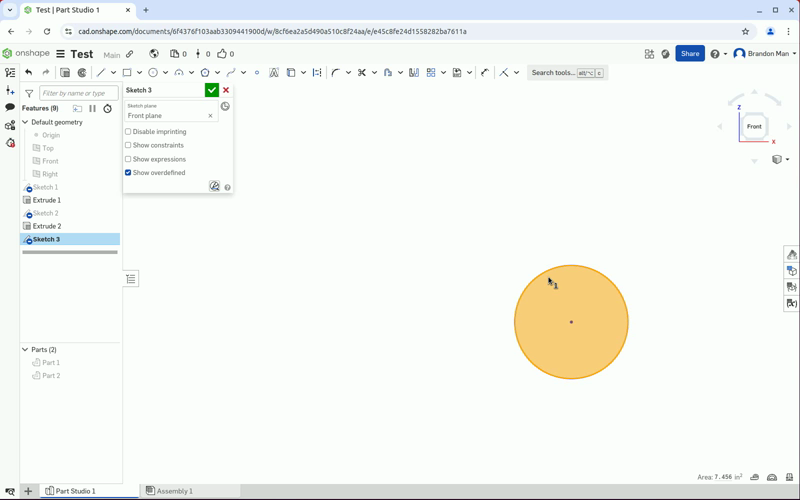
scroll(-6)
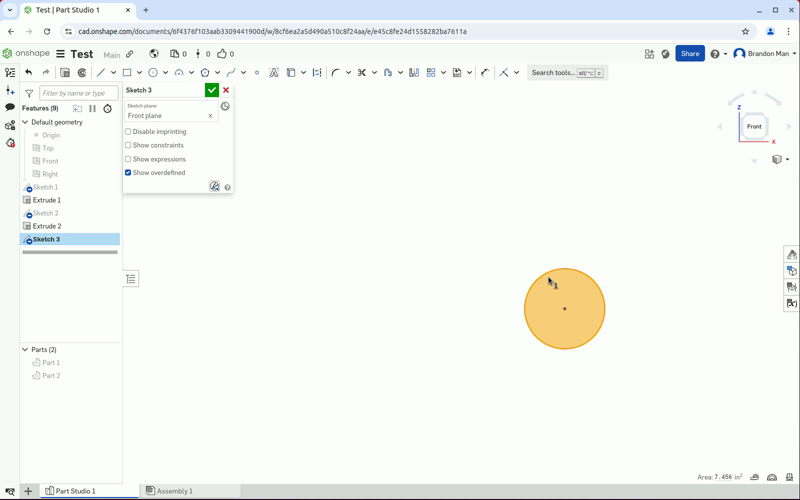
scroll(-6)
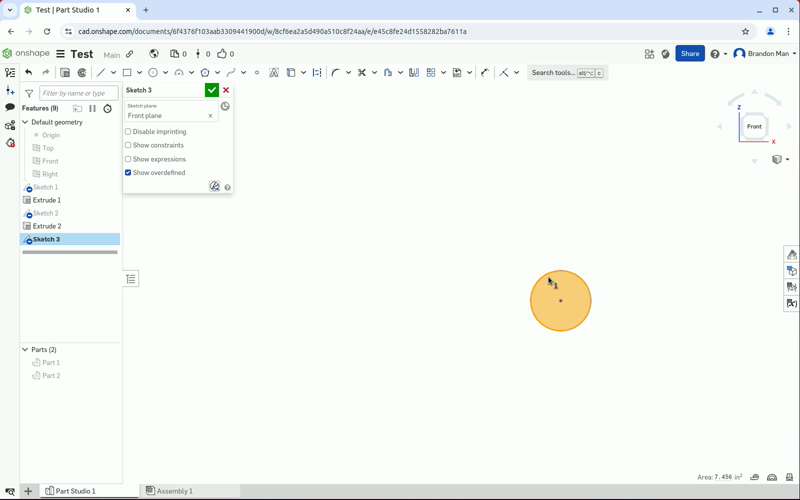
scroll(-6)
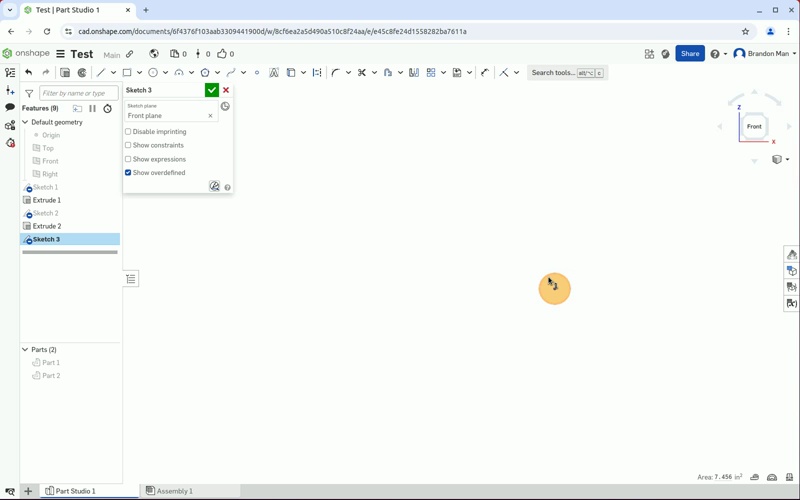
scroll(-6)
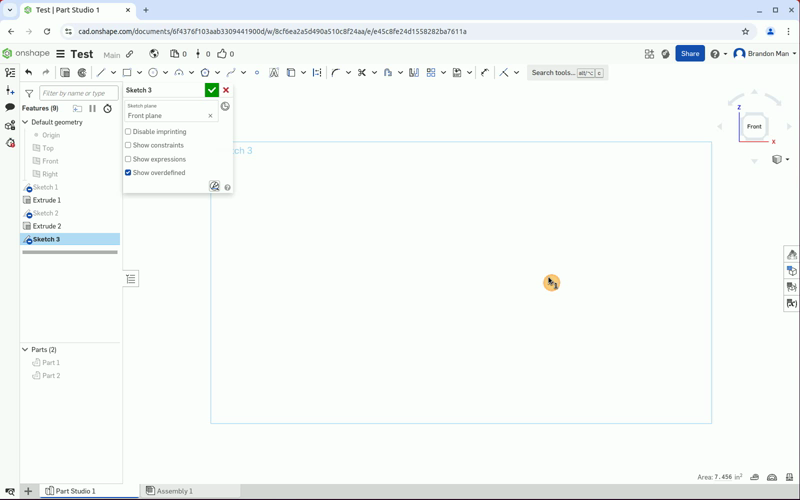
mouse_move(73, 352)
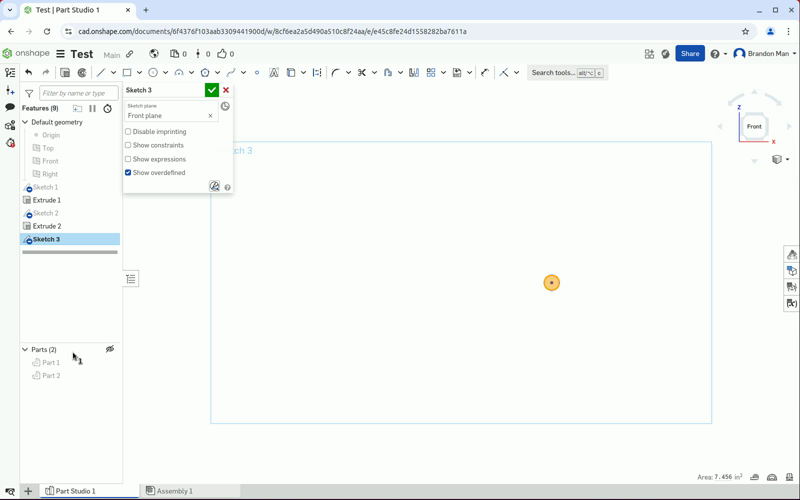
key(shift+y)
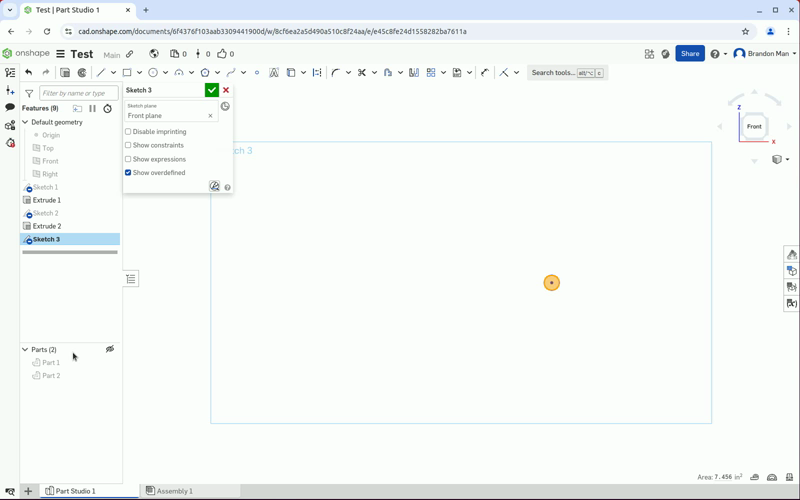
key(shift+e)
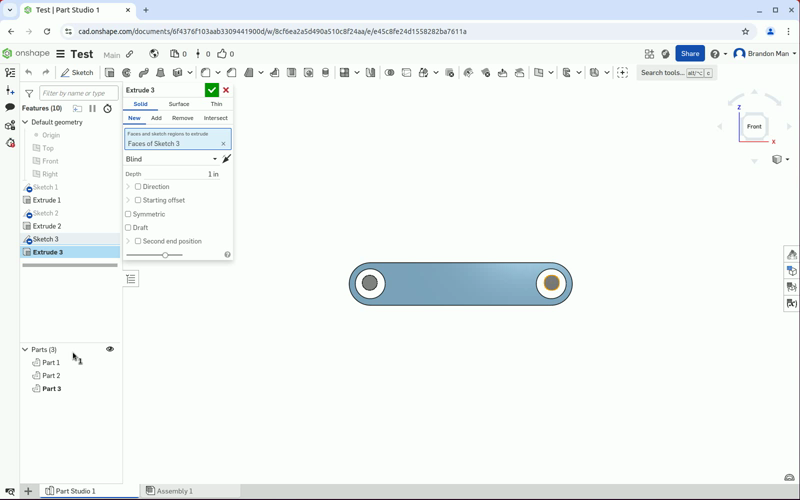
mouse_move(143, 106)
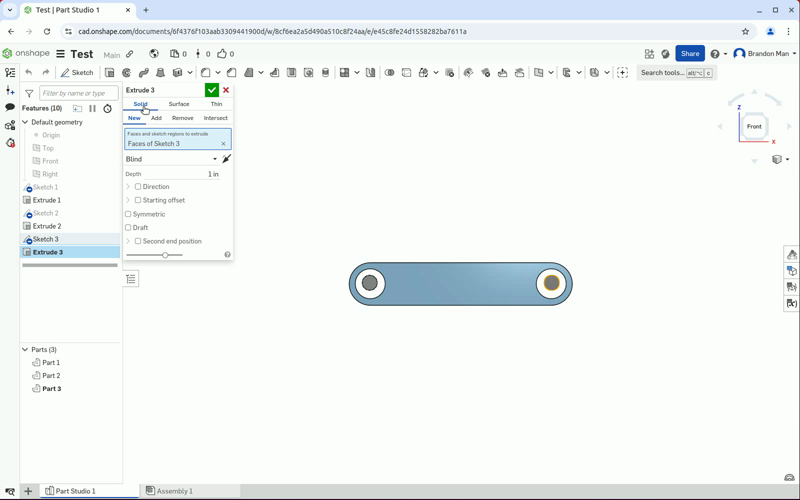
click(143, 106)
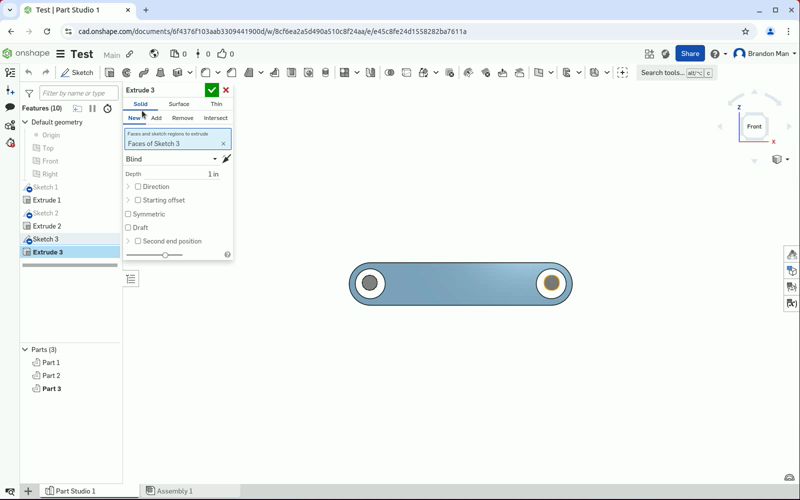
mouse_move(137, 120)
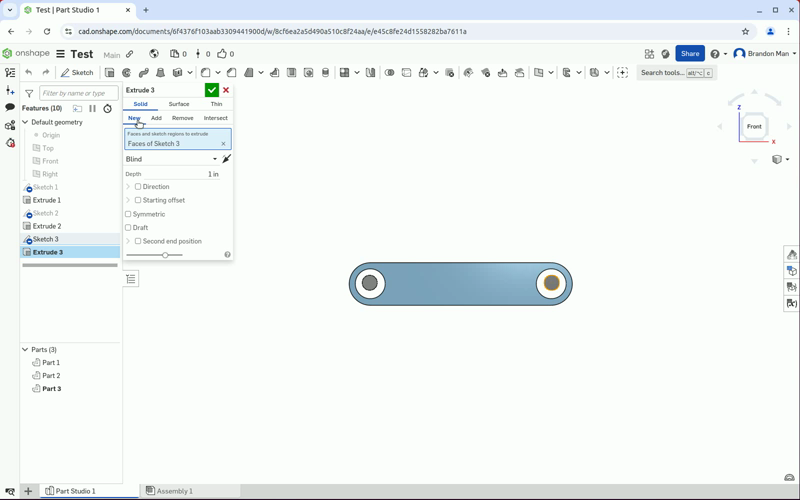
click(137, 120)
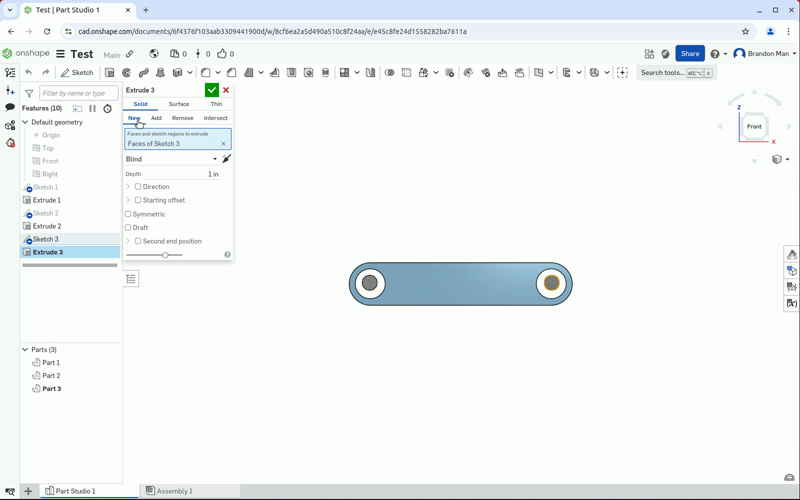
key(tab, 4)
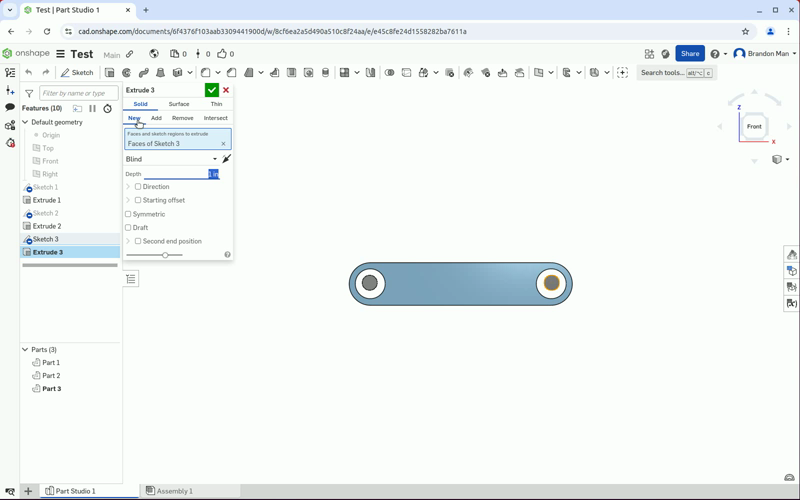
text(3.611)
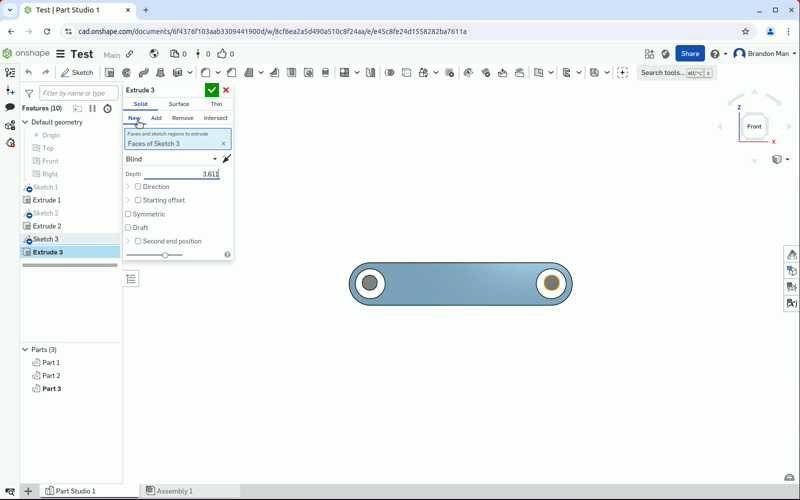
key(enter)
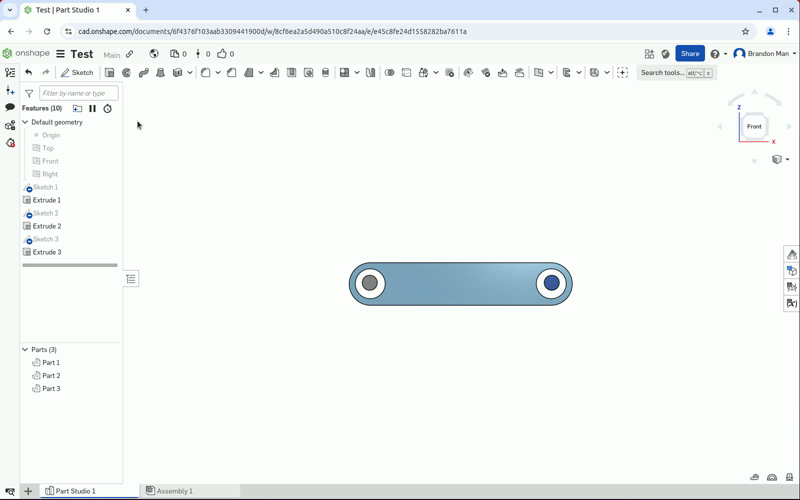
key(shift+h)
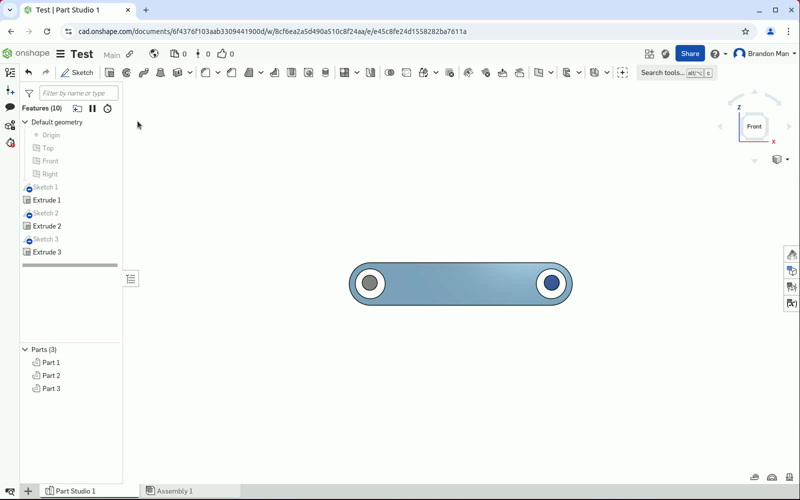
key(shift+h)
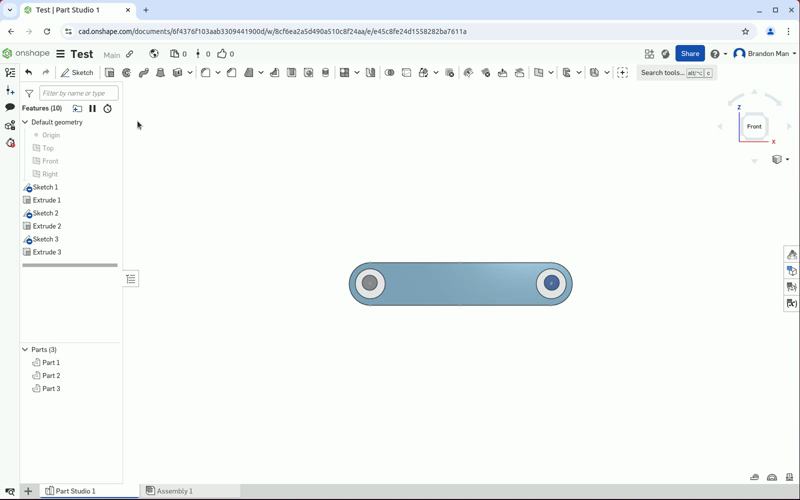
key(shift+7)
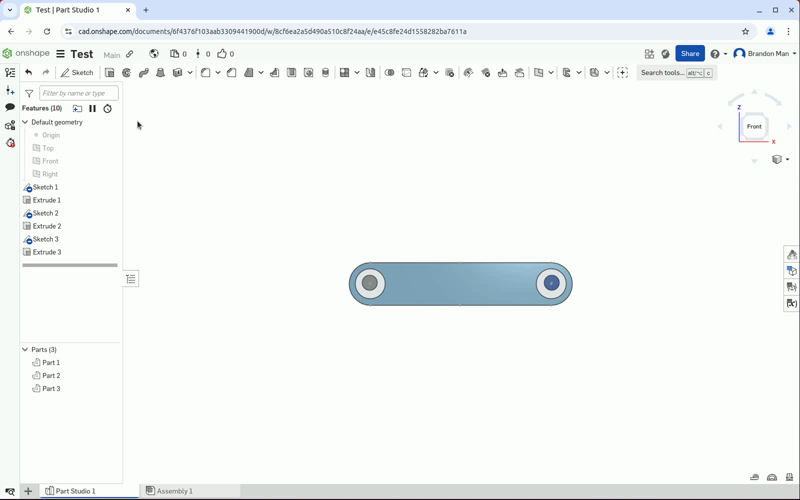
key(left, 2)
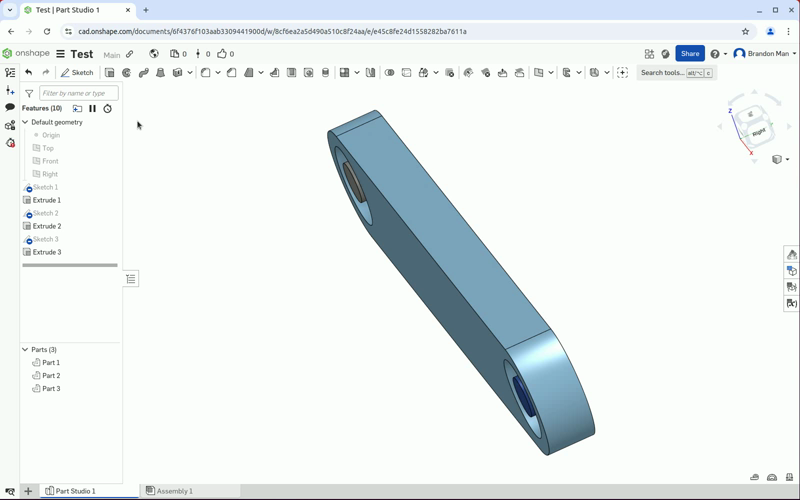
key(down, 2)
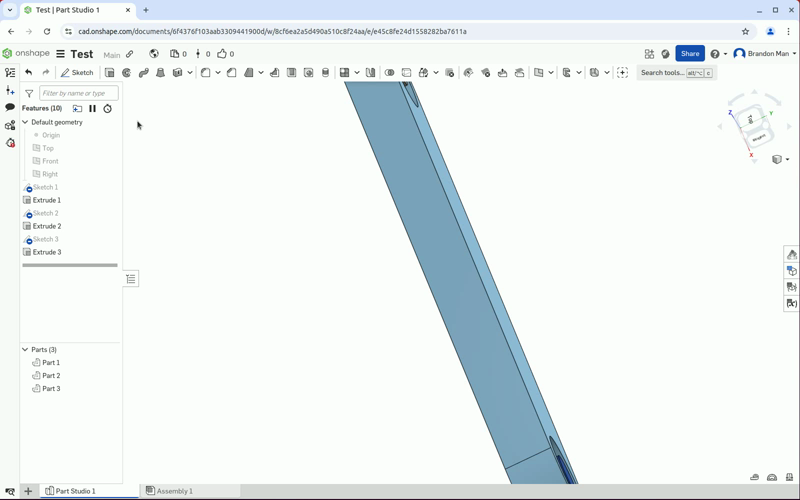
key(up, 2)
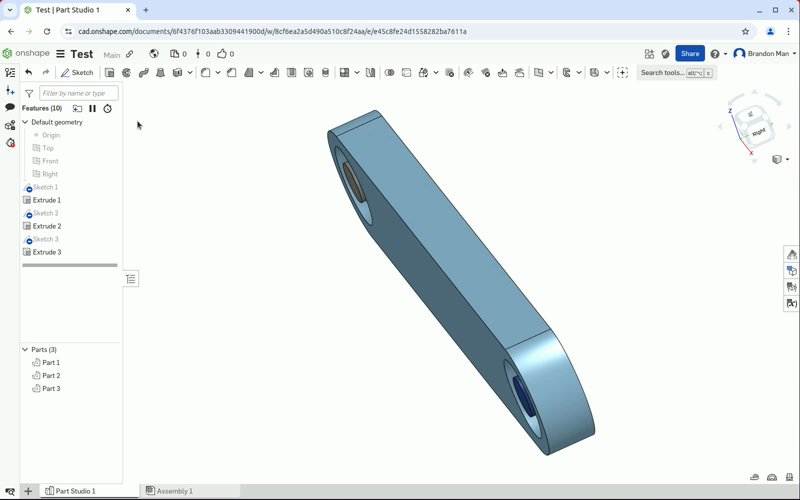
key(right, 2)
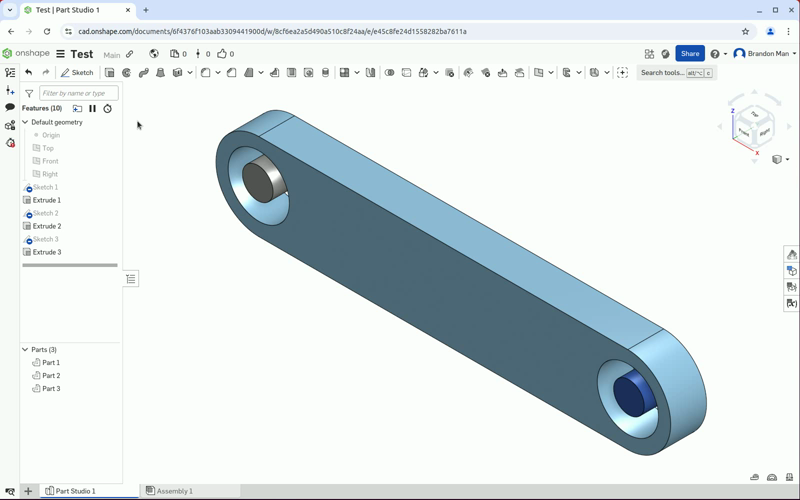
mouse_move(73, 189)
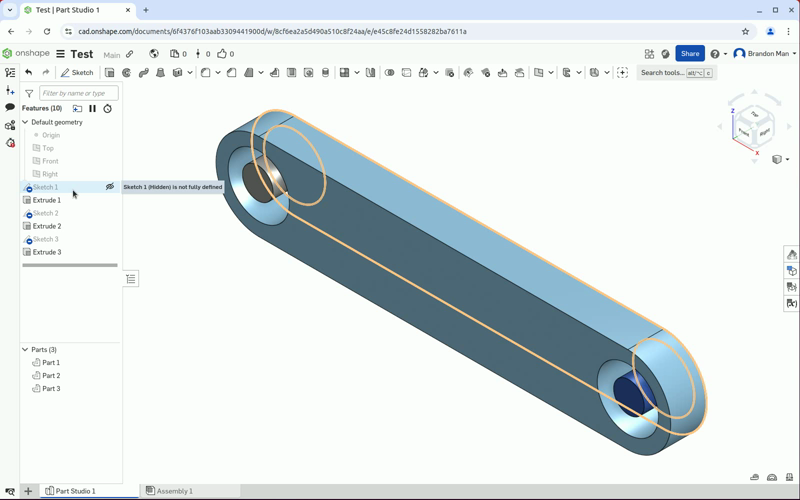
click(73, 189)